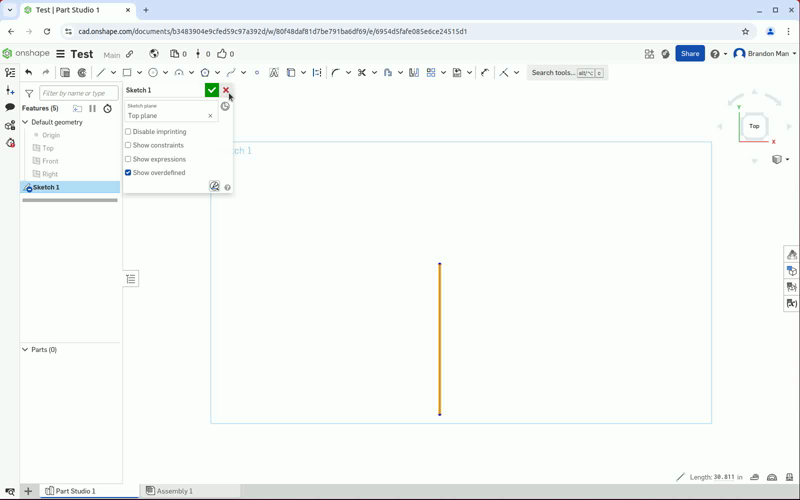
key(shift+h)
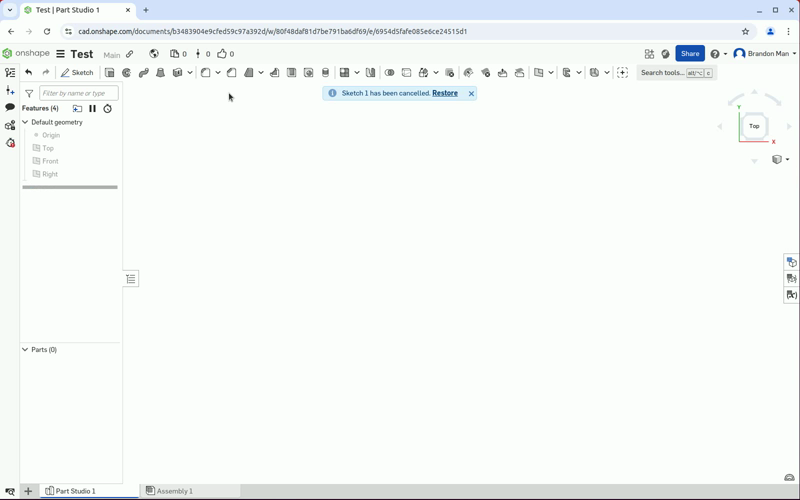
mouse_move(73, 352)
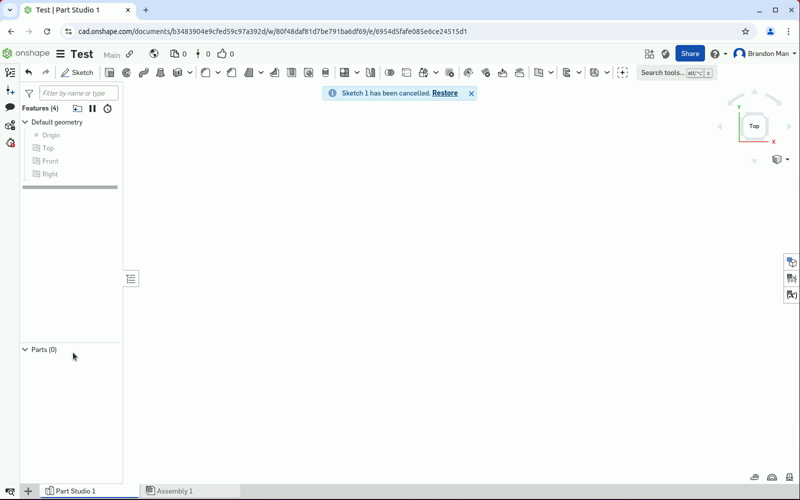
key(y)
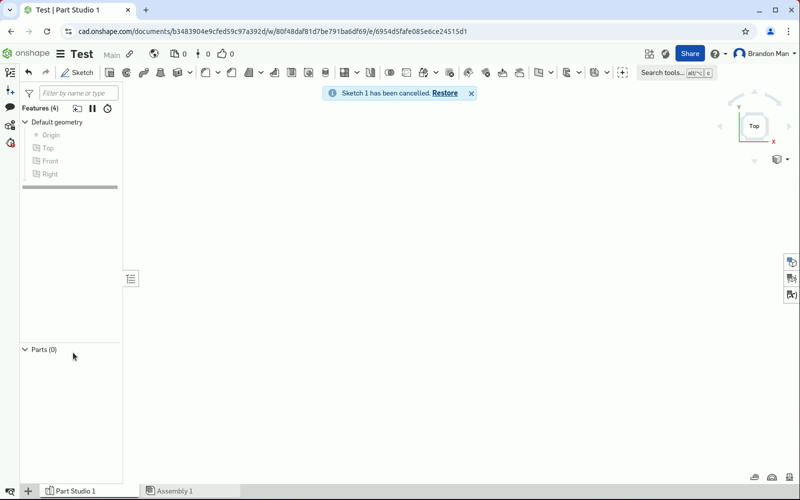
key(shift+p)
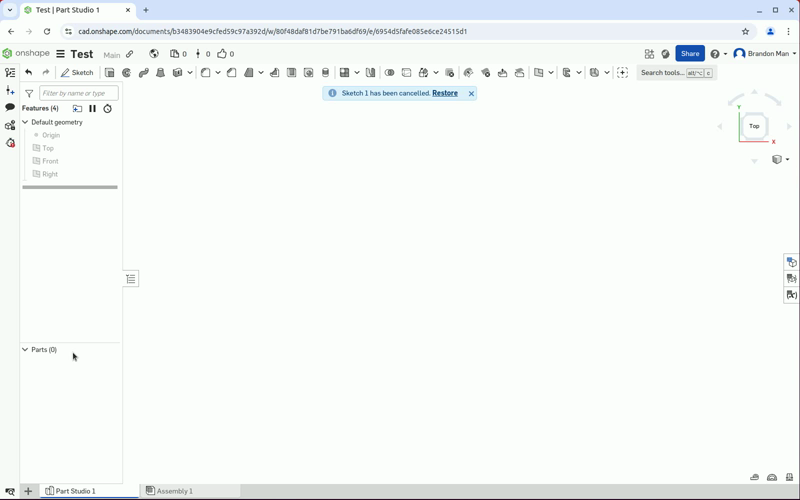
key(space)
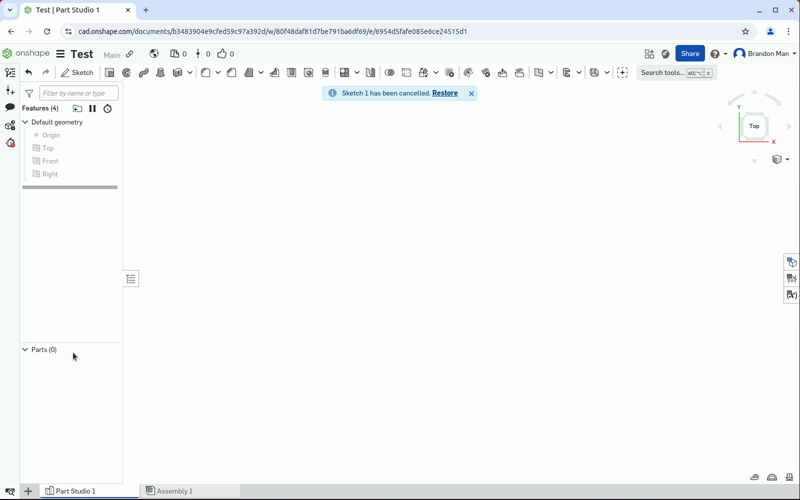
key_down(shift)
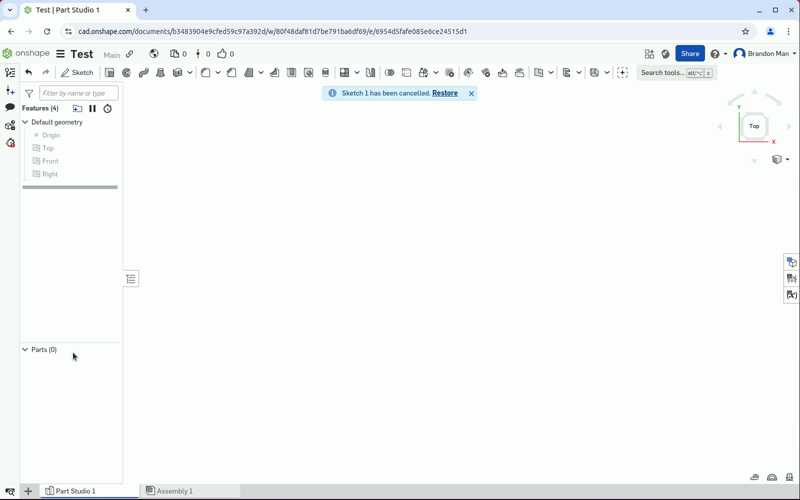
key(up)
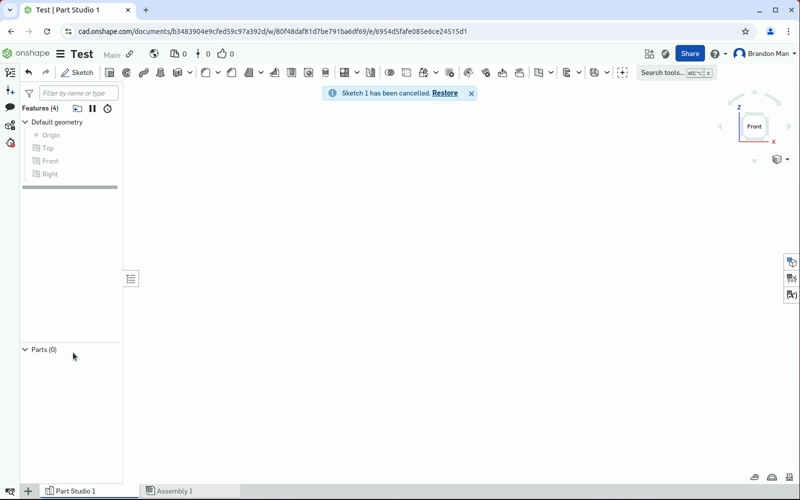
key_up(shift)
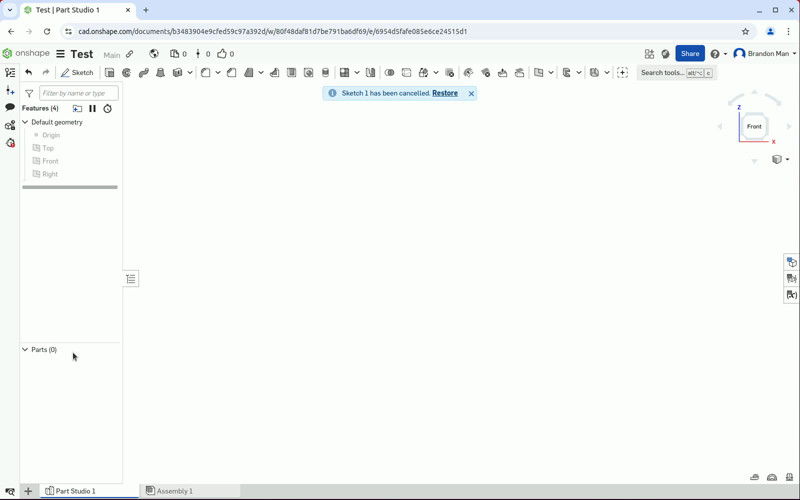
mouse_move(73, 352)
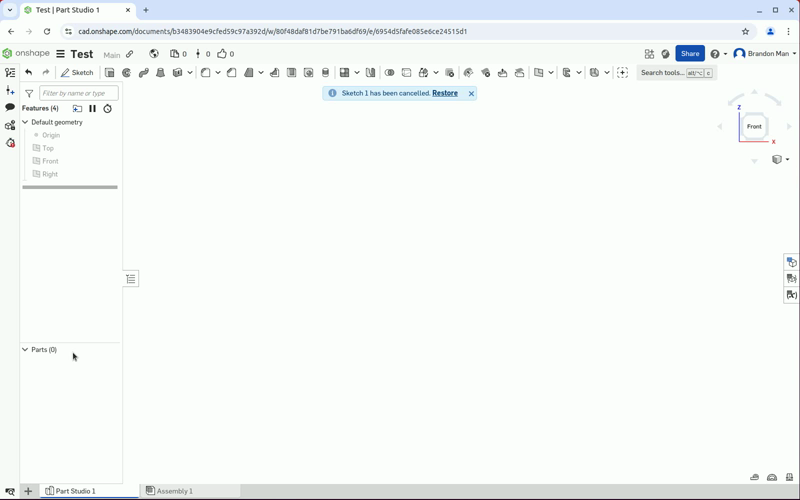
key(shift+y)
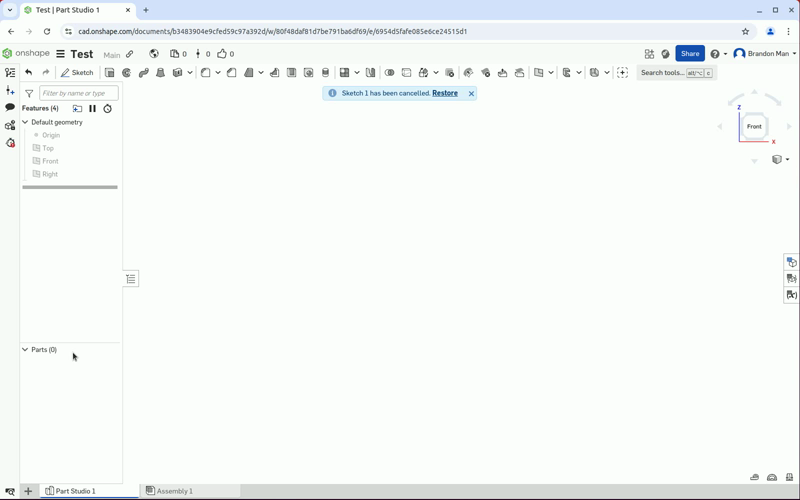
key(shift+s)
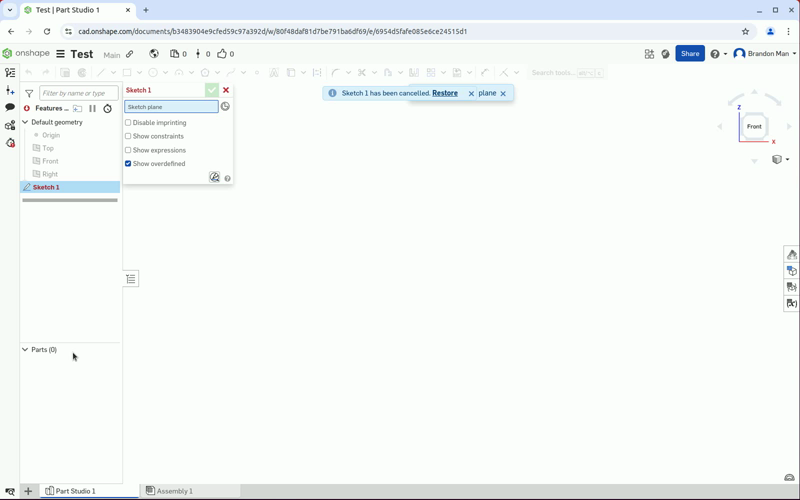
mouse_move(73, 163)
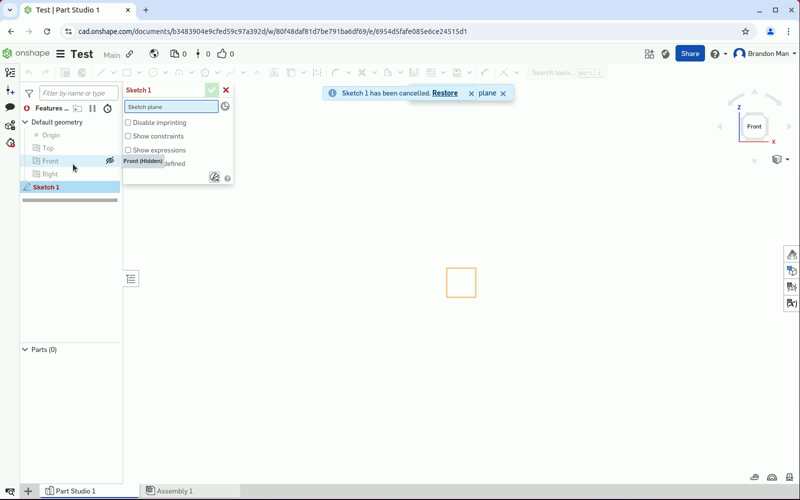
click(73, 163)
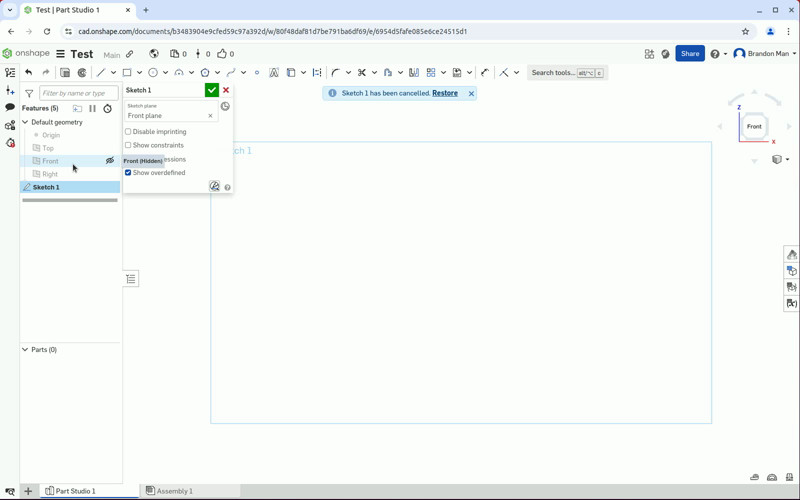
mouse_move(73, 352)
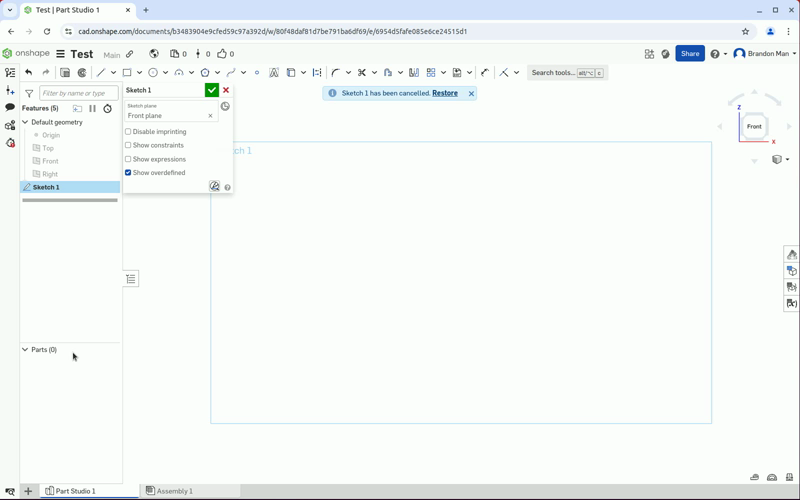
key(y)
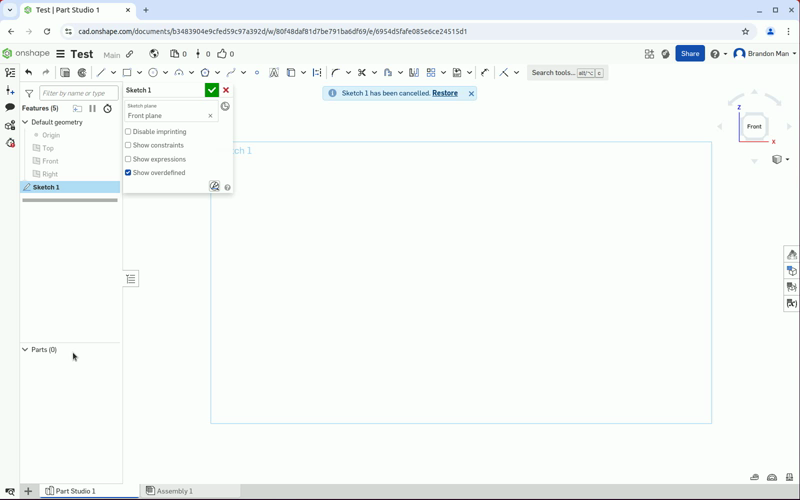
key(l)
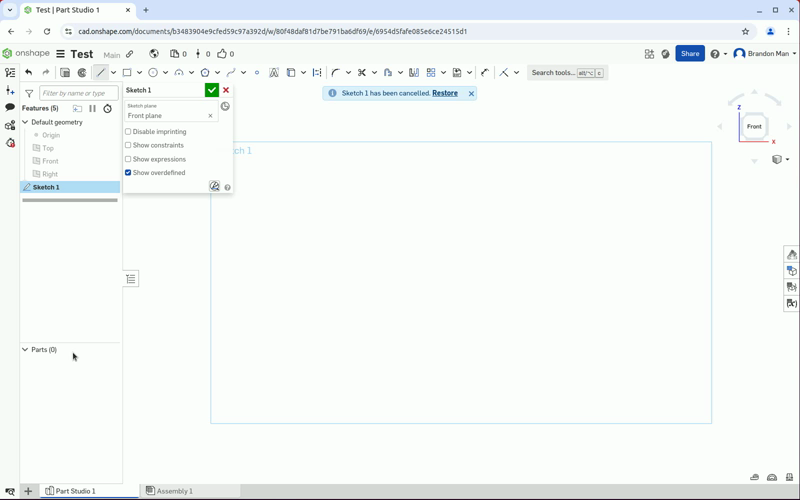
key_down(shift)
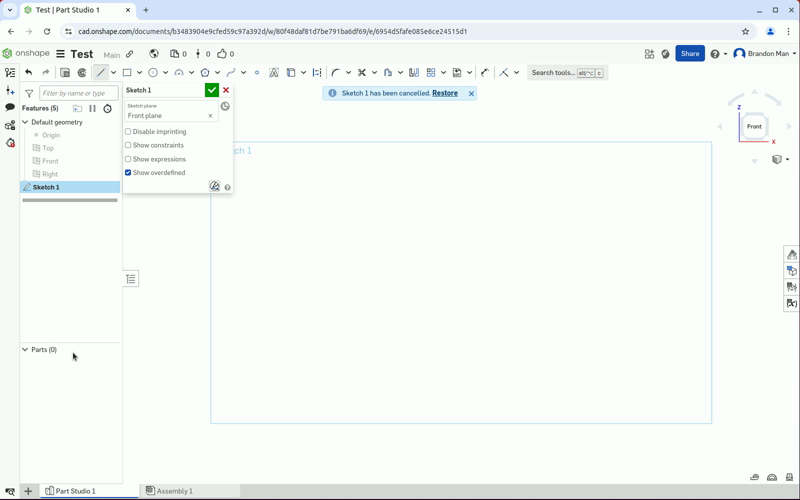
mouse_move(370, 302)
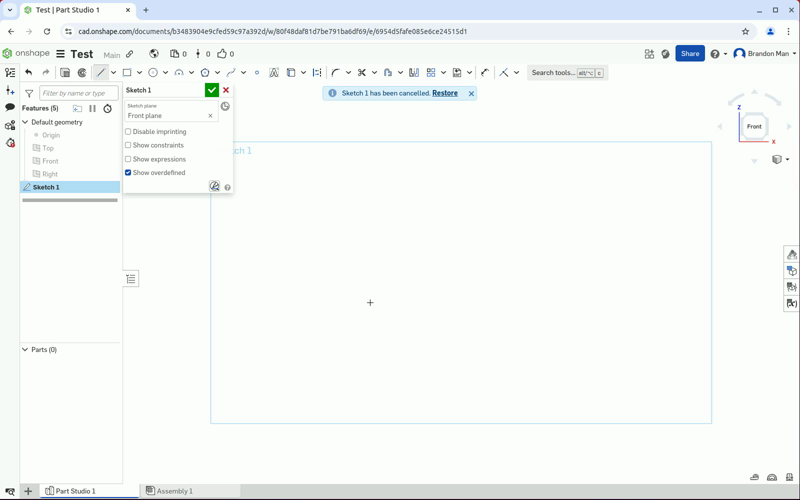
click(370, 302)
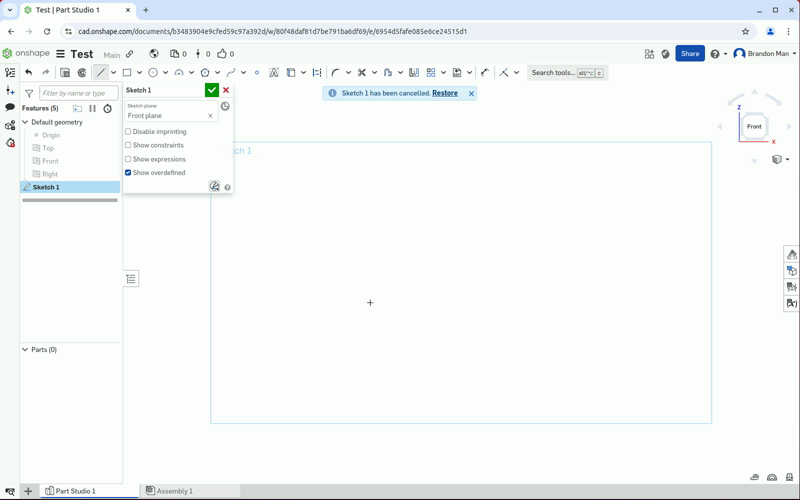
key_up(shift)
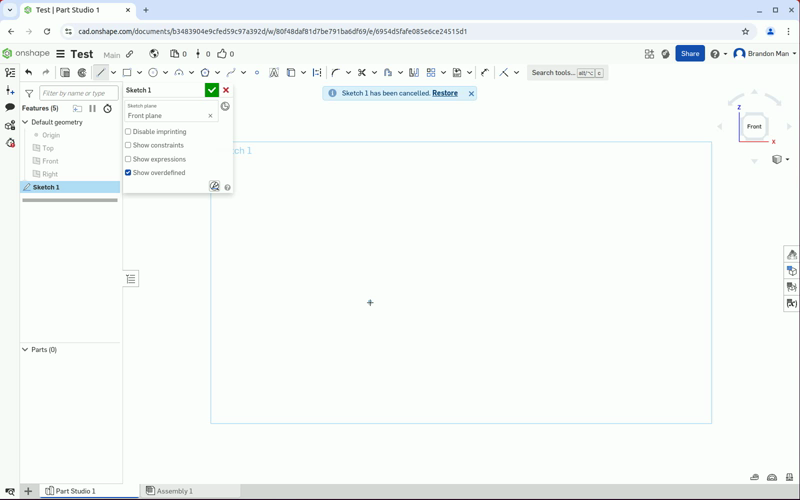
key_down(shift)
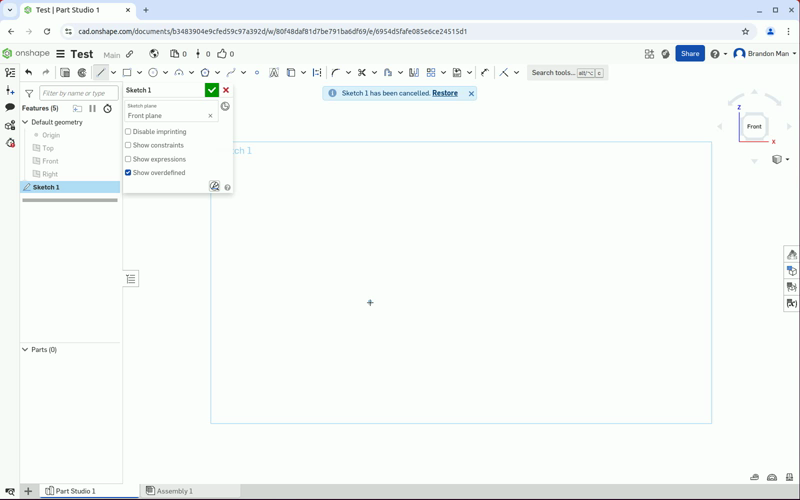
mouse_move(400, 302)
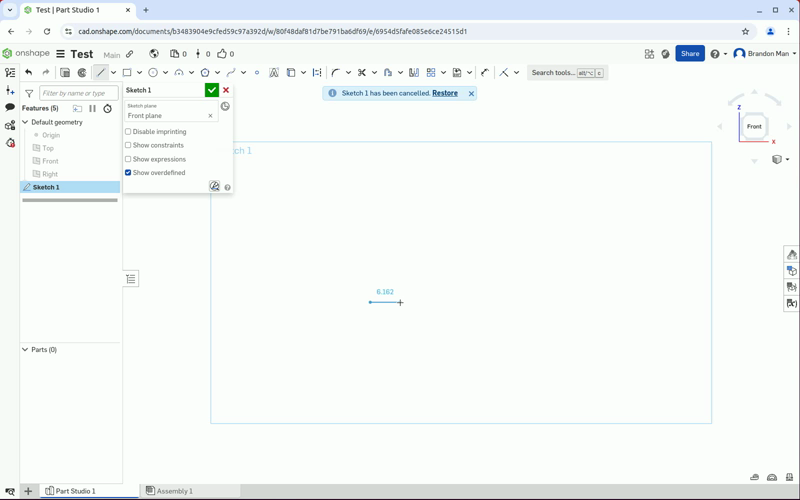
mouse_move(425, 302)
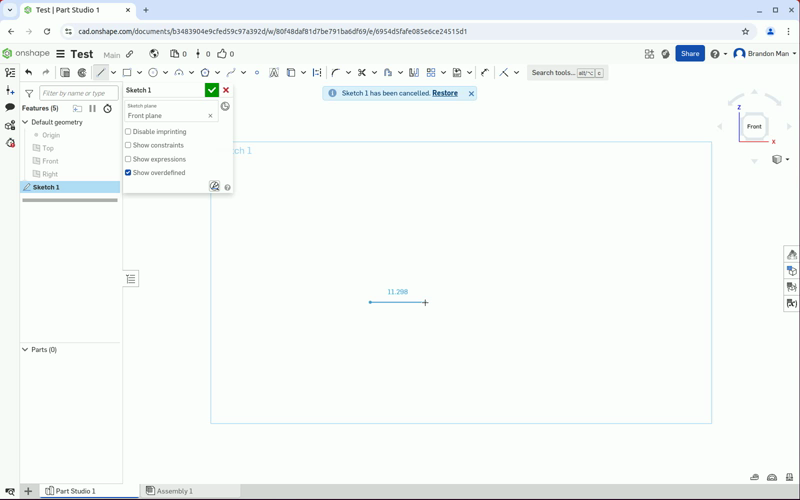
click(425, 302)
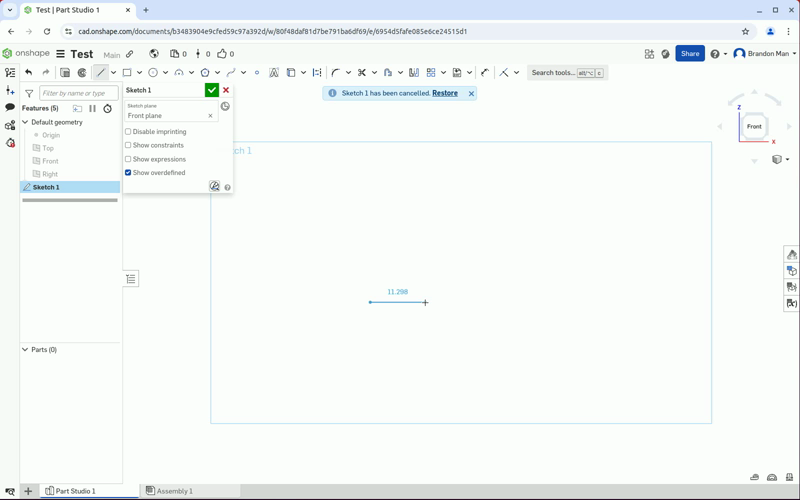
key_up(shift)
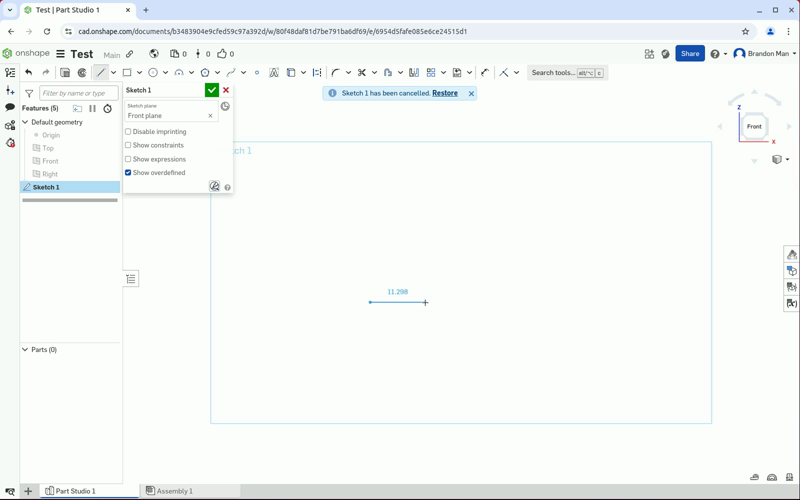
key_down(shift)
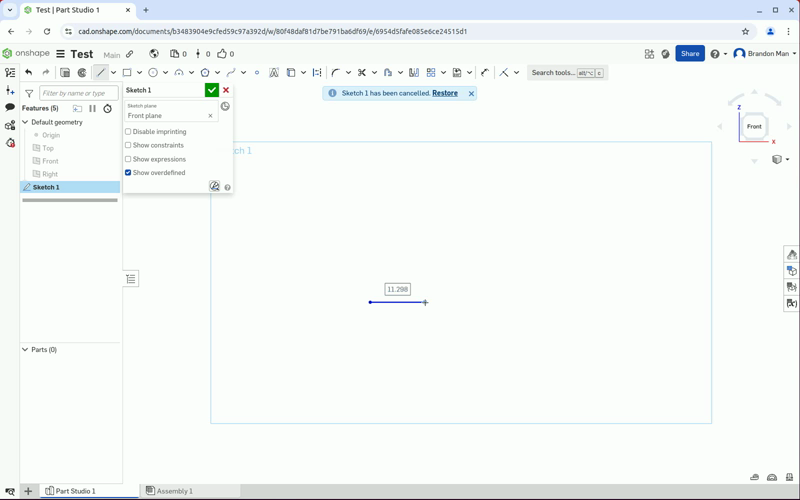
mouse_move(455, 302)
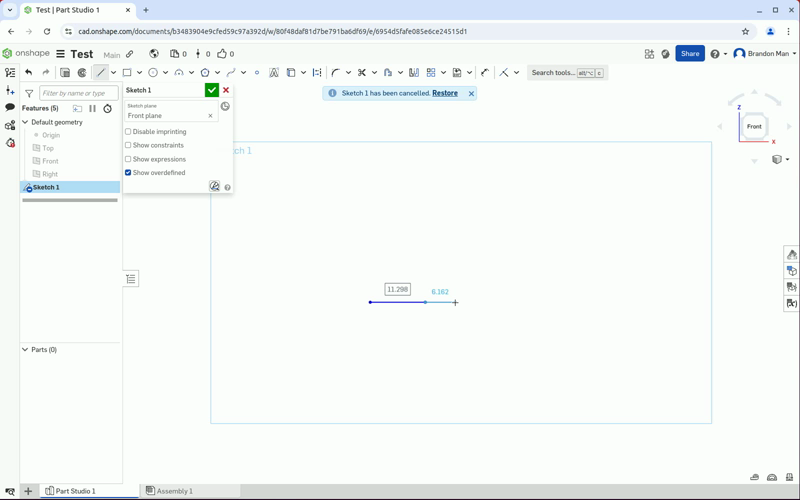
mouse_move(425, 285)
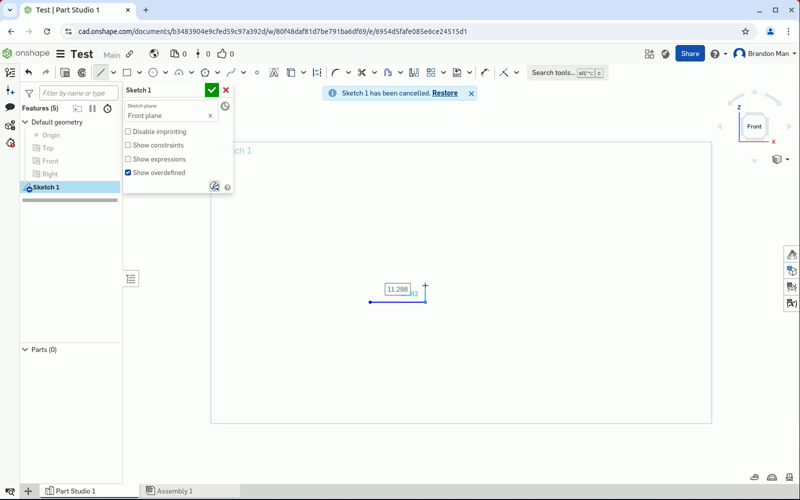
click(425, 285)
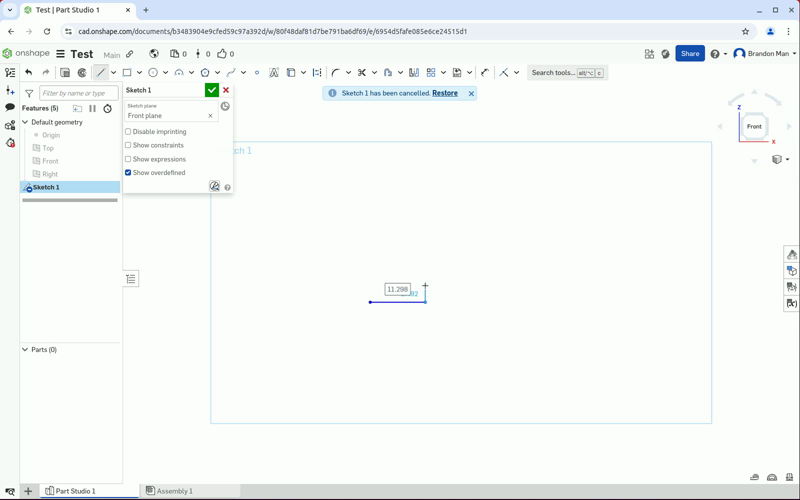
key_up(shift)
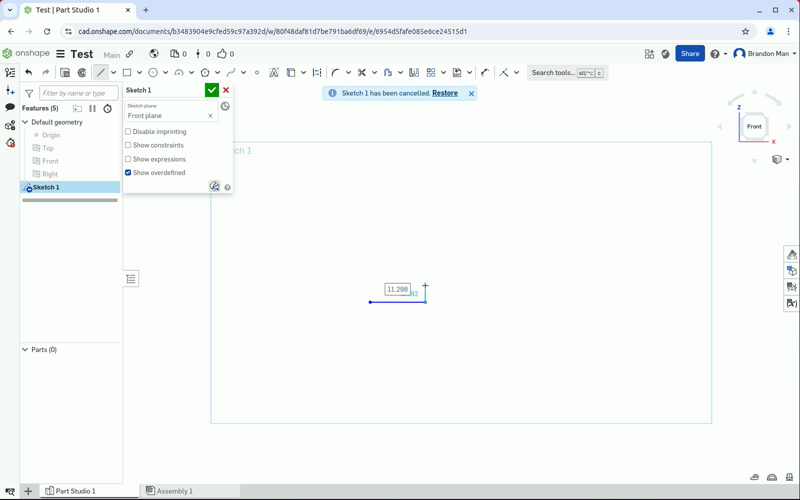
key_down(shift)
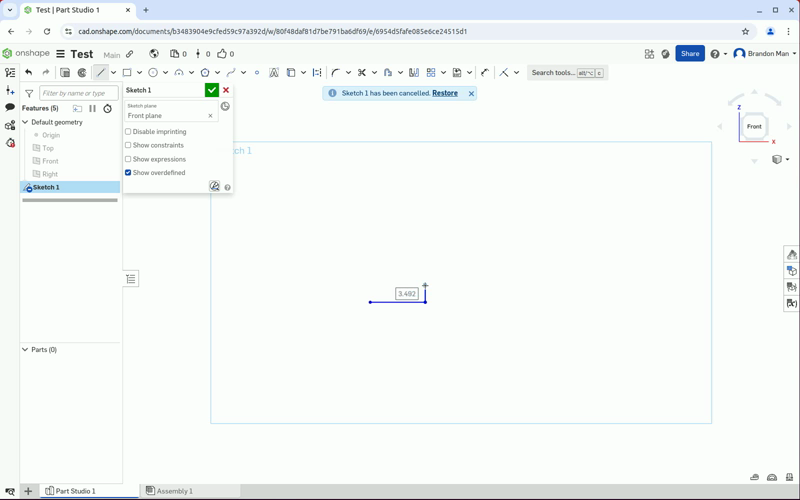
mouse_move(455, 285)
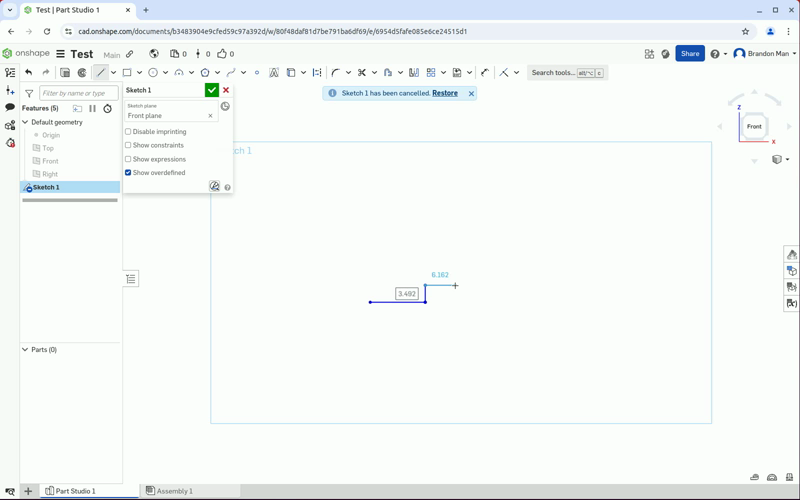
mouse_move(370, 285)
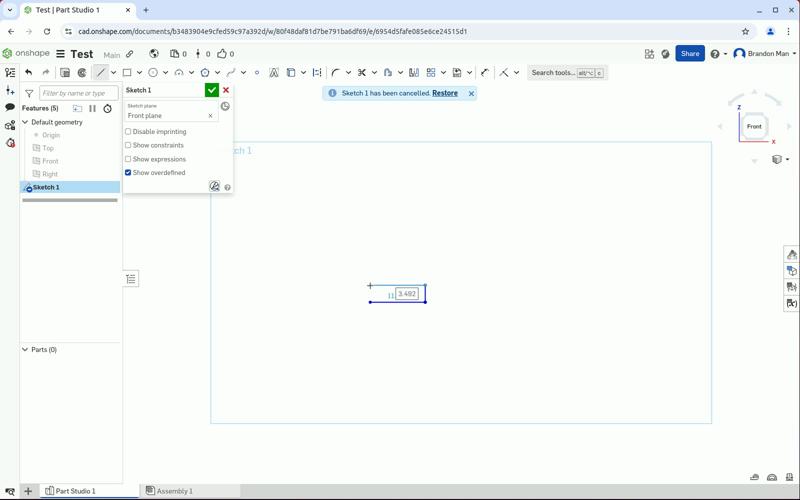
click(370, 285)
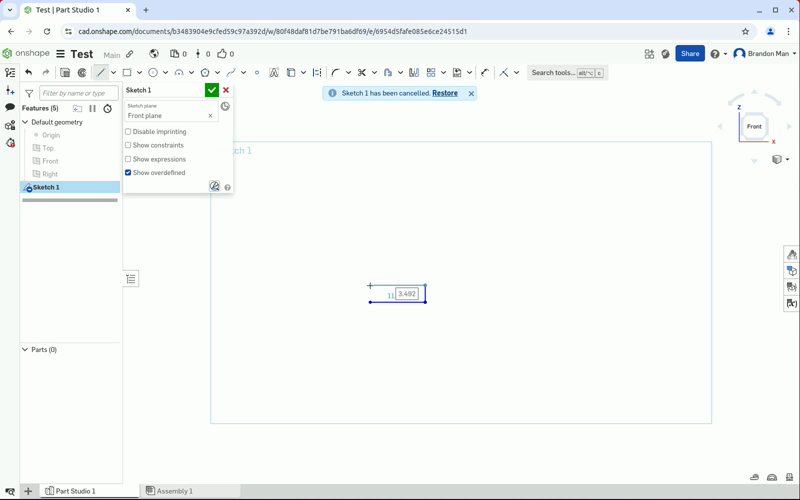
key_up(shift)
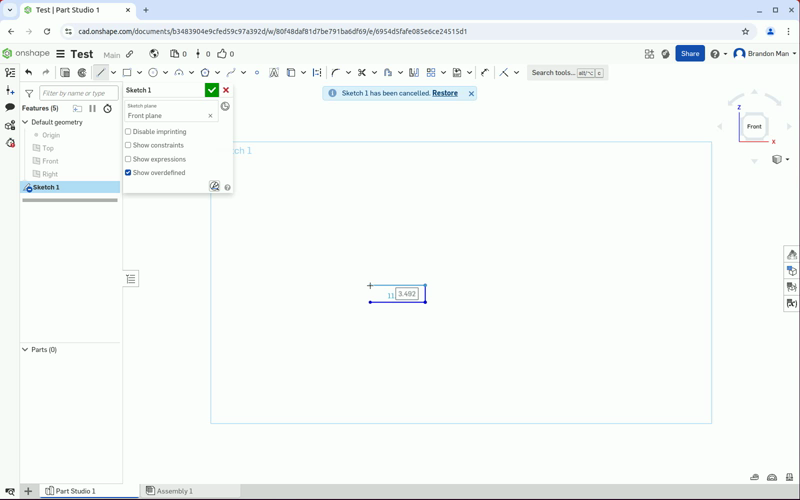
mouse_move(400, 285)
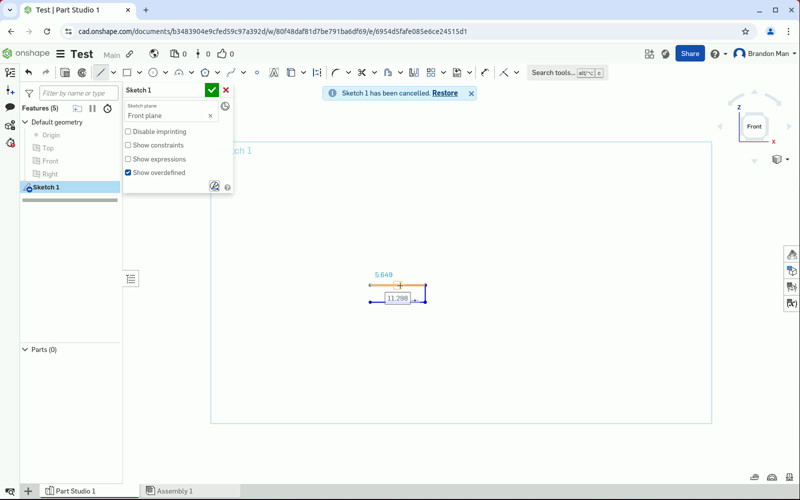
key_down(shift)
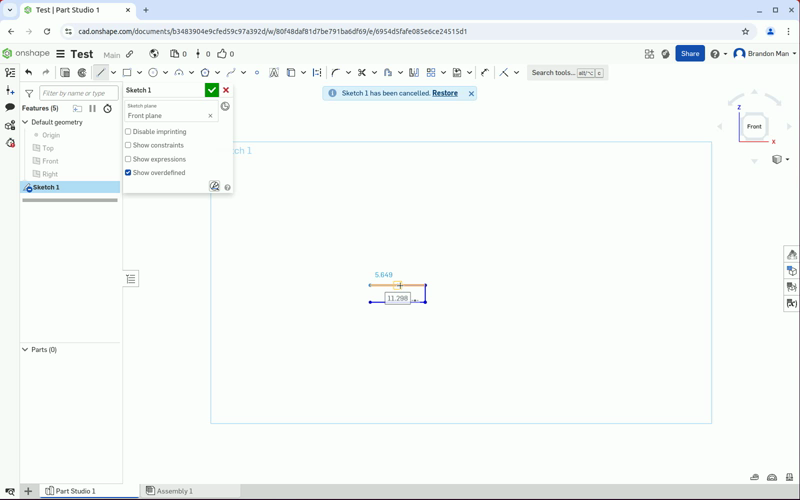
mouse_move(370, 302)
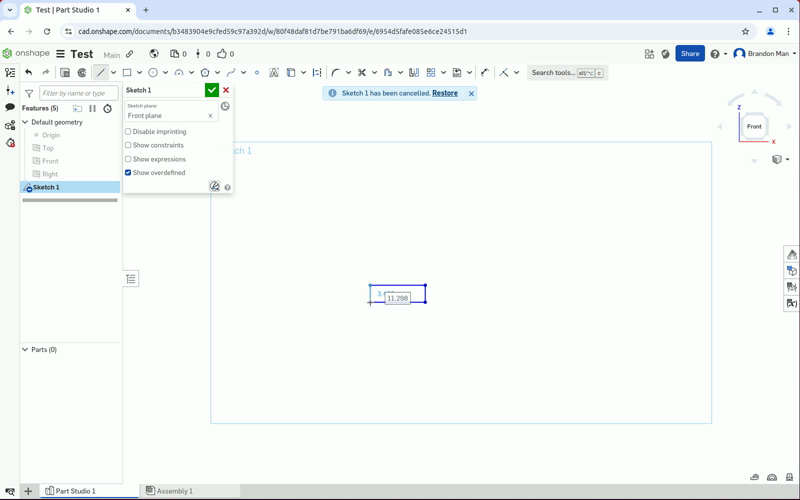
key_up(shift)
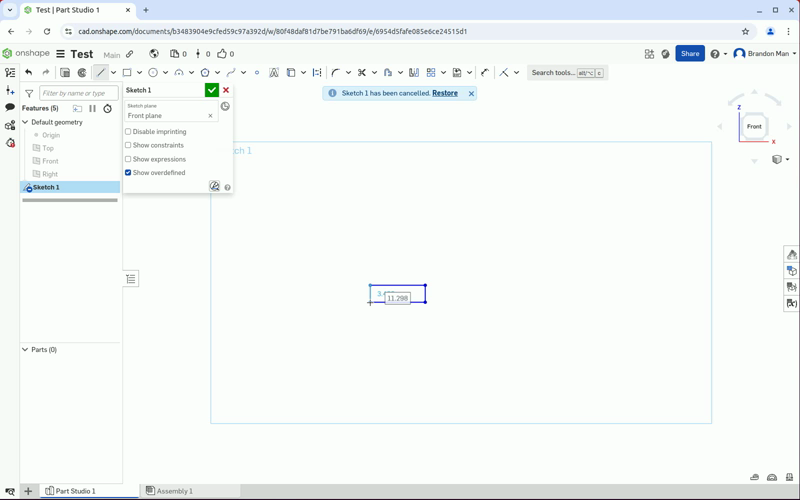
click(370, 302)
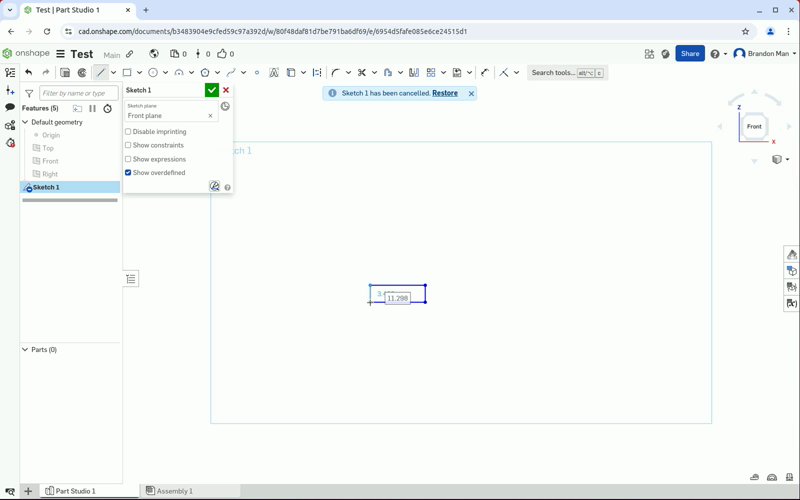
key(esc)
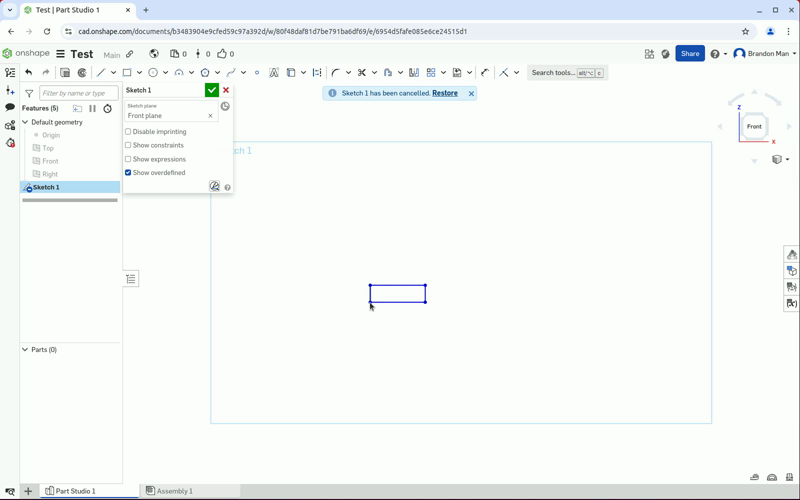
mouse_move(423, 294)
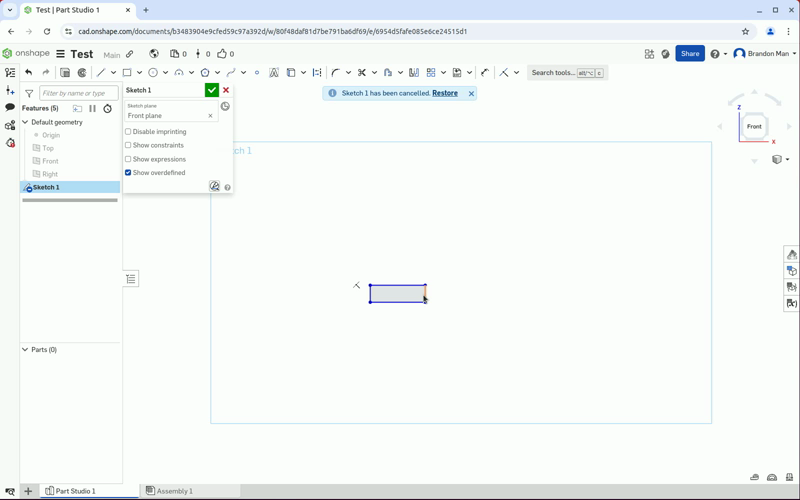
scroll(6)
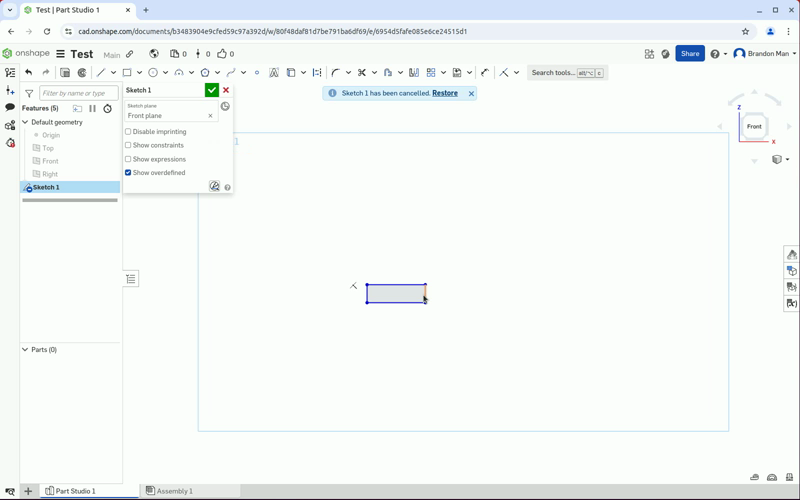
scroll(6)
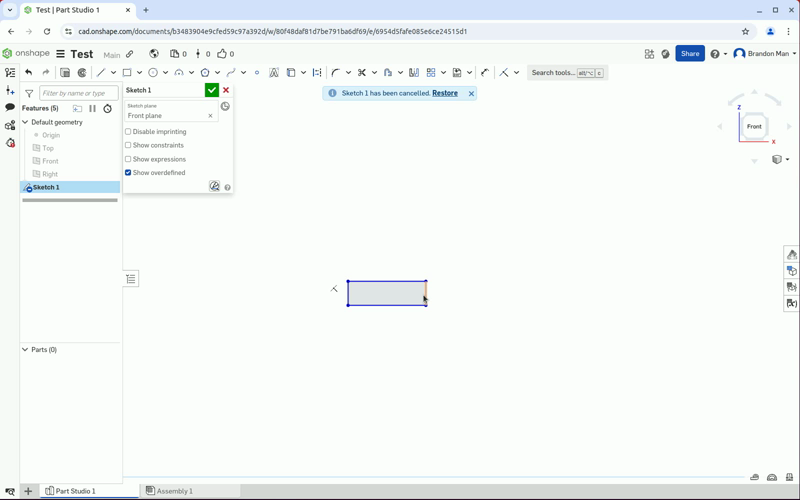
scroll(6)
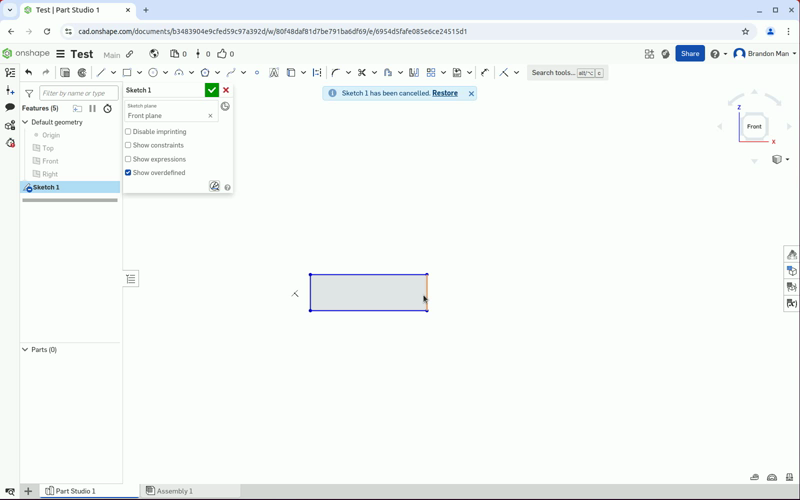
scroll(6)
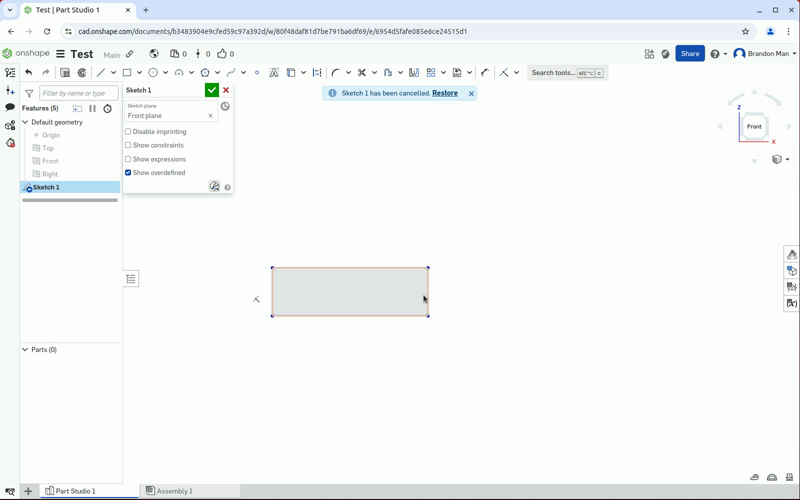
scroll(6)
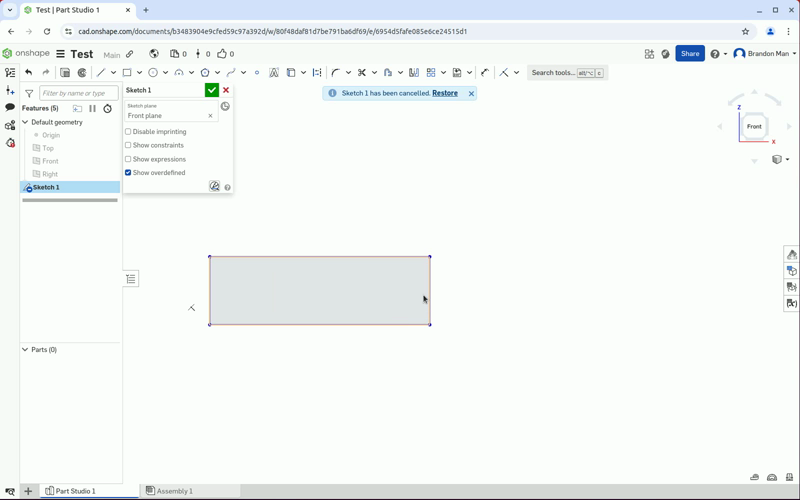
scroll(6)
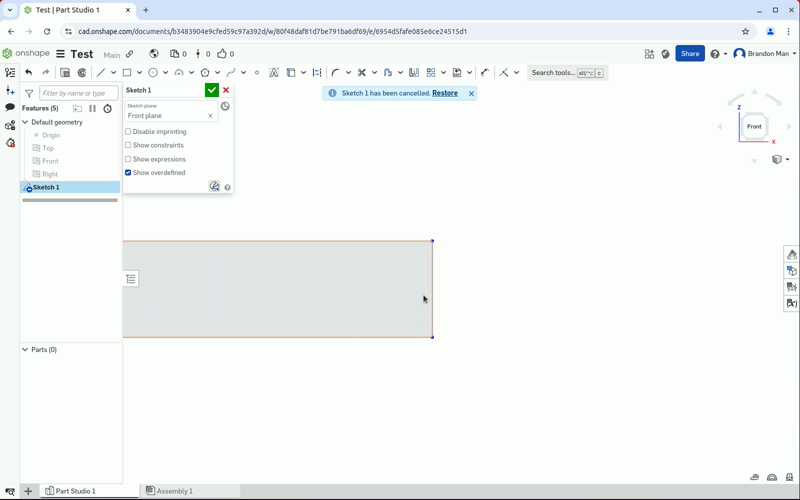
scroll(6)
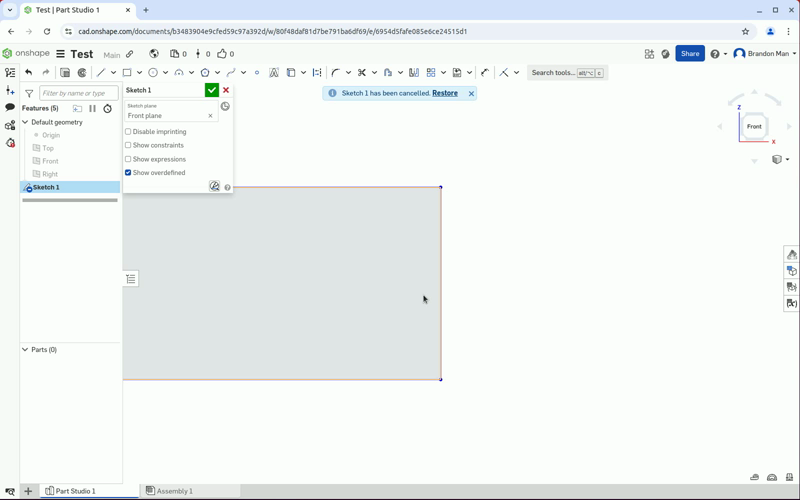
click(423, 294)
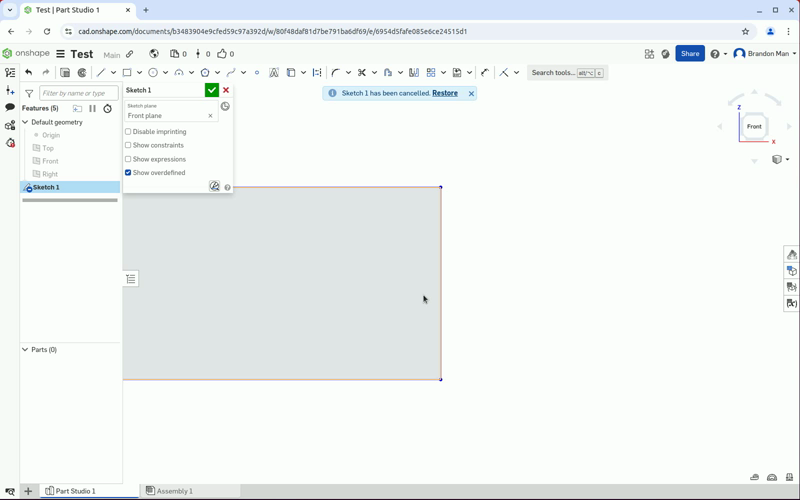
scroll(-6)
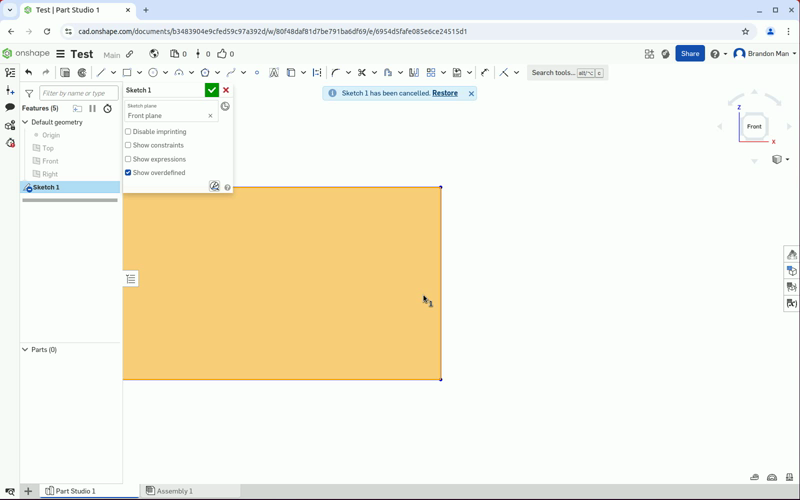
scroll(-6)
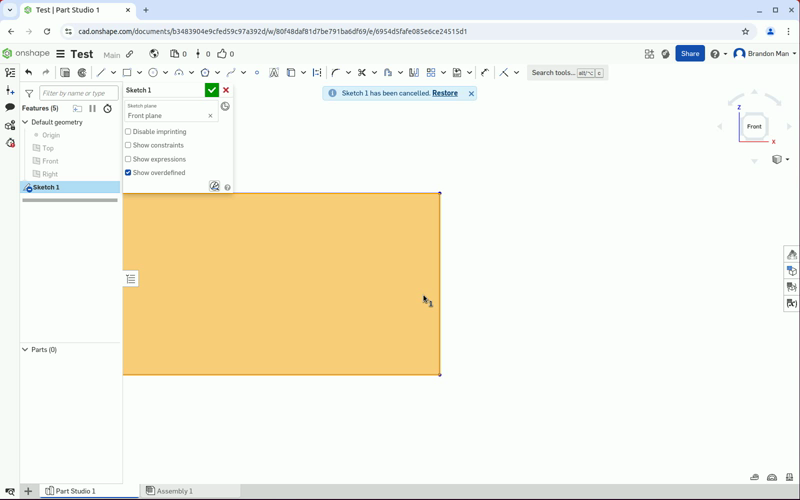
scroll(-6)
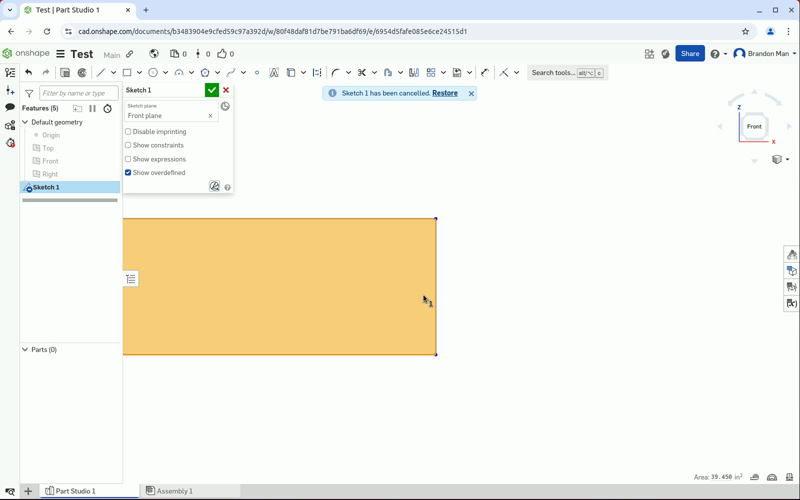
scroll(-6)
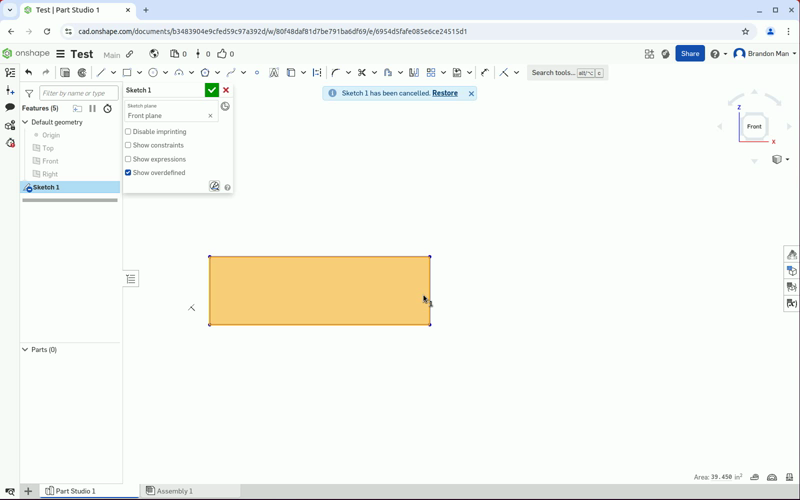
scroll(-6)
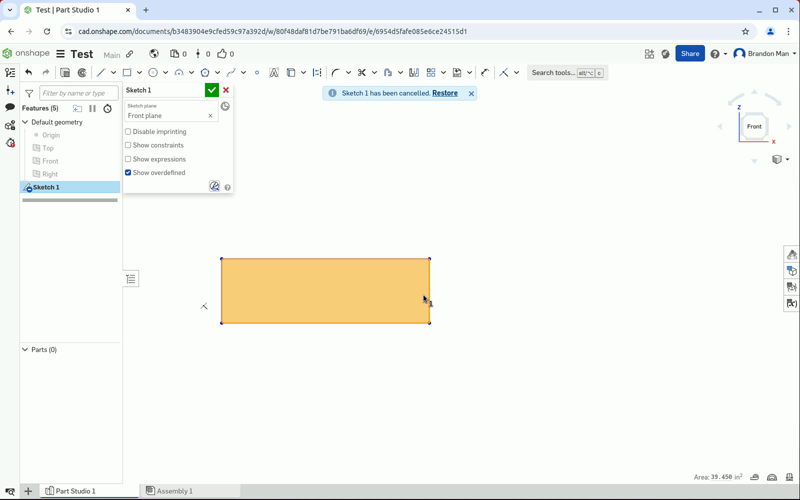
scroll(-6)
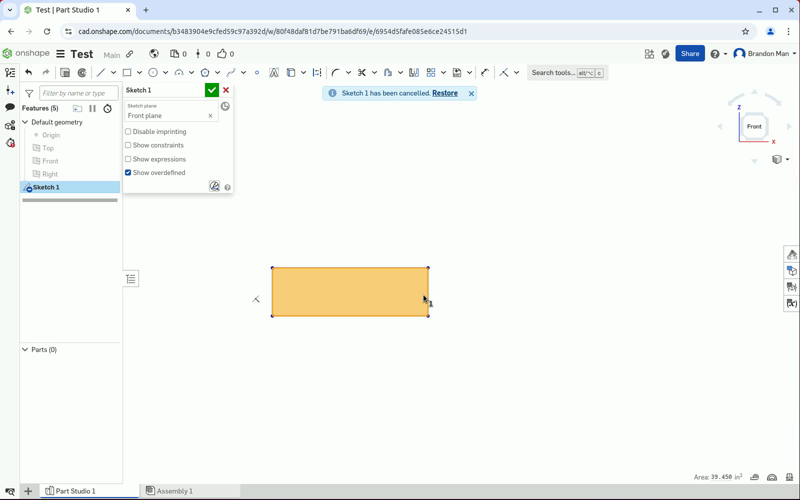
scroll(-6)
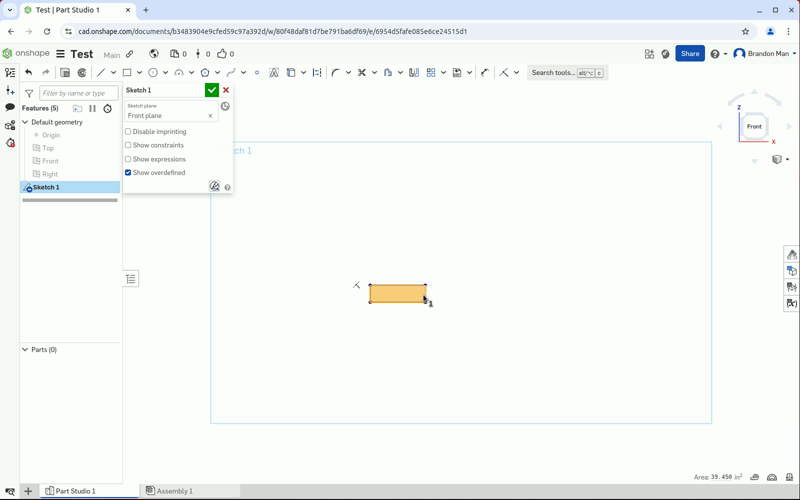
mouse_move(73, 352)
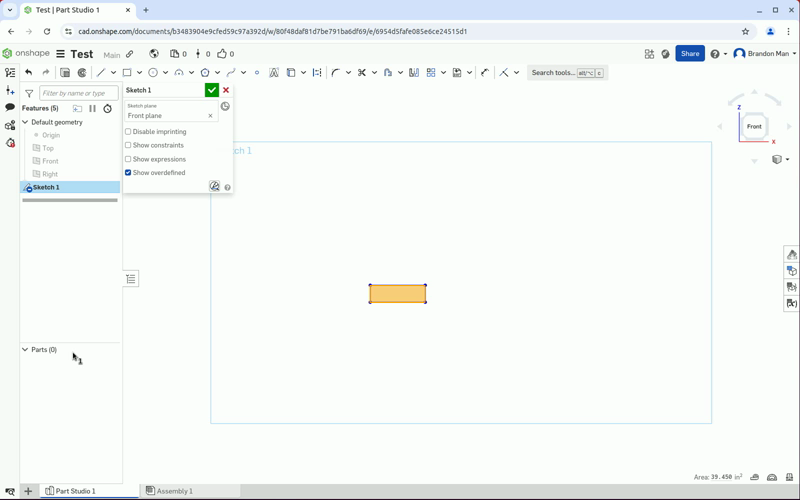
key(shift+y)
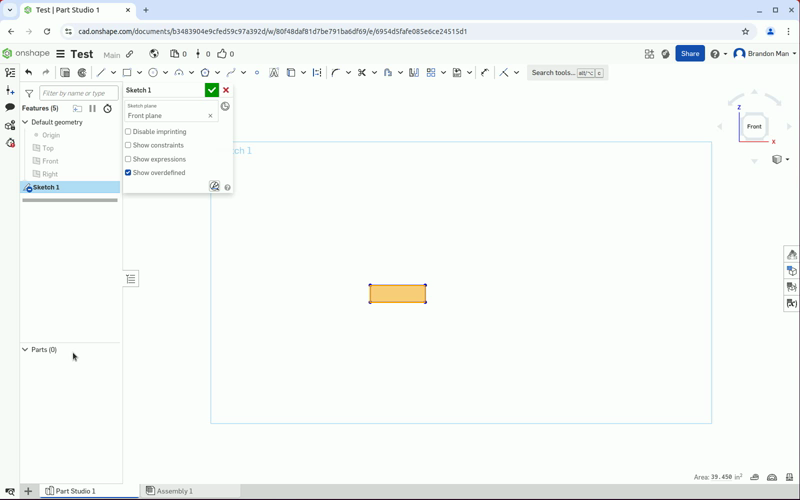
key(shift+e)
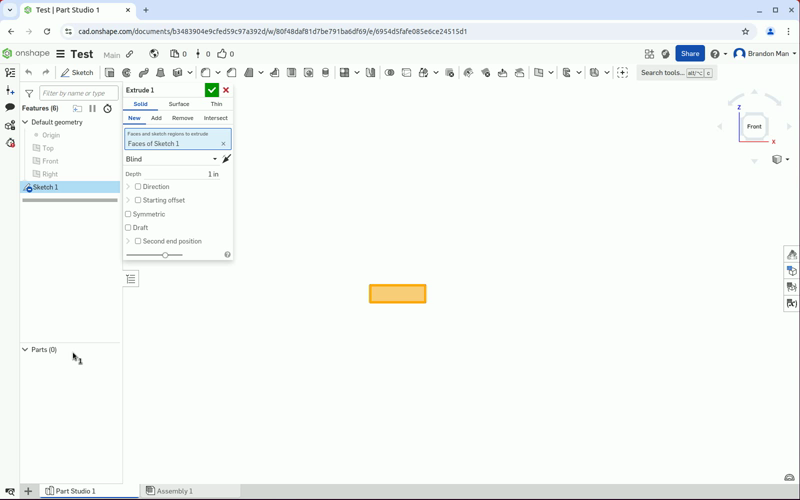
mouse_move(143, 106)
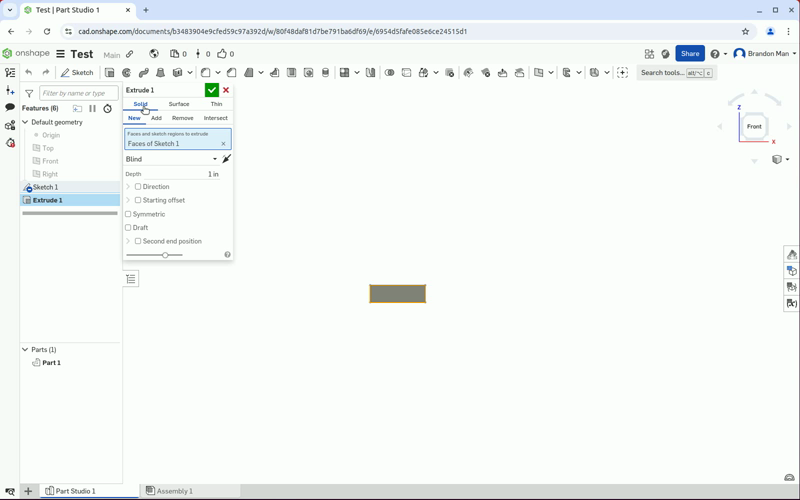
click(143, 106)
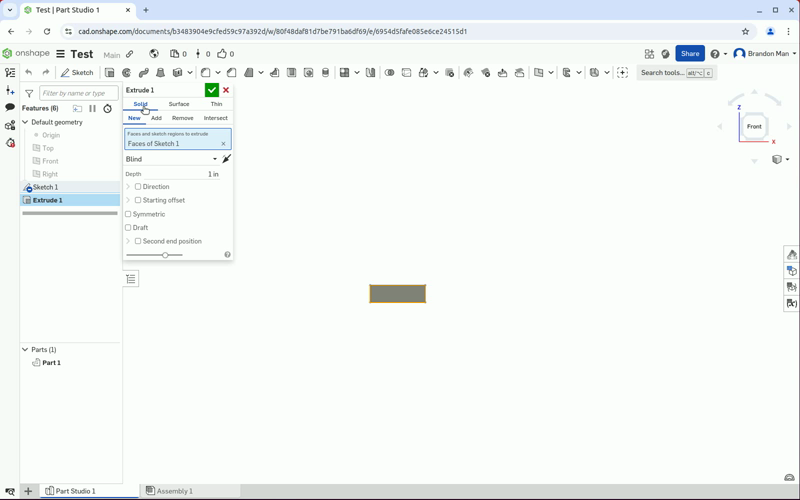
mouse_move(137, 120)
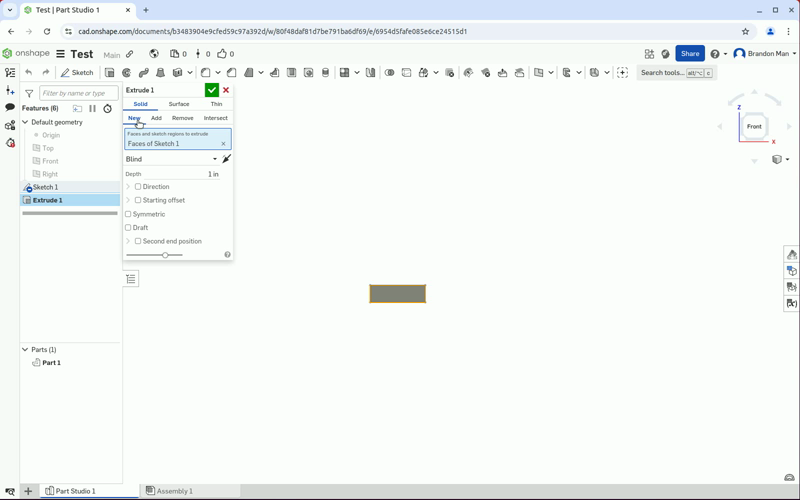
click(137, 120)
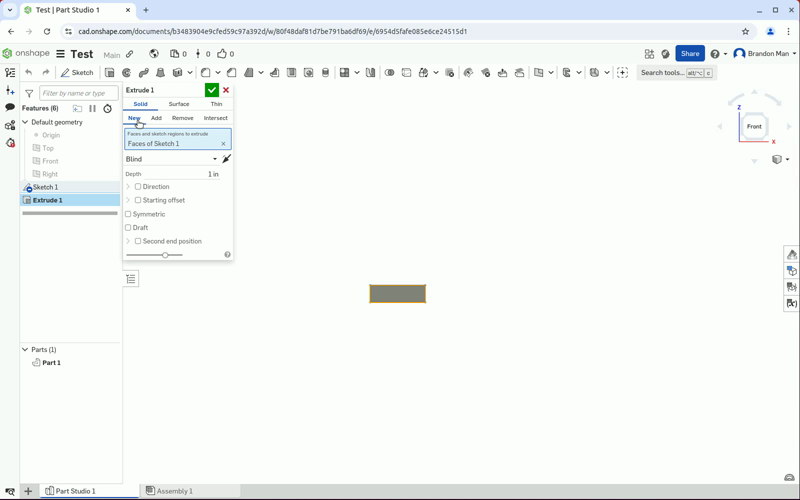
key(tab, 4)
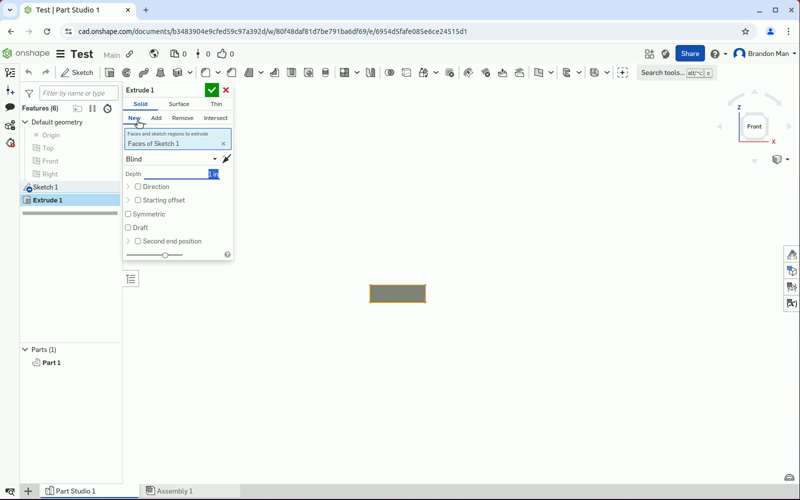
text(8.184)
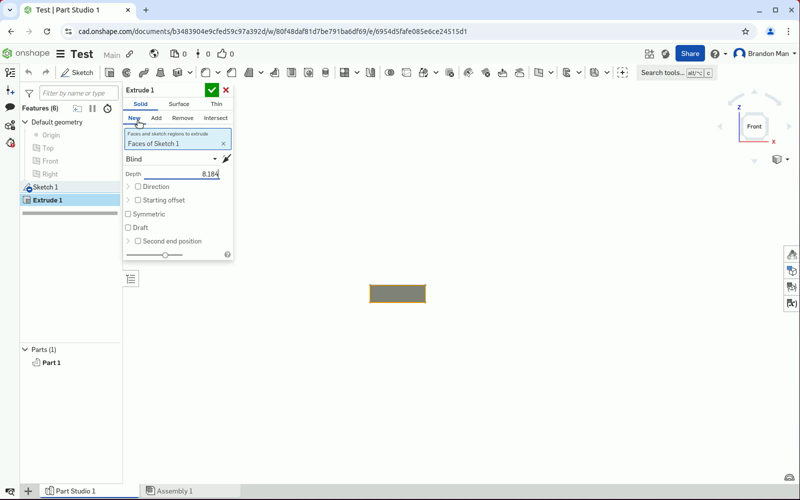
key(enter)
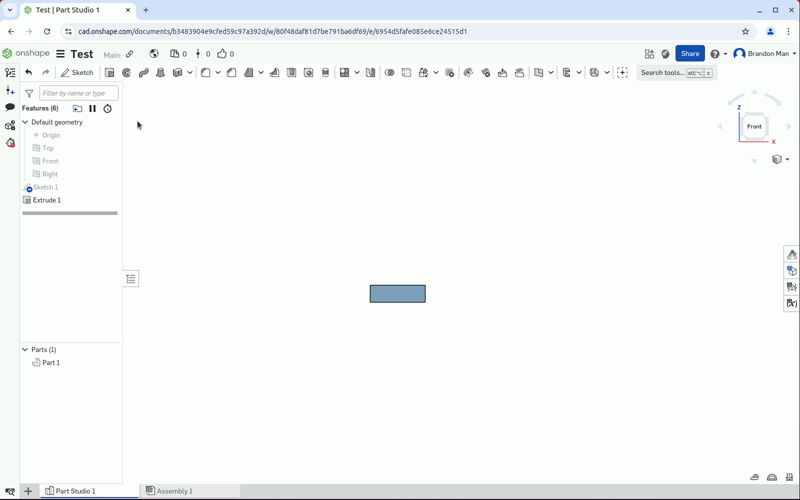
key(shift+h)
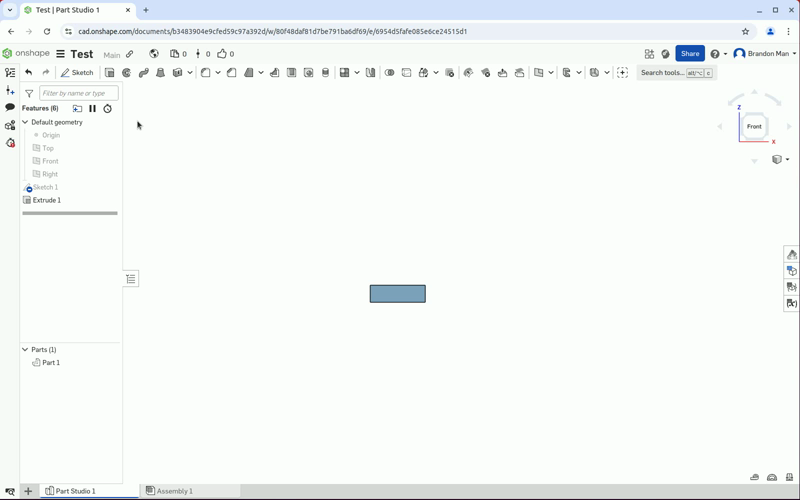
key(shift+h)
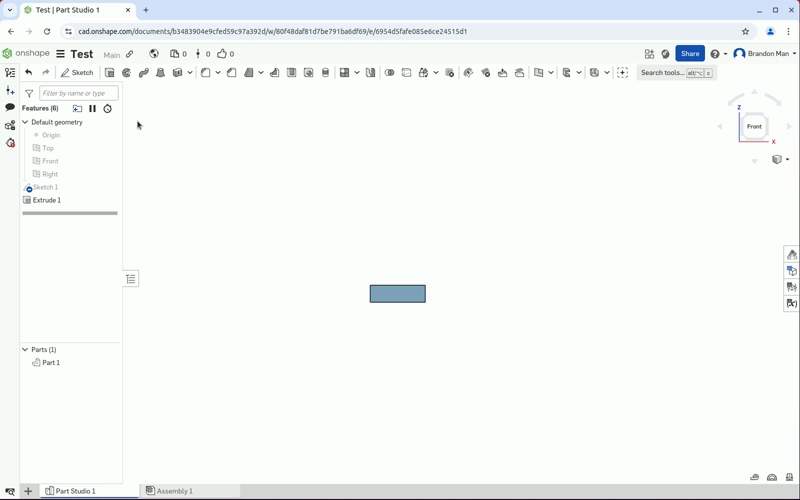
mouse_move(73, 189)
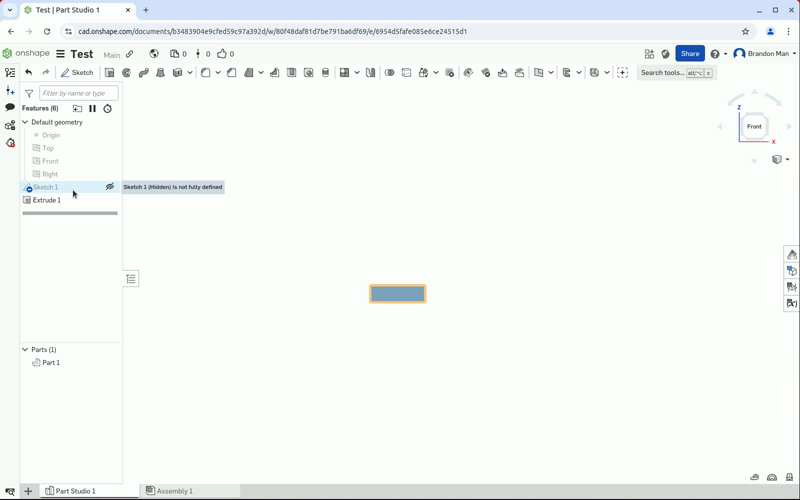
click(73, 189)
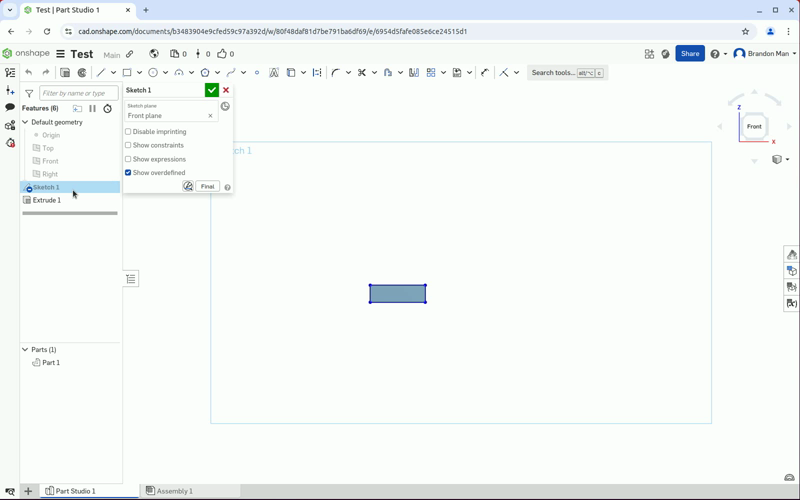
mouse_move(229, 92)
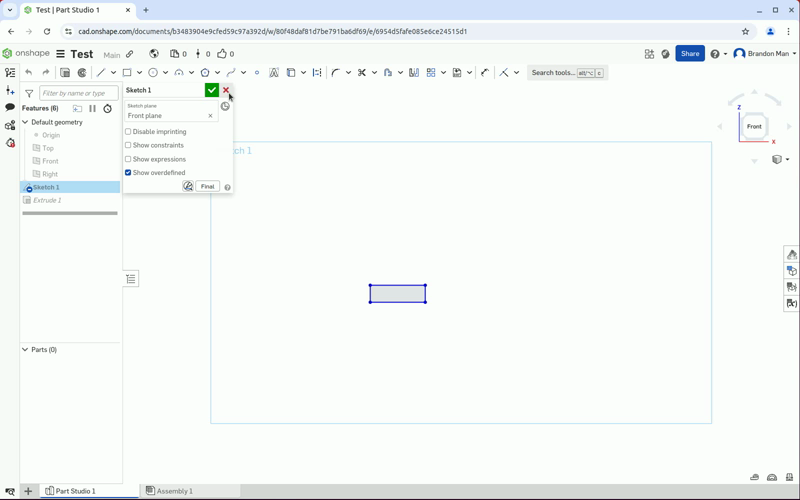
click(229, 92)
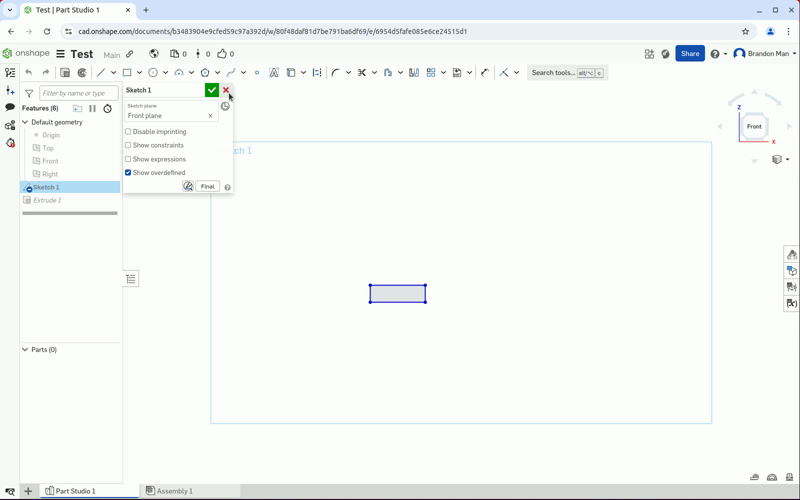
key(shift+s)
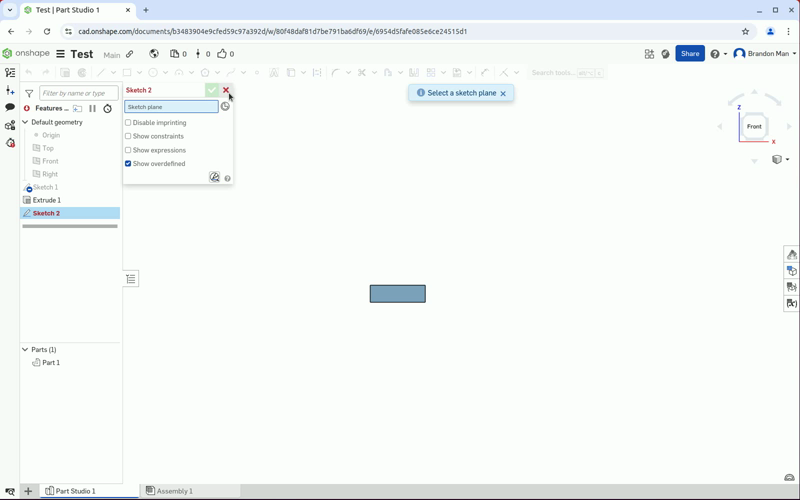
mouse_move(73, 163)
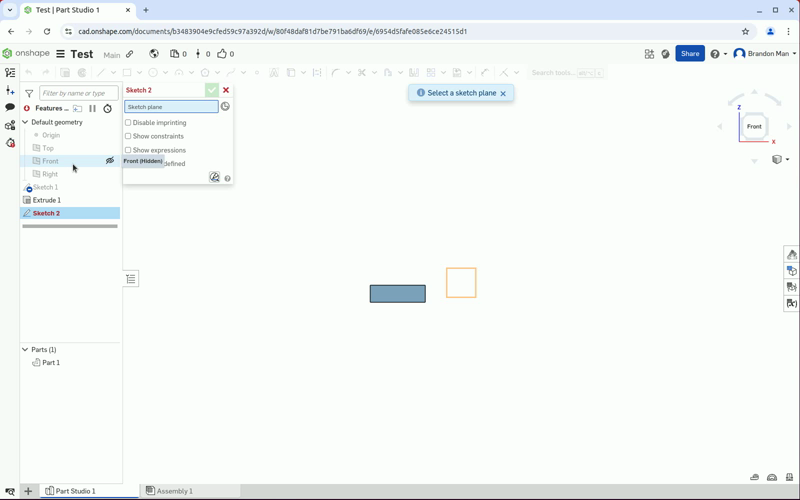
click(73, 163)
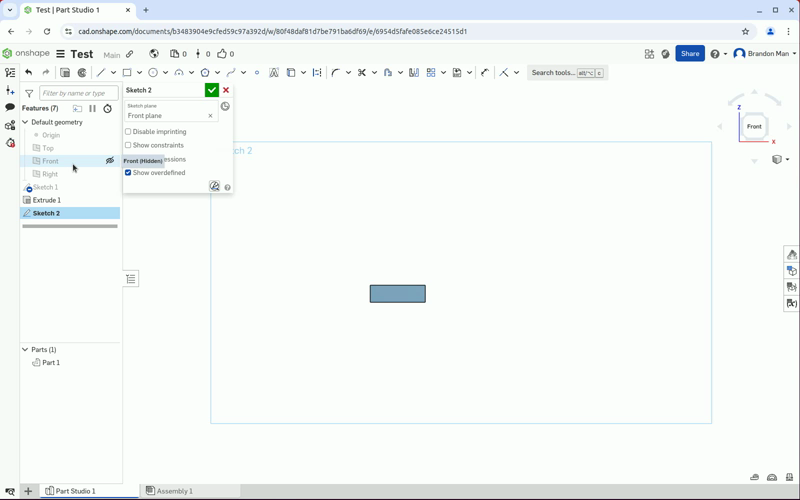
mouse_move(73, 352)
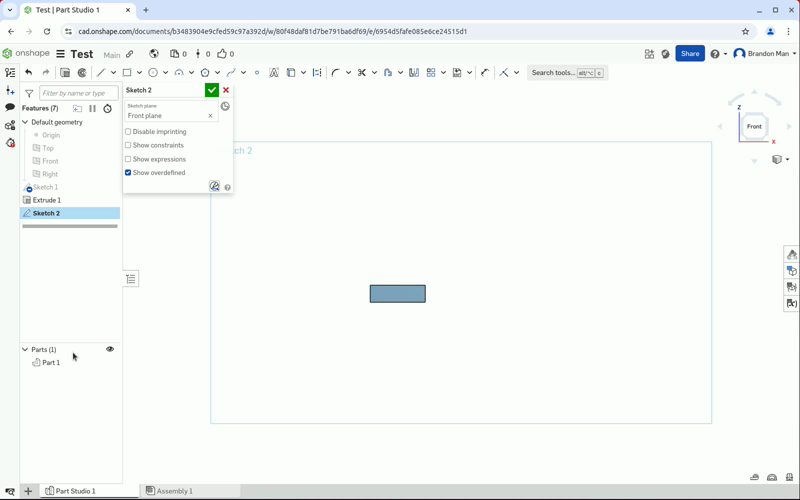
key(y)
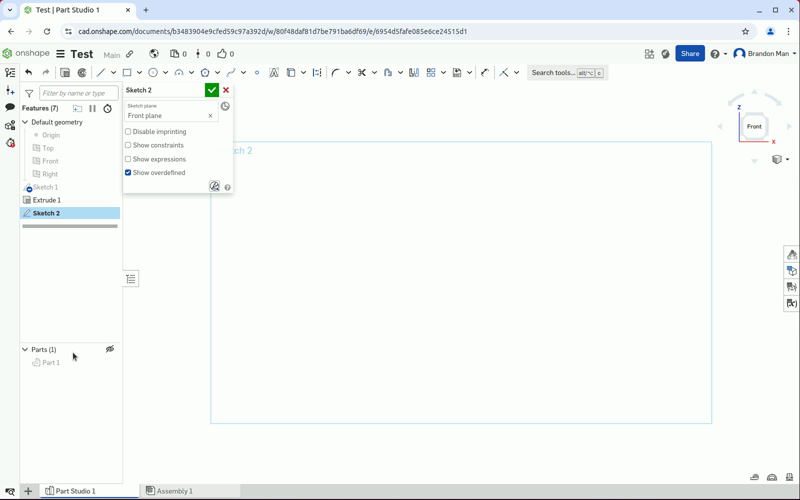
key(l)
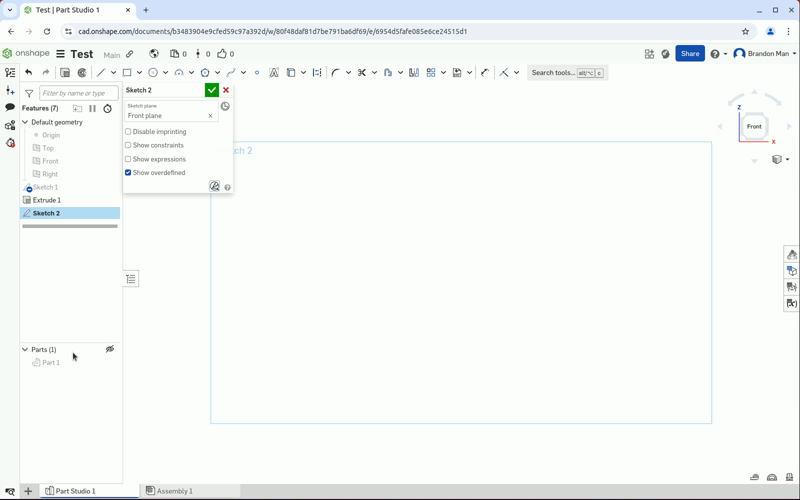
key_down(shift)
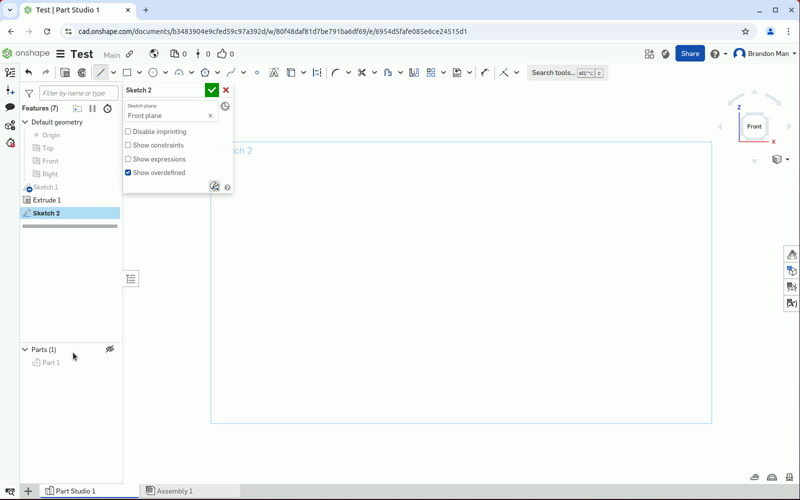
mouse_move(508, 303)
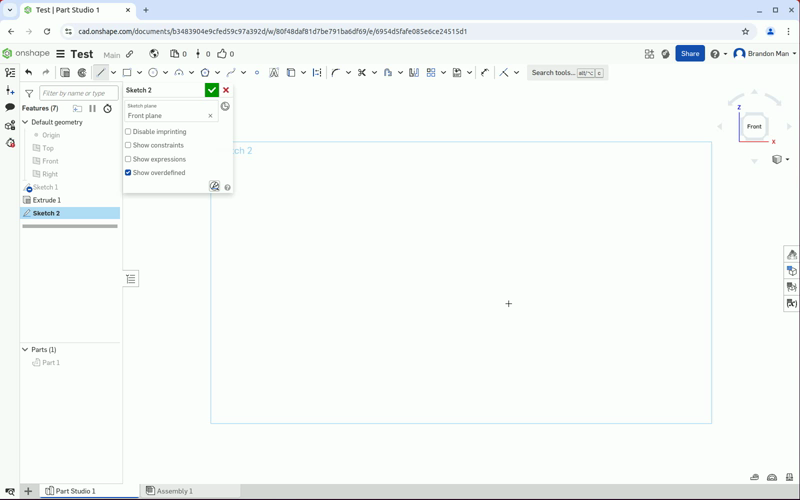
click(508, 303)
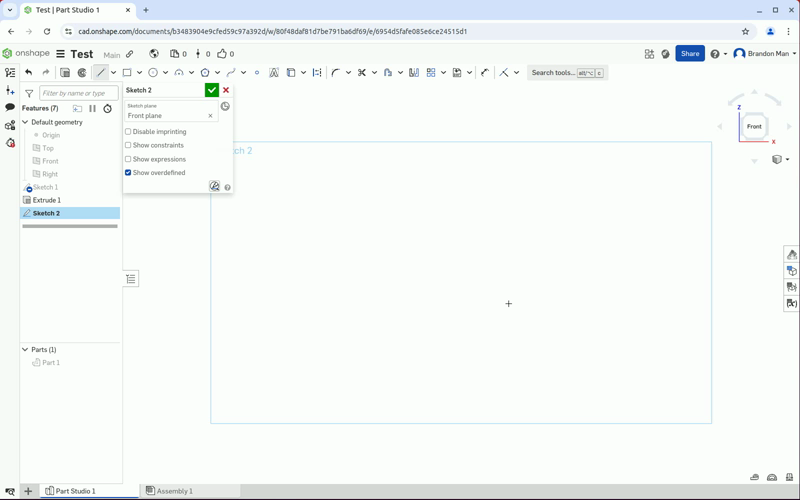
key_up(shift)
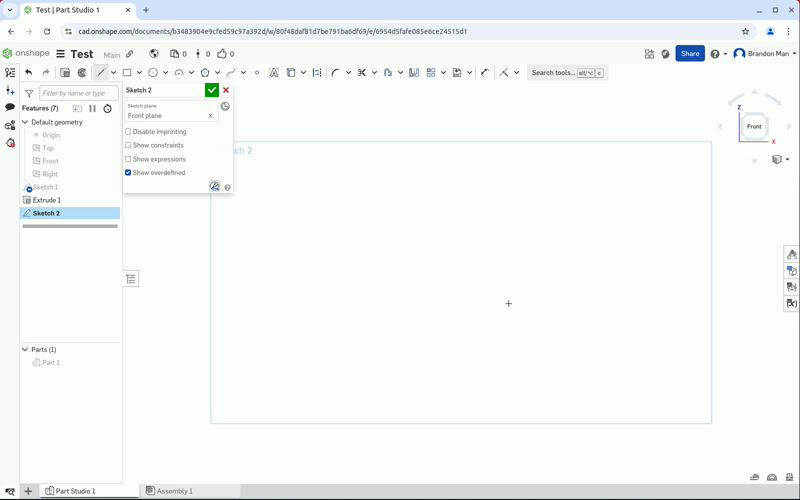
key_down(shift)
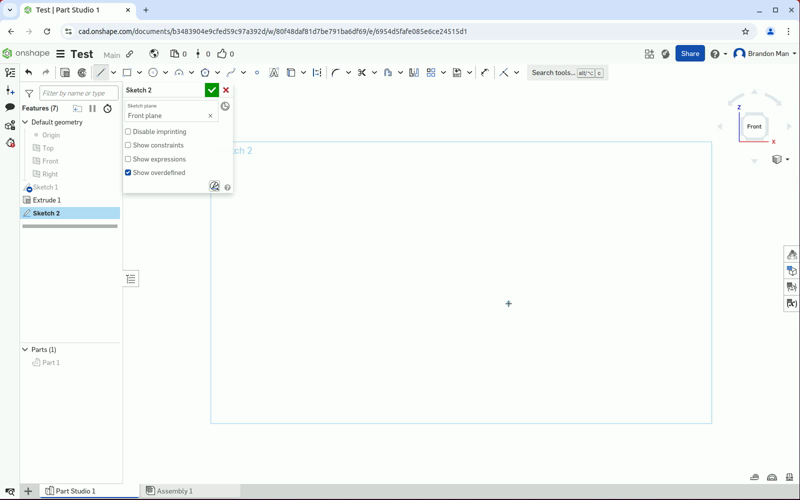
mouse_move(573, 303)
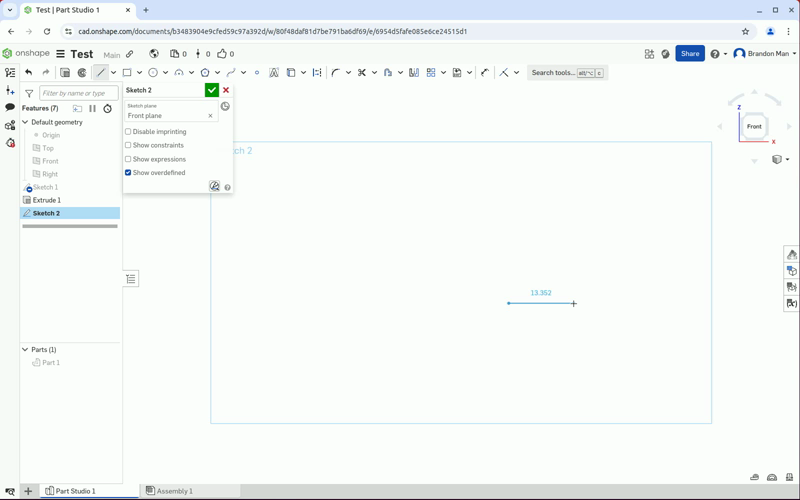
click(573, 303)
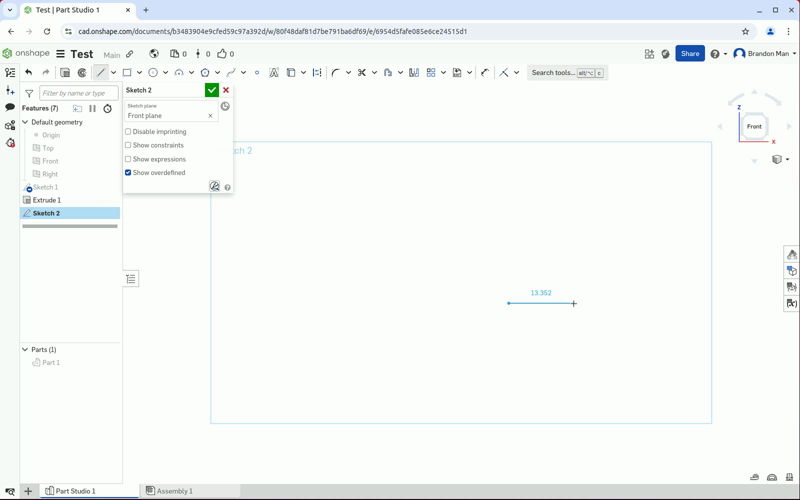
key_up(shift)
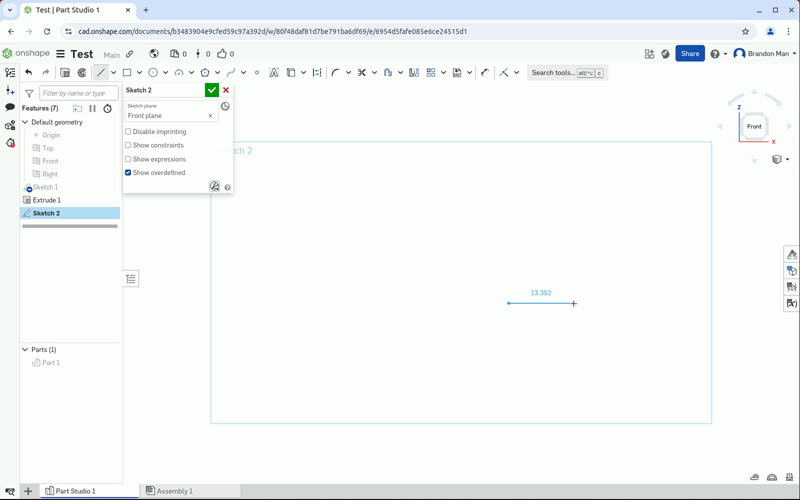
key_down(shift)
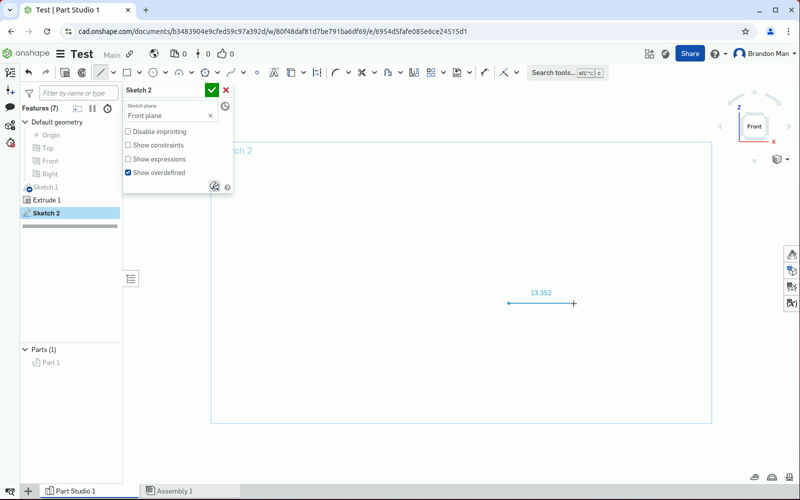
mouse_move(589, 303)
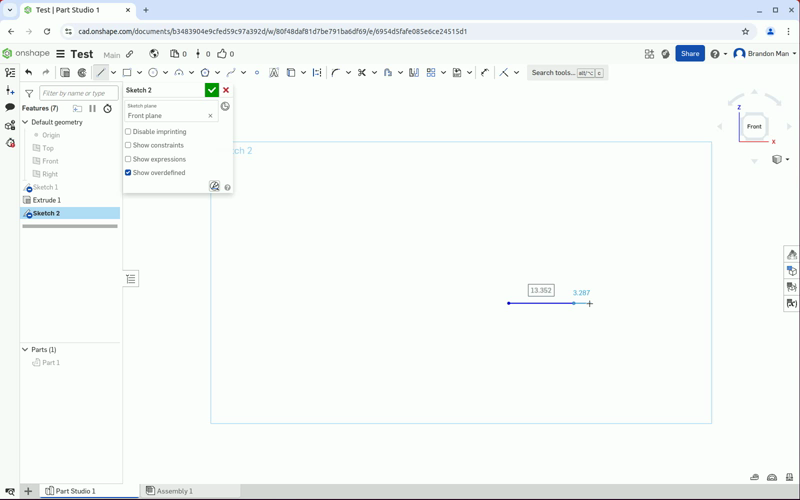
mouse_move(573, 282)
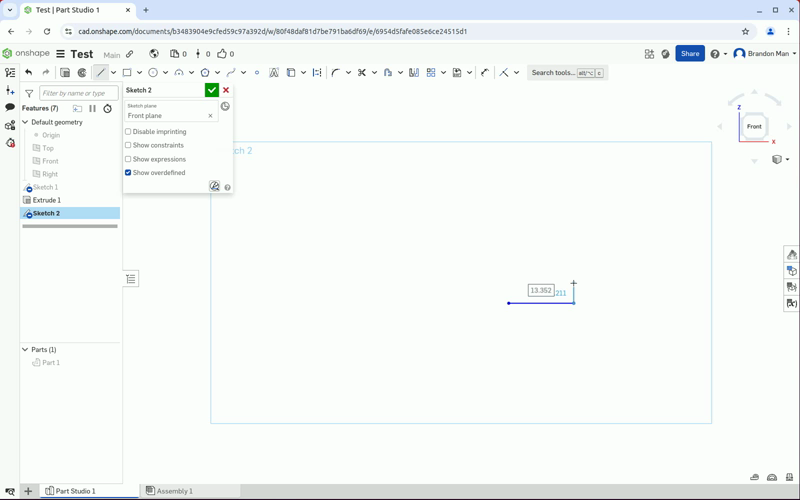
click(573, 282)
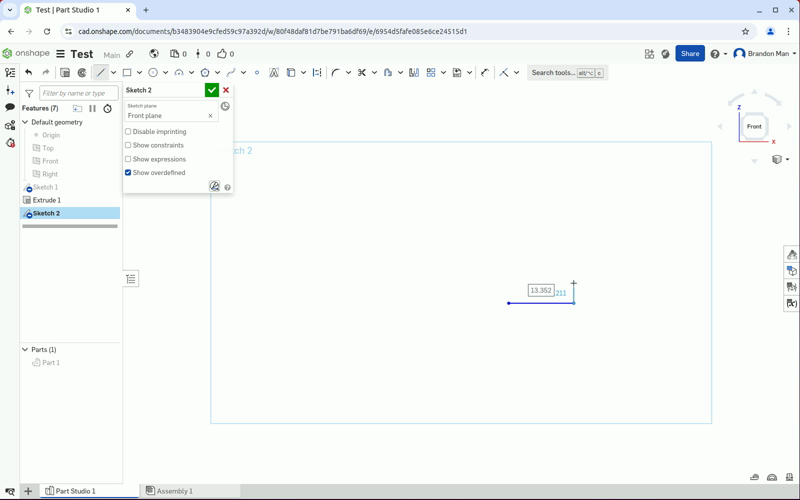
key_up(shift)
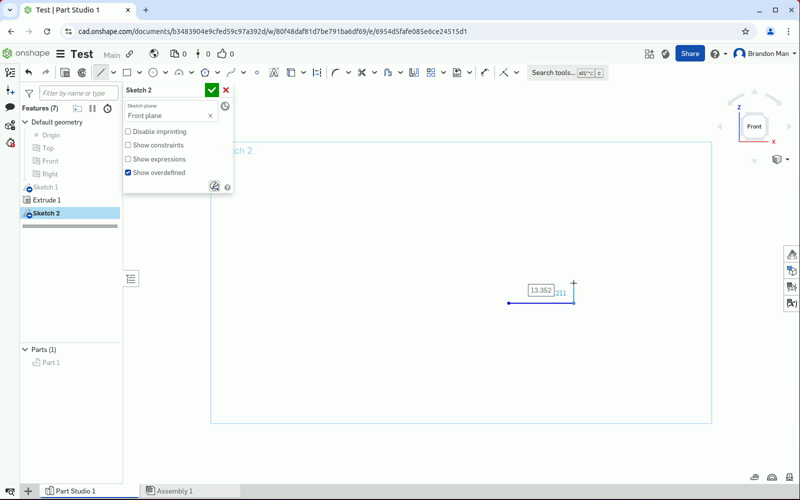
key_down(shift)
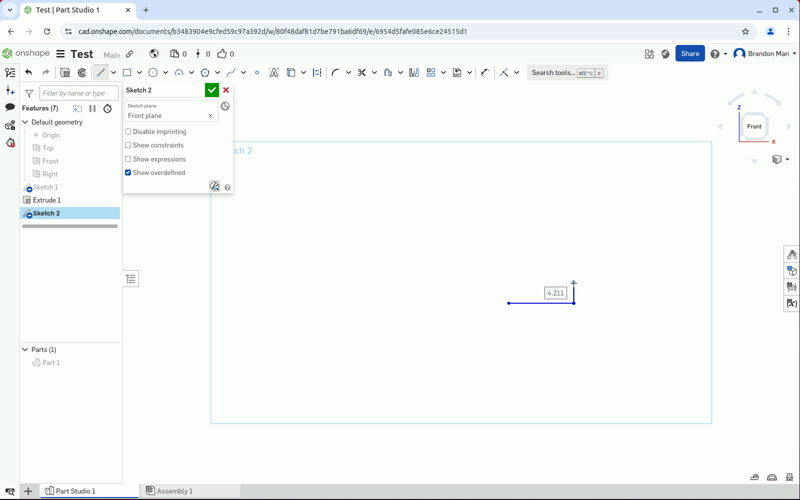
mouse_move(508, 282)
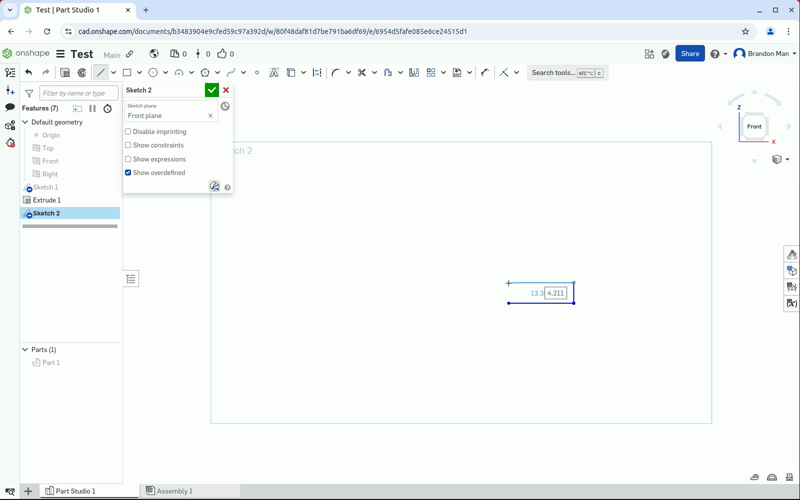
click(508, 282)
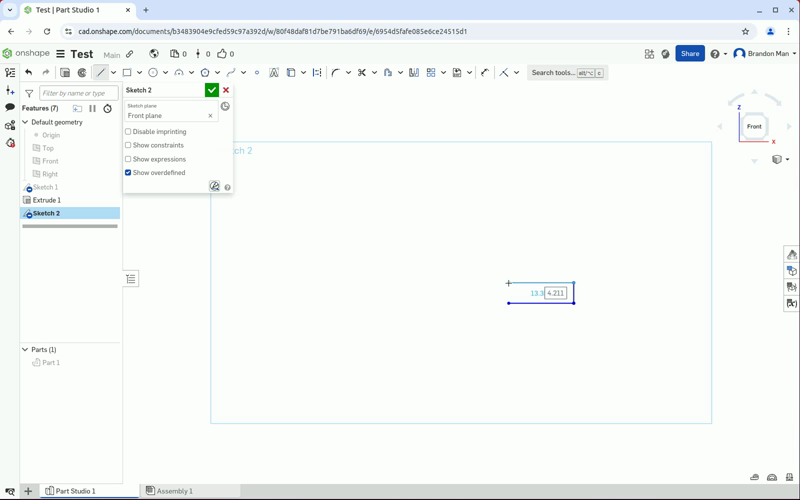
key_up(shift)
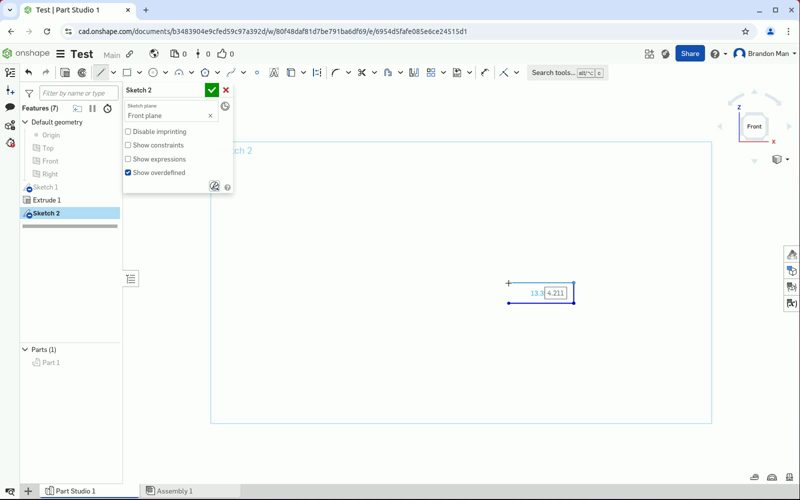
mouse_move(538, 282)
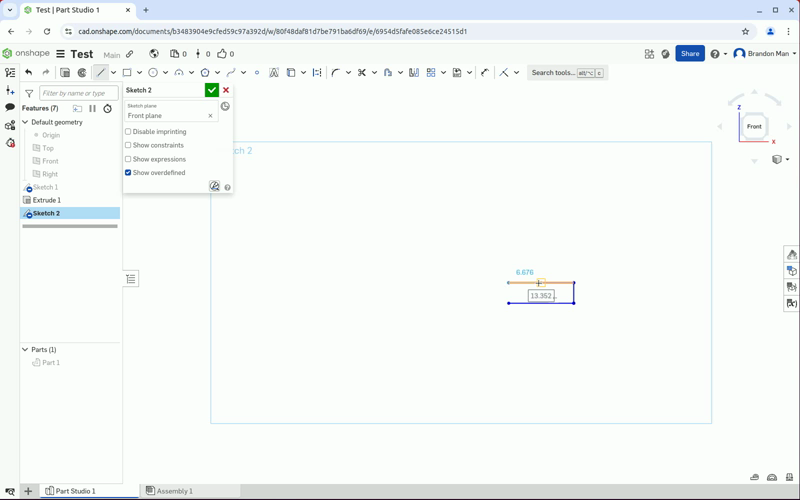
key_down(shift)
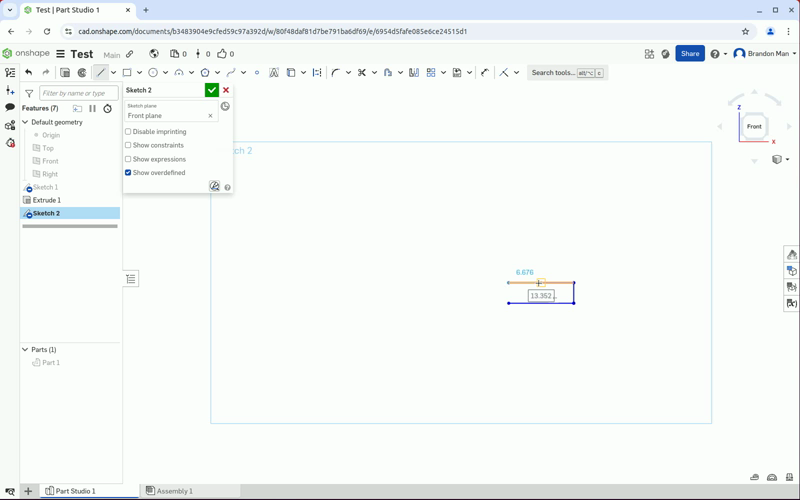
mouse_move(508, 303)
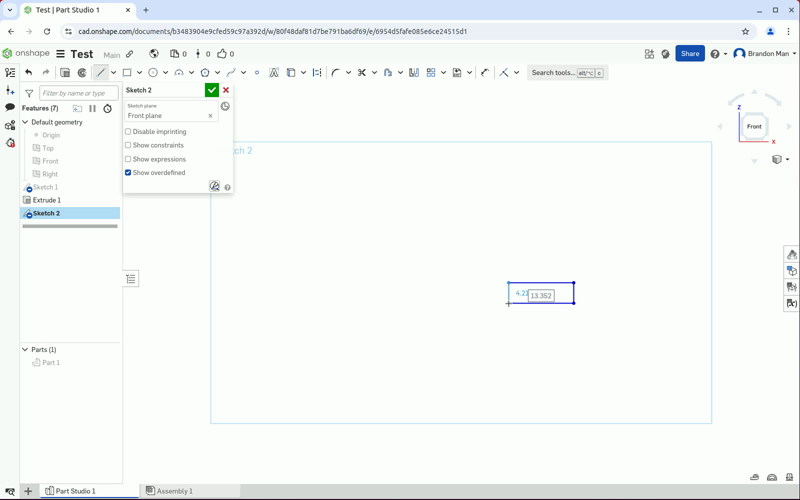
key_up(shift)
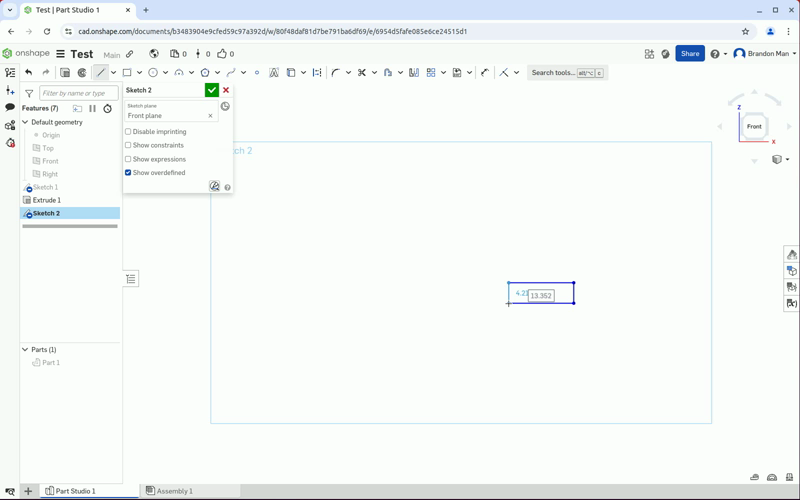
click(508, 303)
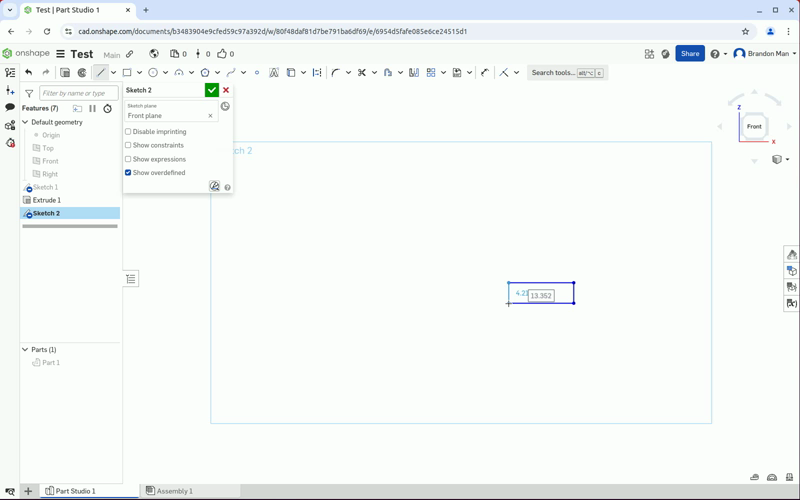
key(esc)
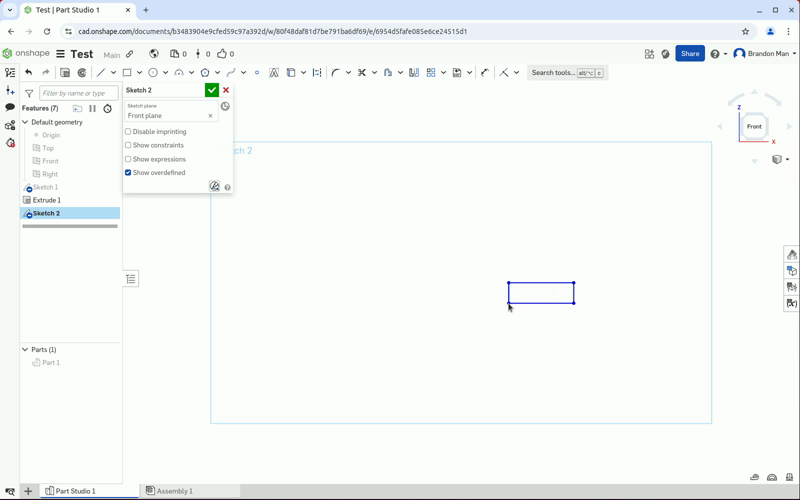
mouse_move(543, 301)
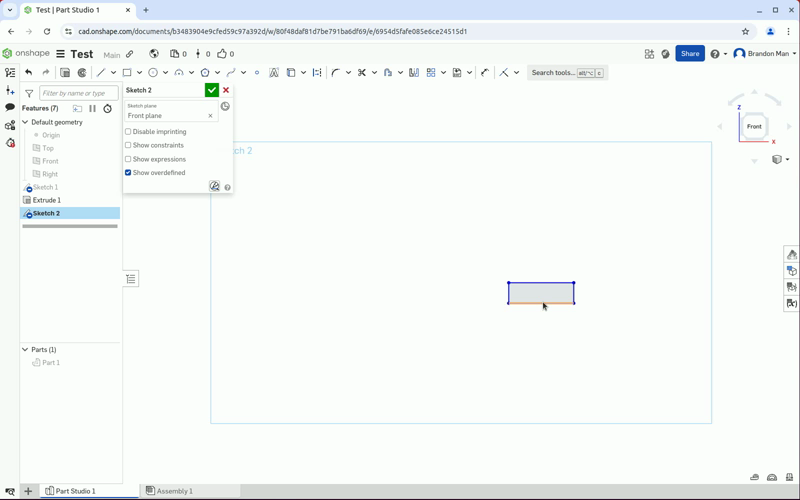
scroll(6)
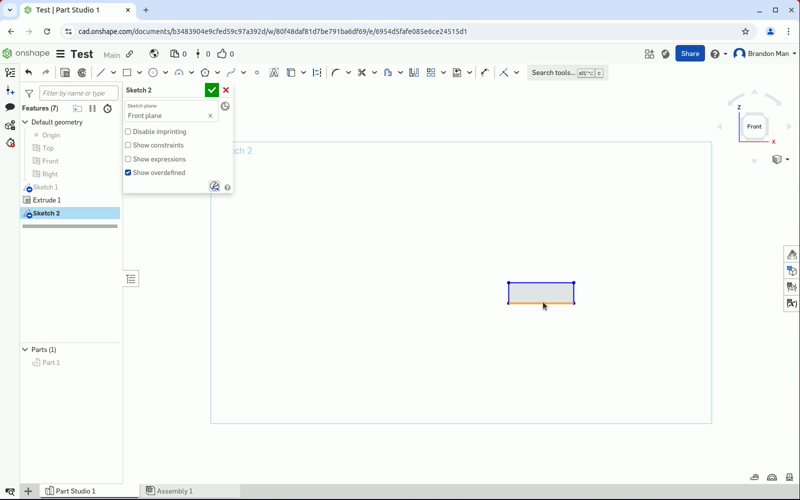
scroll(6)
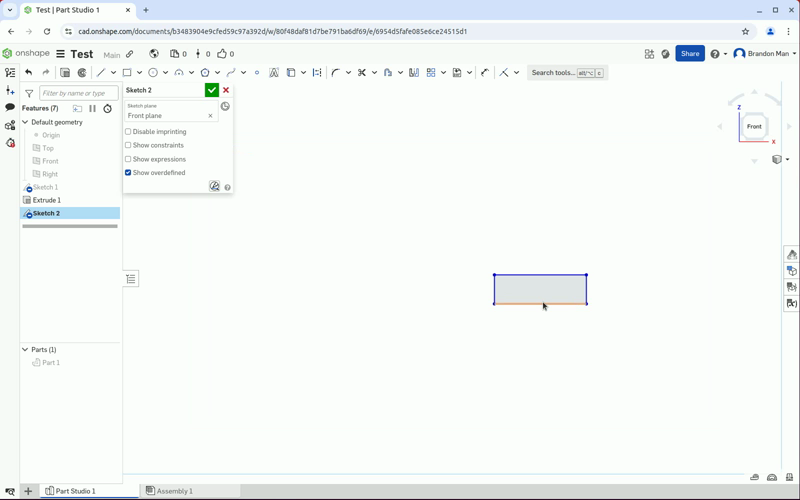
scroll(6)
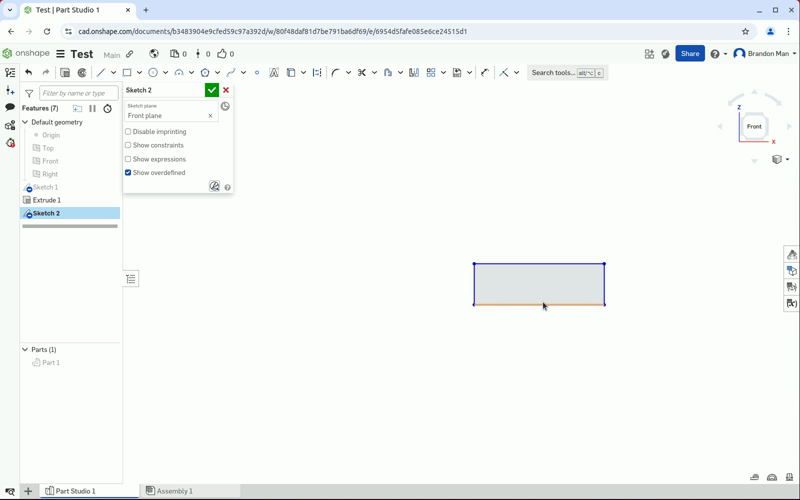
scroll(6)
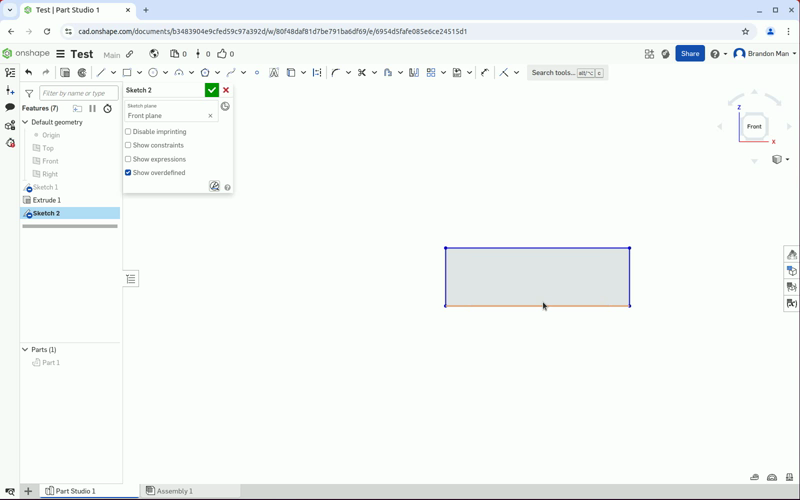
scroll(6)
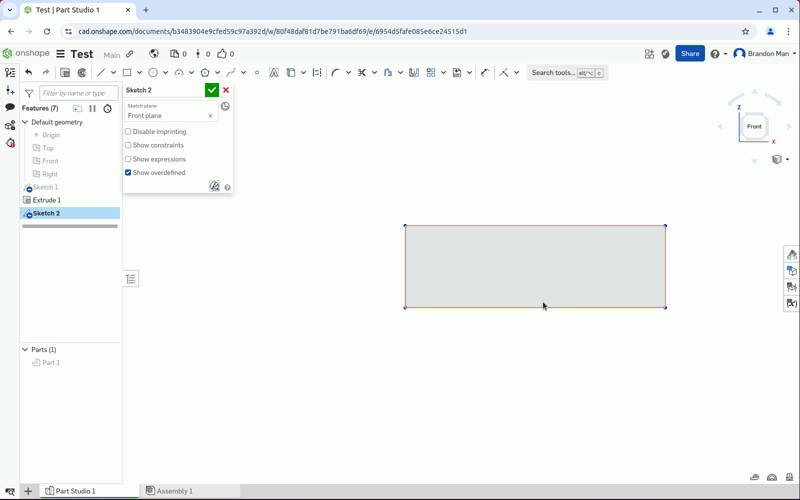
scroll(6)
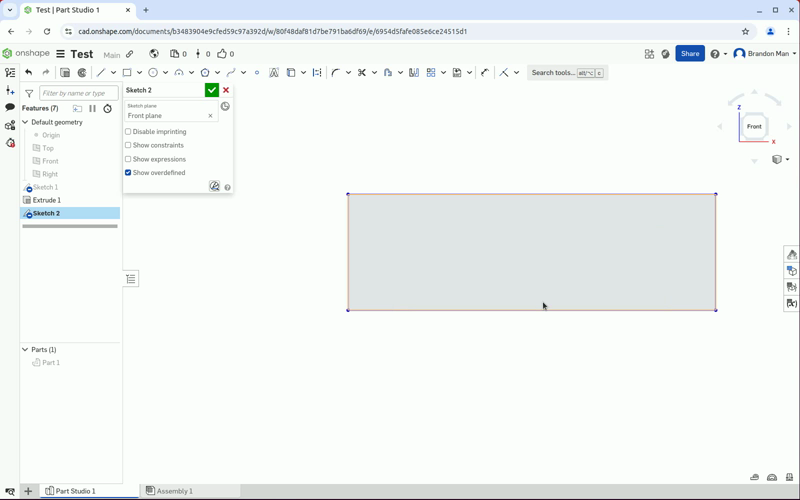
scroll(6)
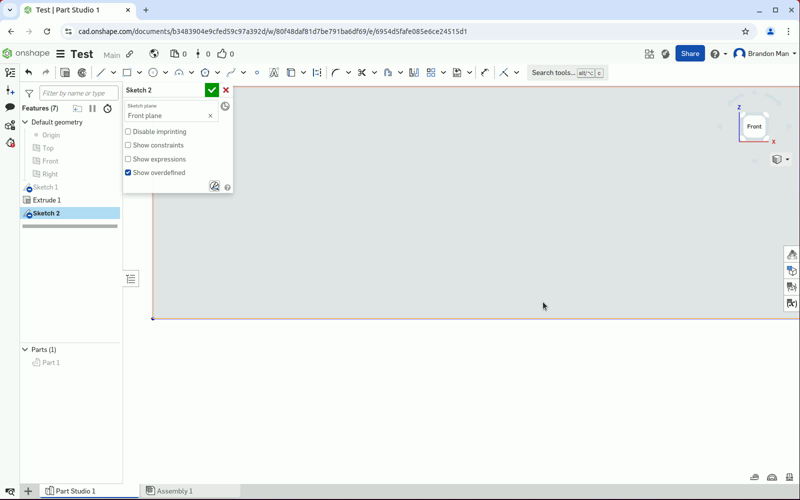
click(543, 301)
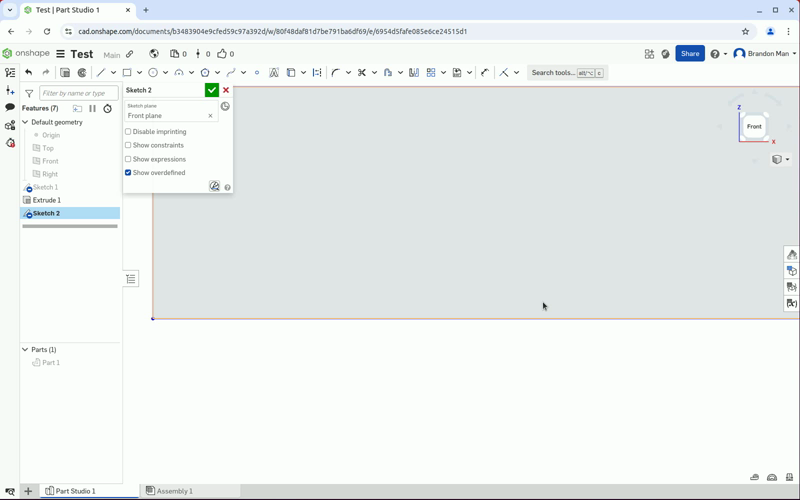
scroll(-6)
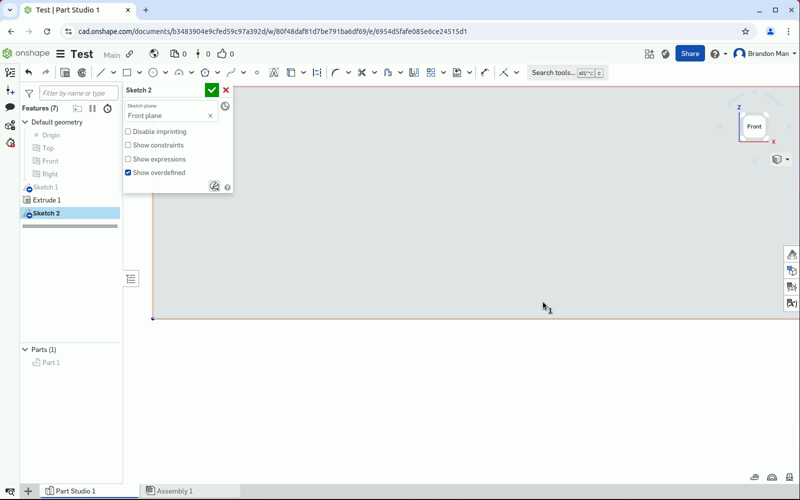
scroll(-6)
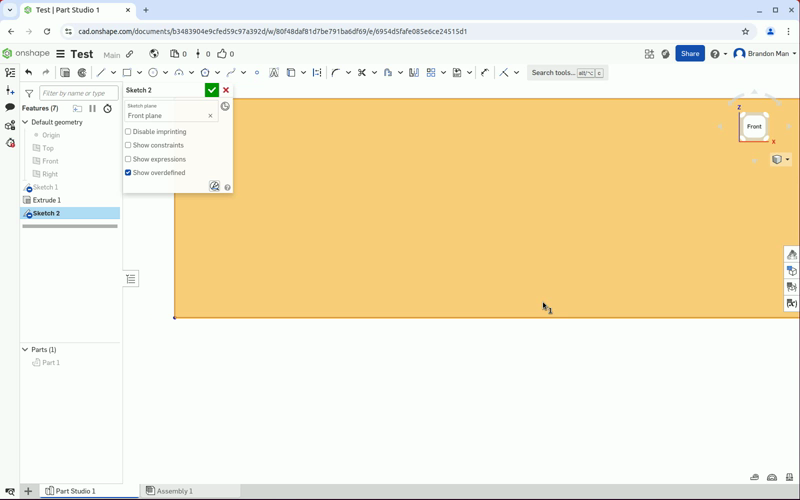
scroll(-6)
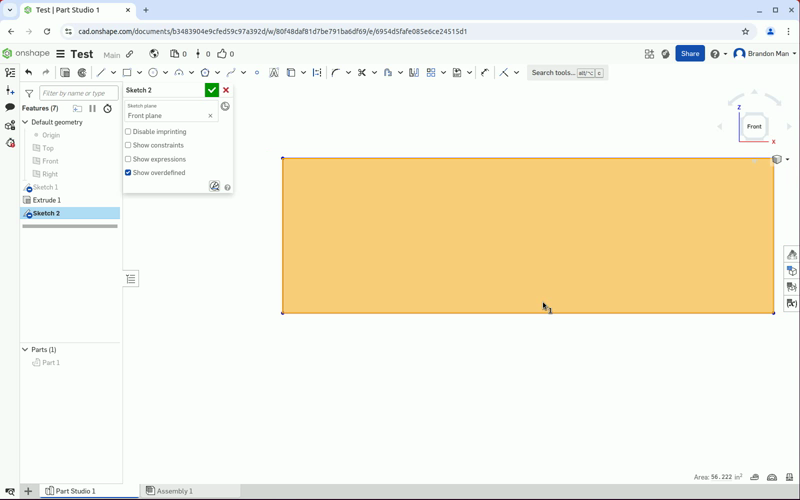
scroll(-6)
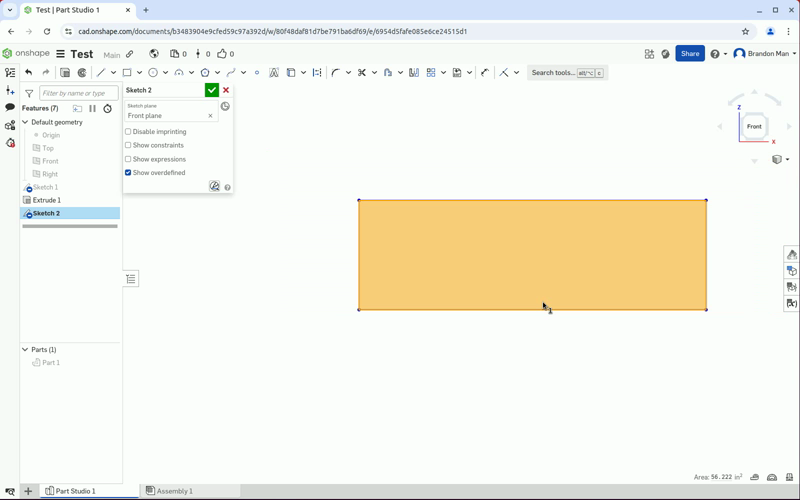
scroll(-6)
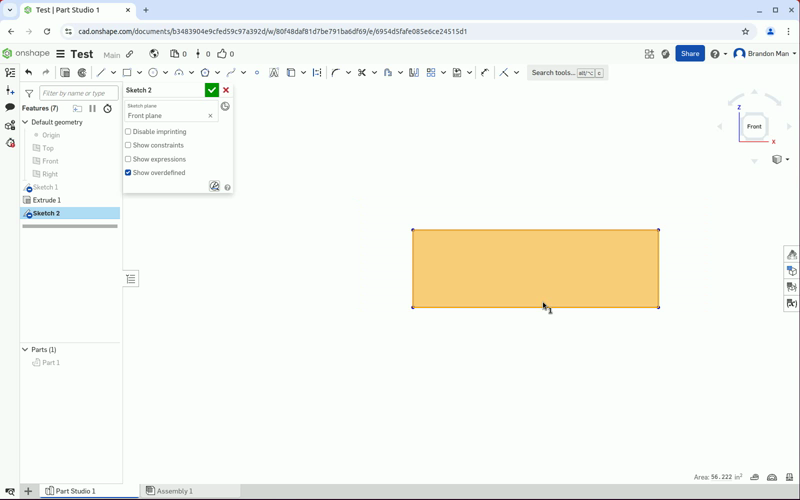
scroll(-6)
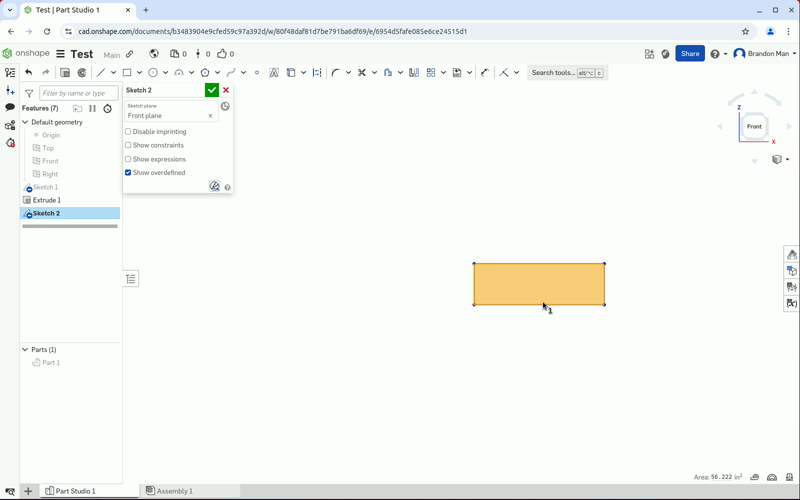
scroll(-6)
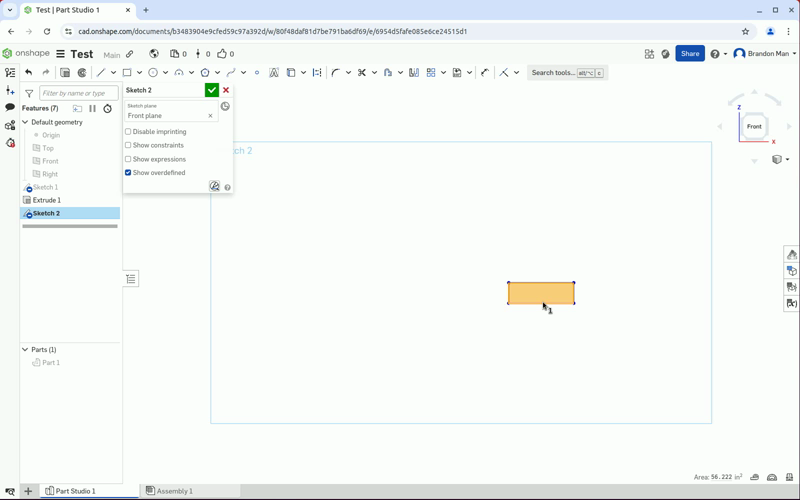
mouse_move(73, 352)
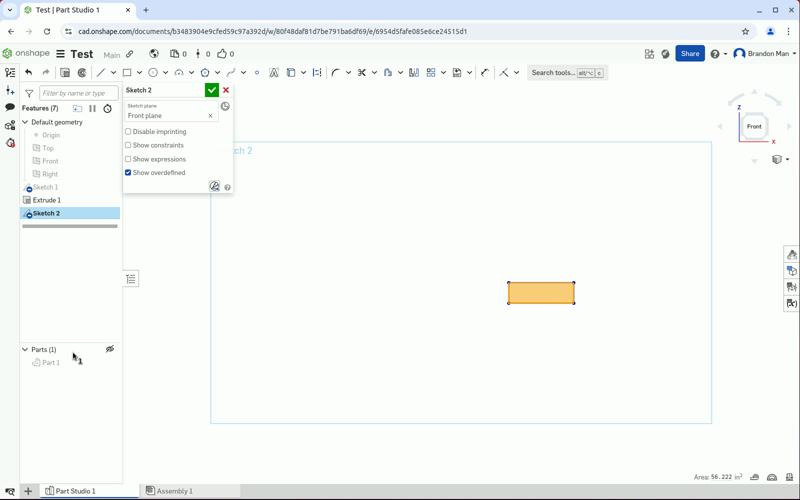
key(shift+y)
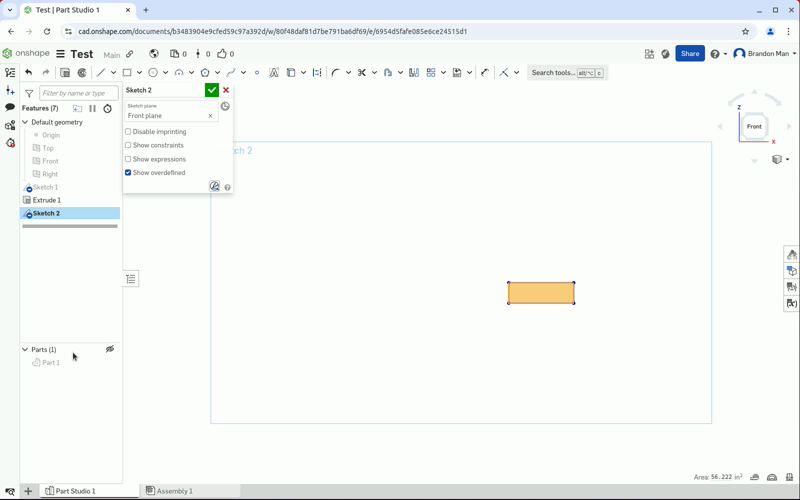
key(shift+e)
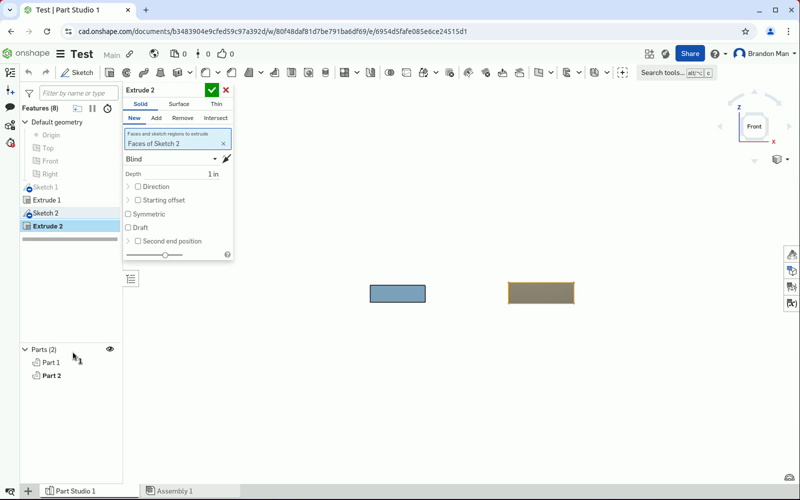
mouse_move(143, 106)
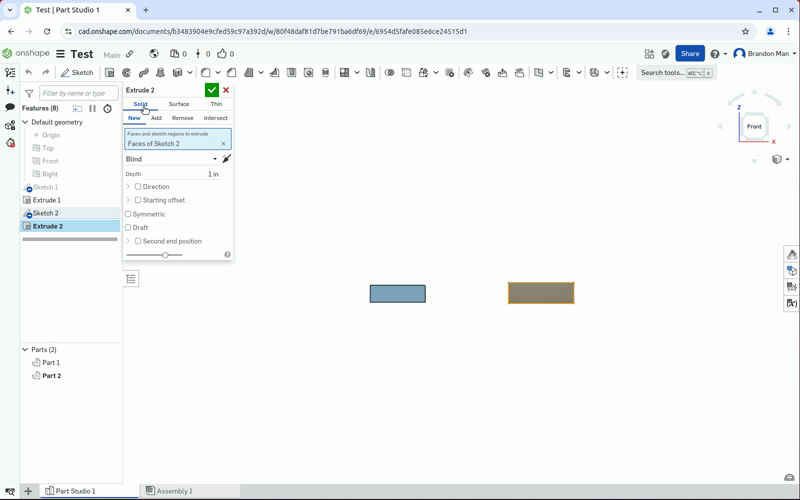
click(143, 106)
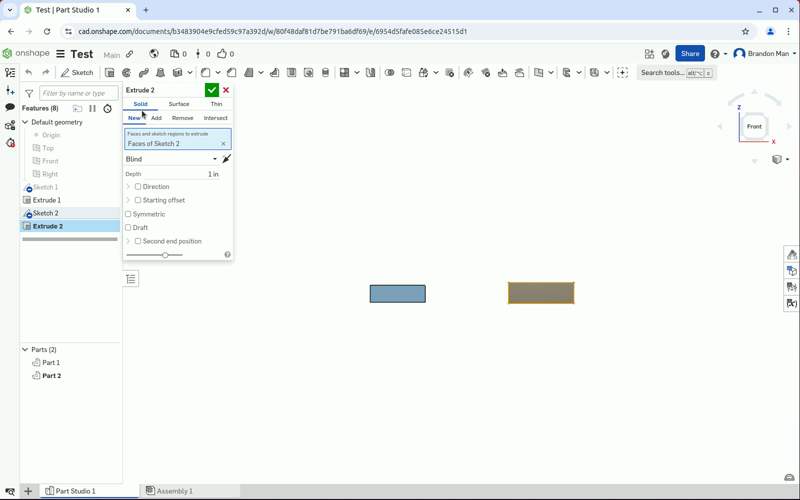
mouse_move(137, 120)
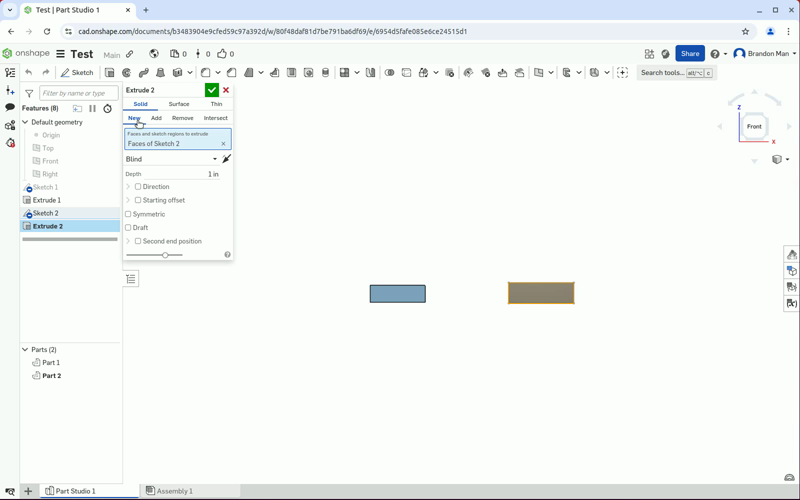
click(137, 120)
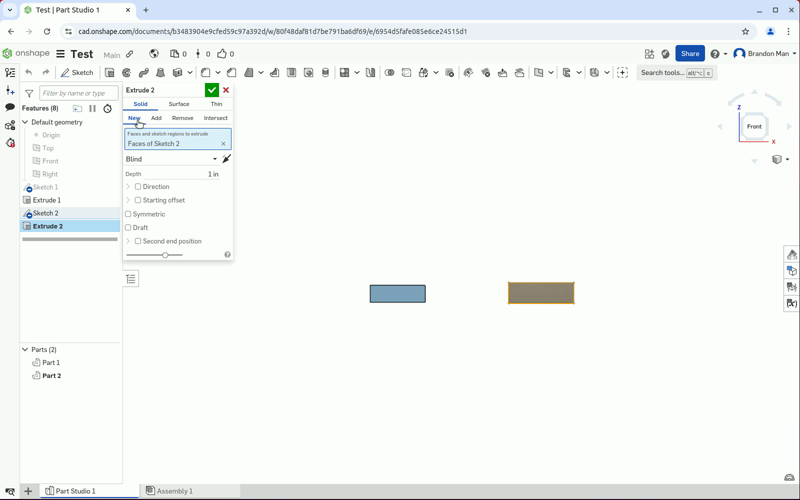
key(tab, 4)
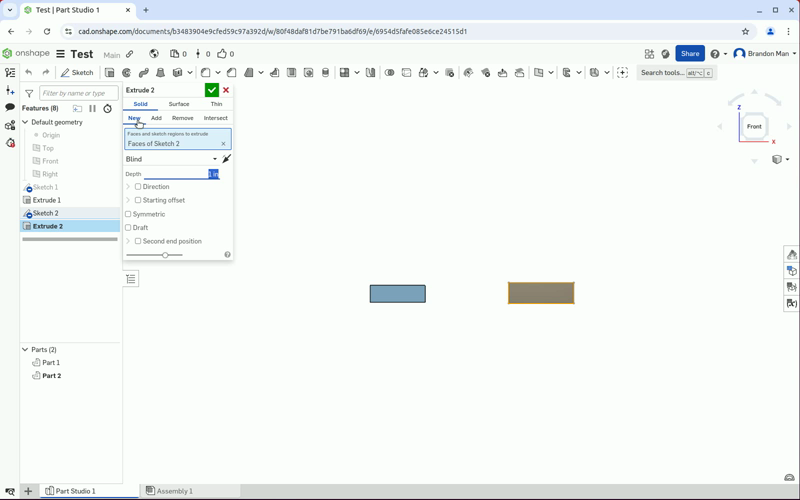
text(8.184)
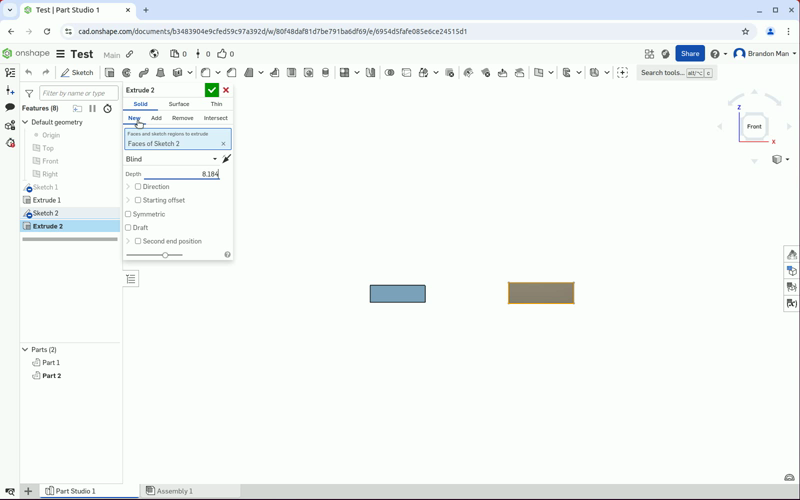
key(enter)
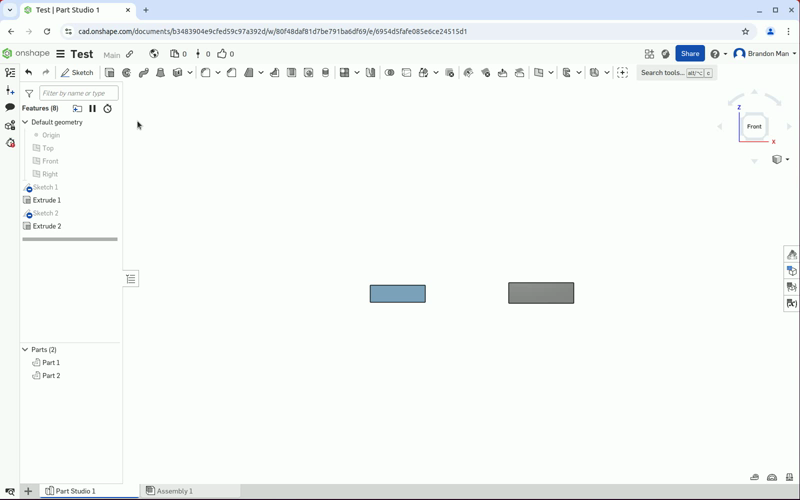
key(shift+h)
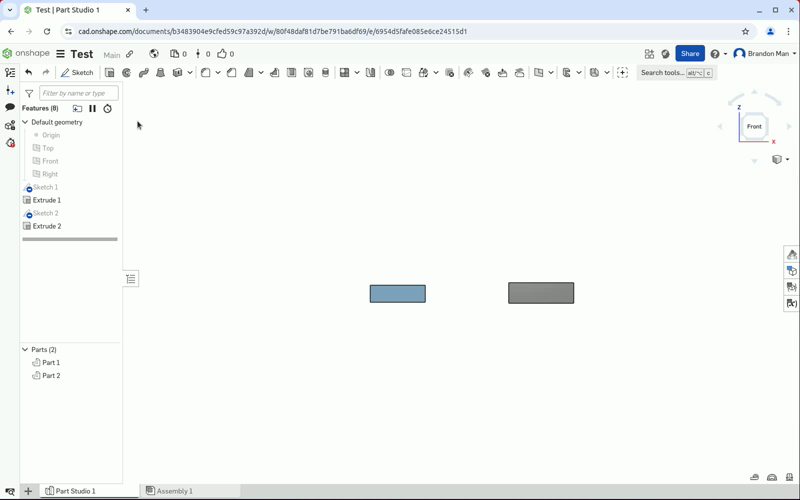
key(shift+h)
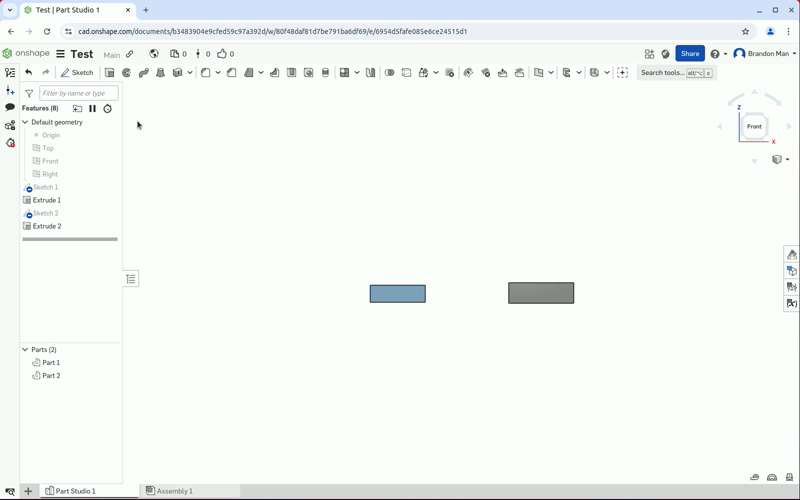
mouse_move(73, 189)
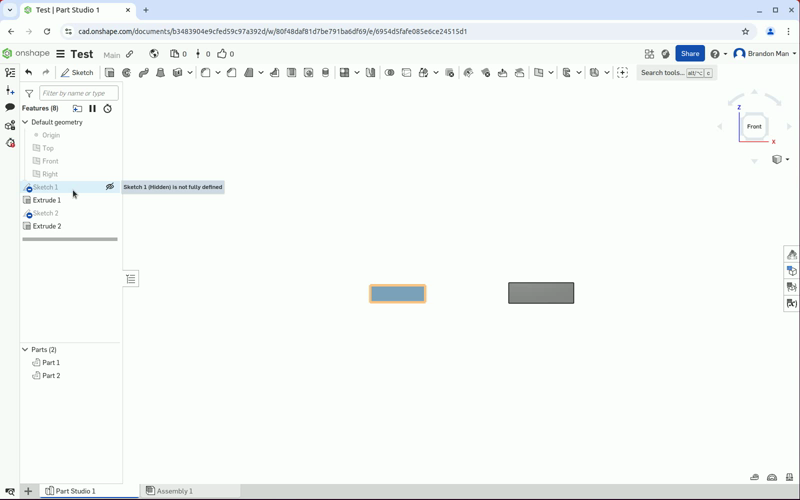
click(73, 189)
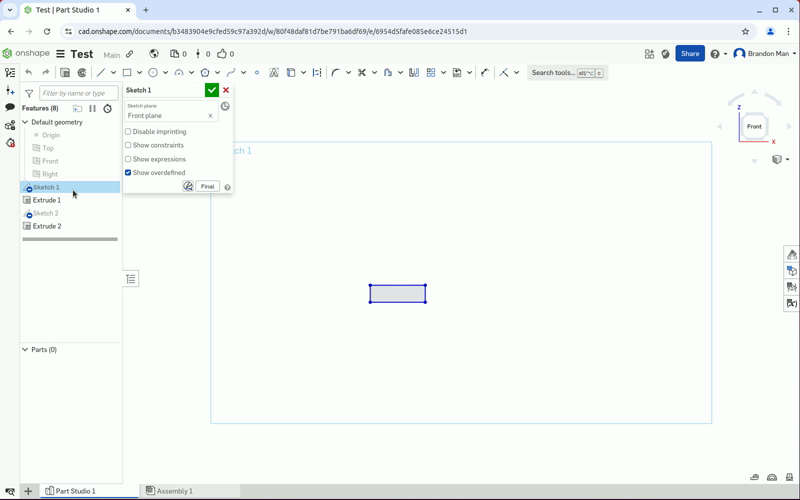
mouse_move(229, 92)
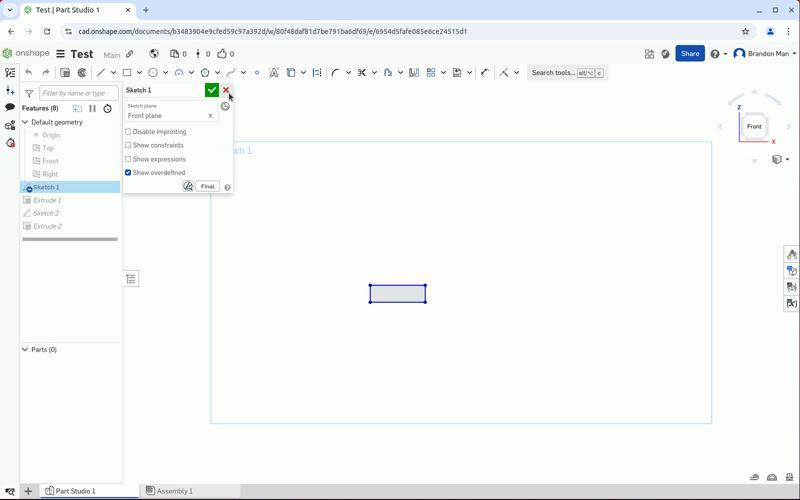
click(229, 92)
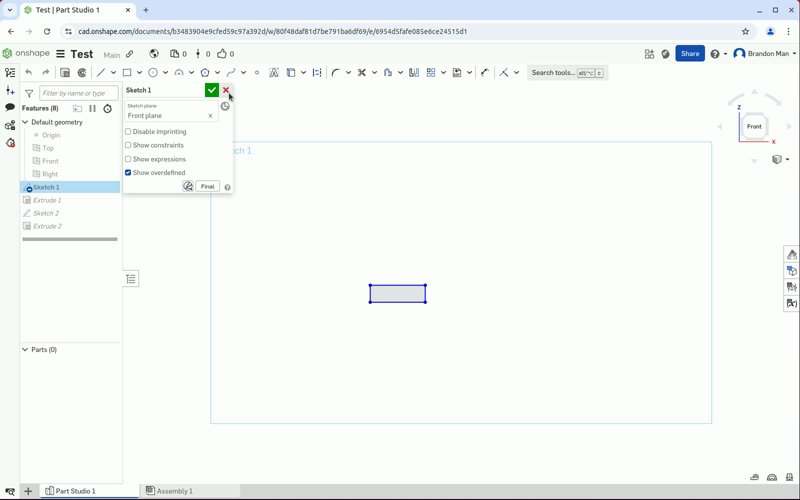
key(shift+s)
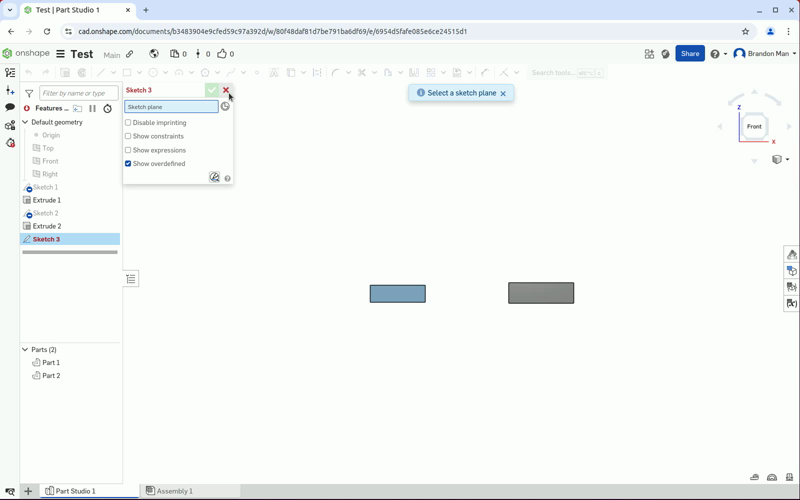
mouse_move(73, 163)
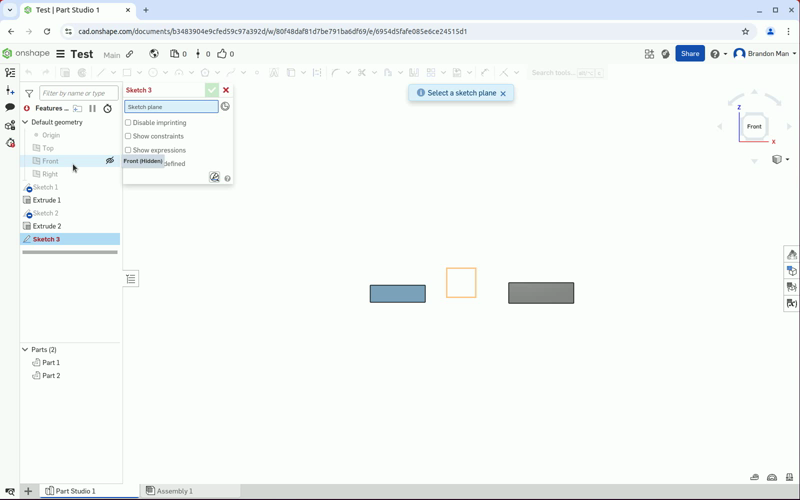
click(73, 163)
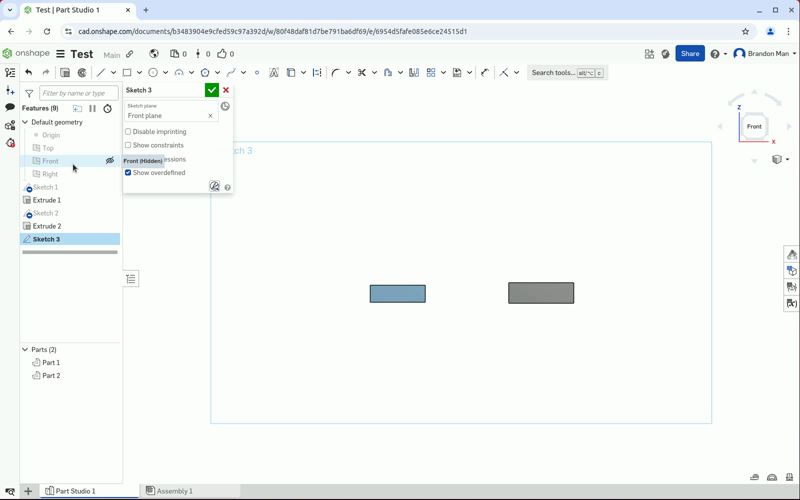
mouse_move(73, 352)
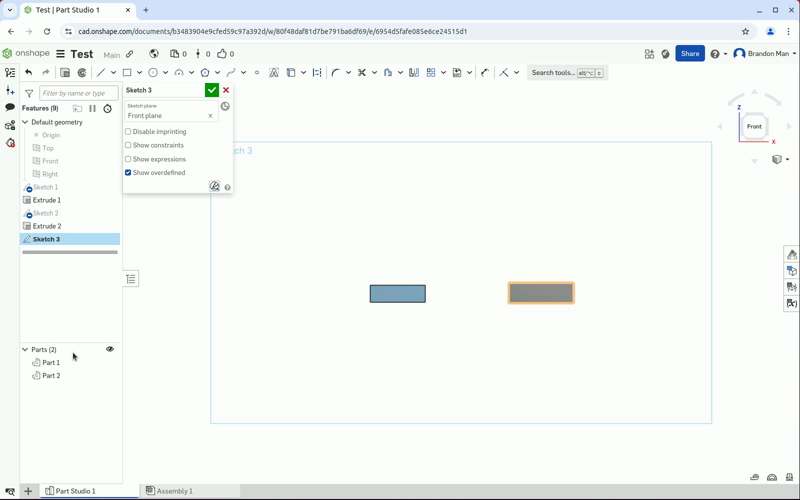
key(y)
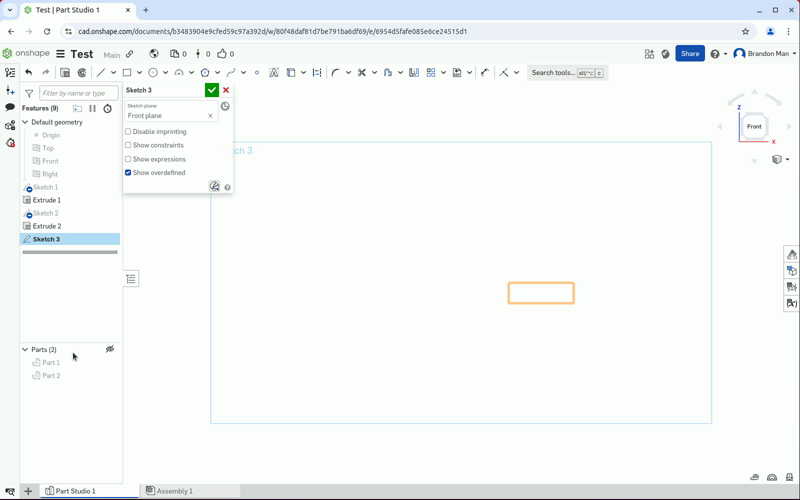
key(l)
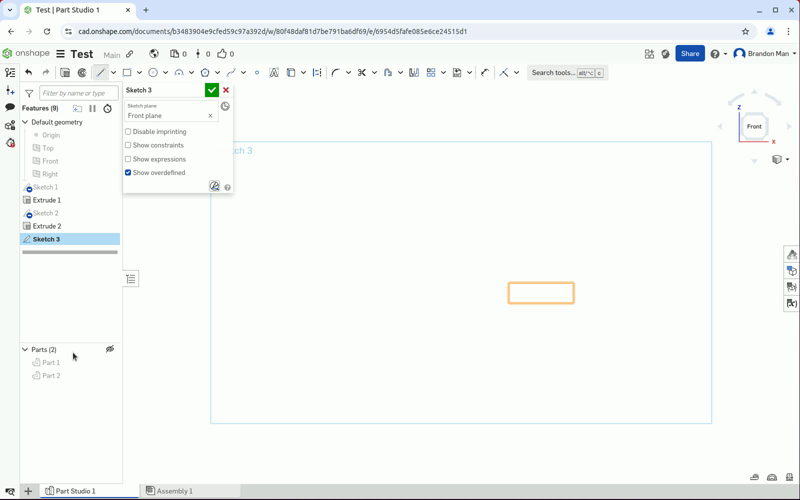
key_down(shift)
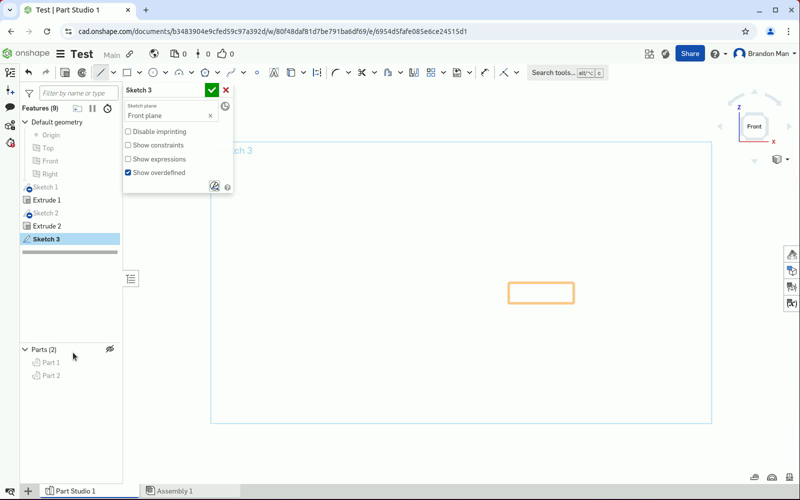
mouse_move(424, 303)
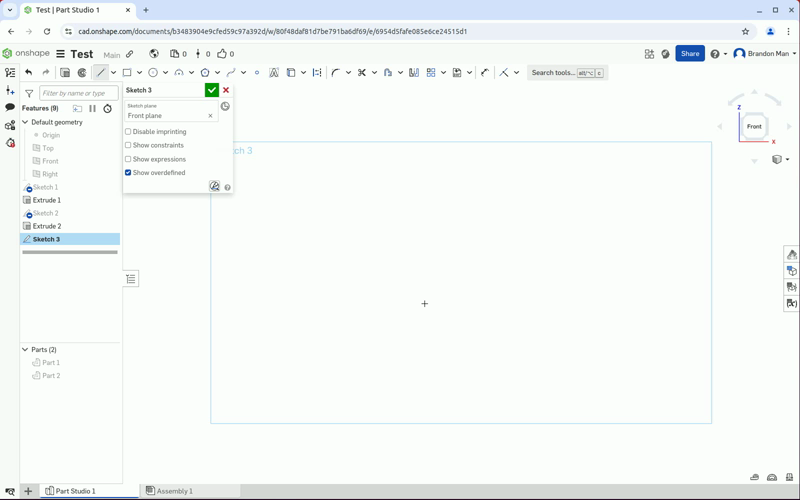
click(424, 303)
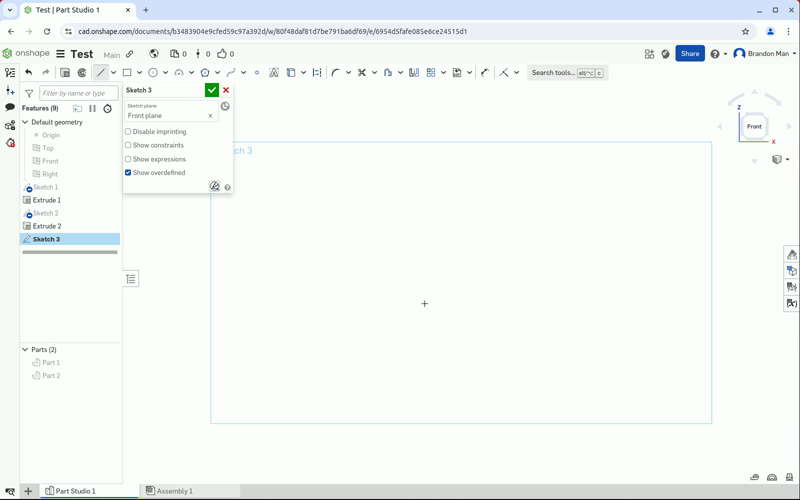
key_up(shift)
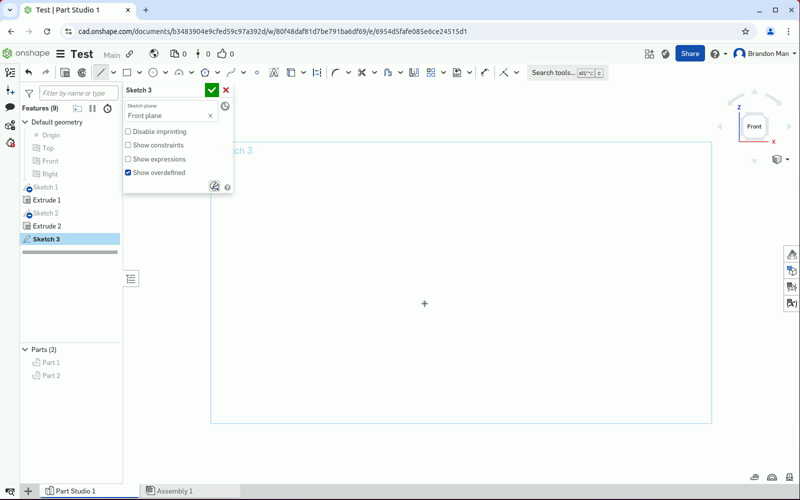
key_down(shift)
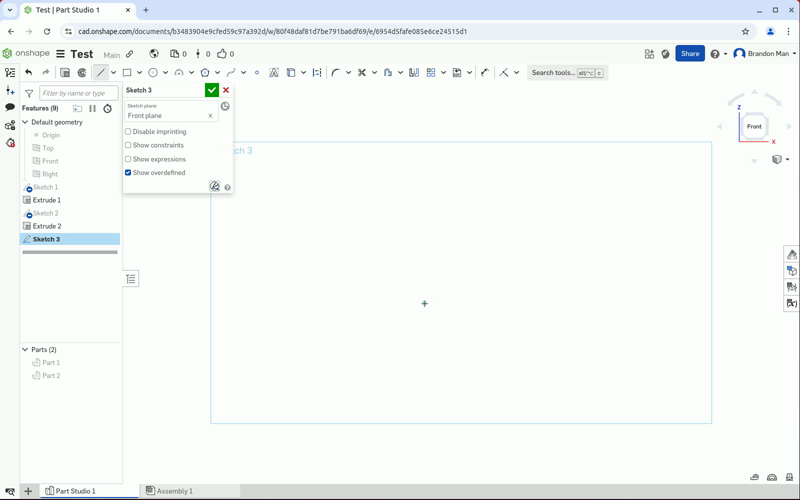
mouse_move(507, 303)
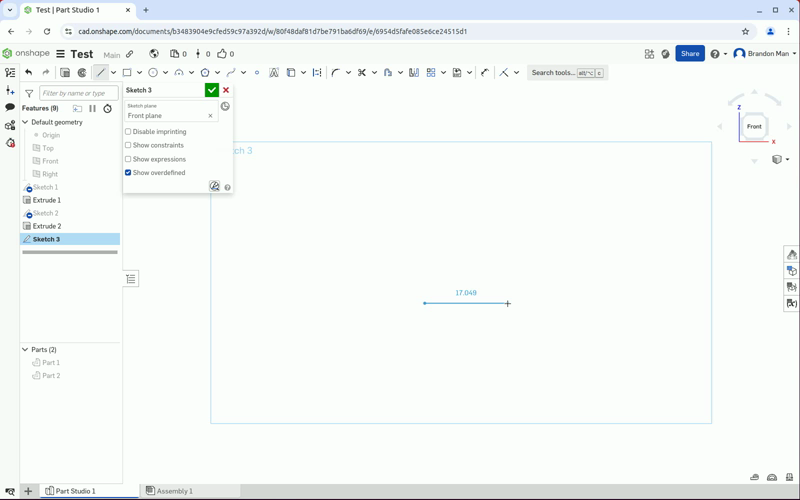
click(507, 303)
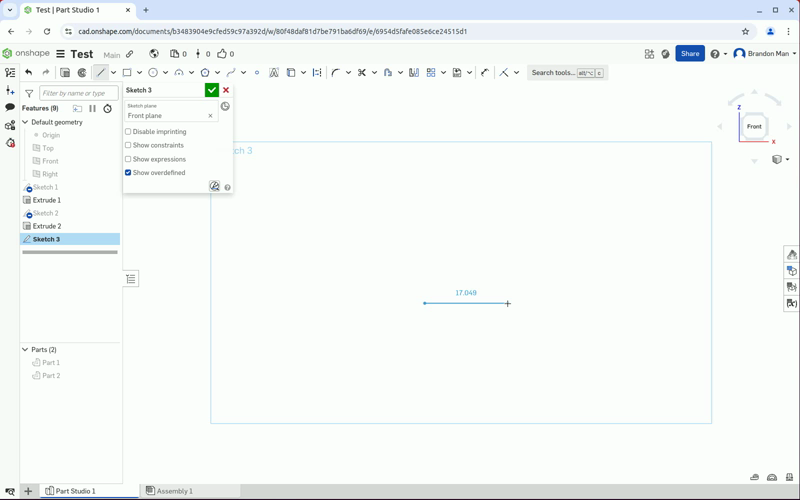
key_up(shift)
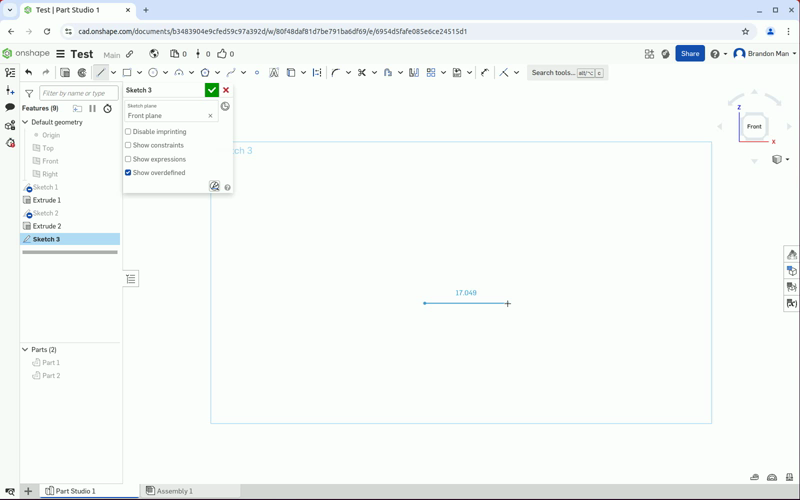
key_down(shift)
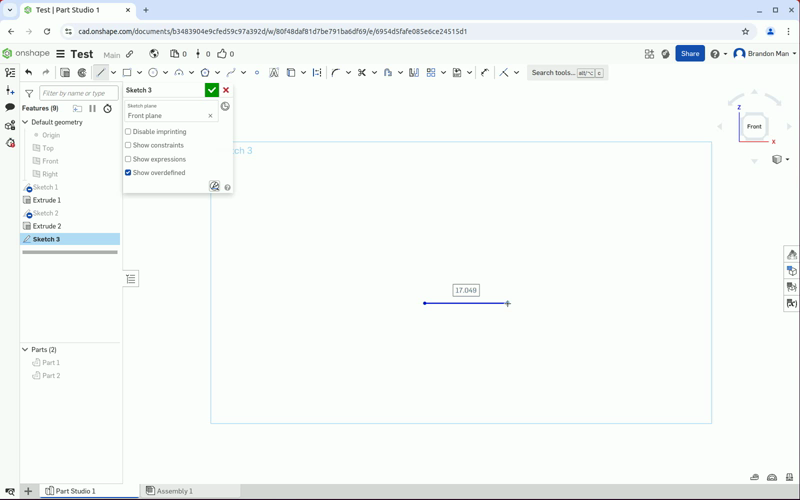
mouse_move(537, 303)
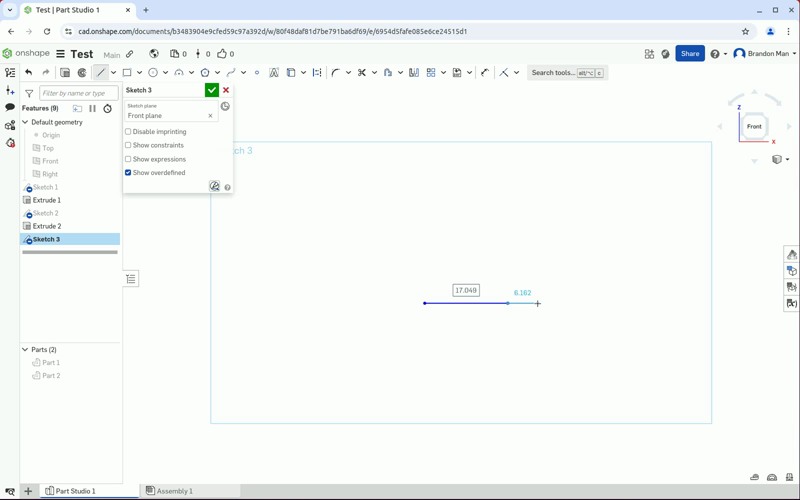
mouse_move(507, 283)
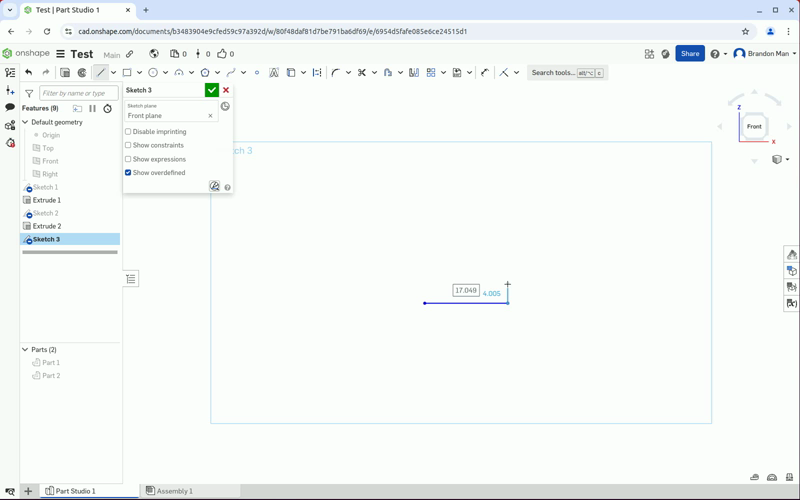
click(507, 283)
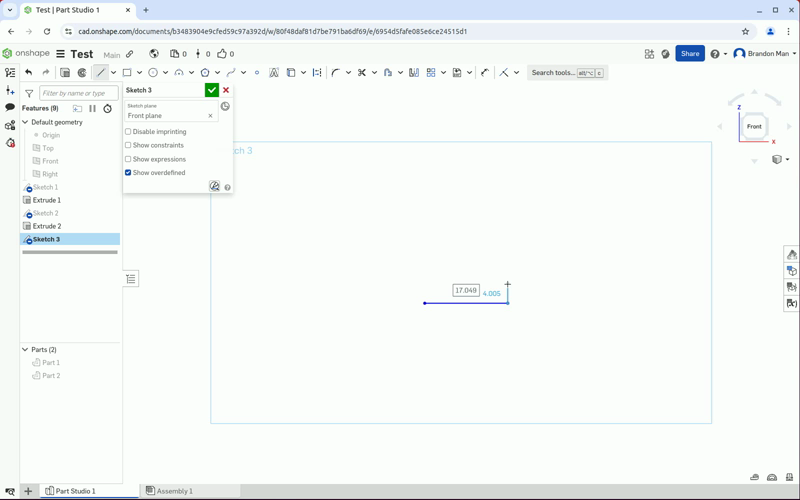
key_up(shift)
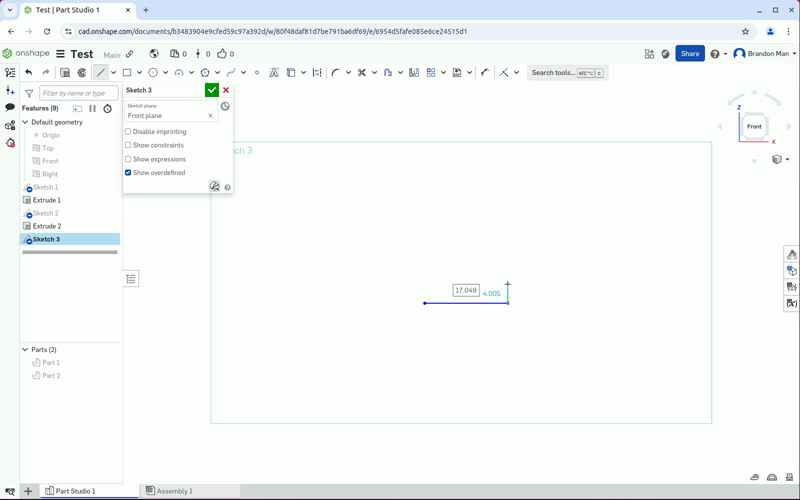
key_down(shift)
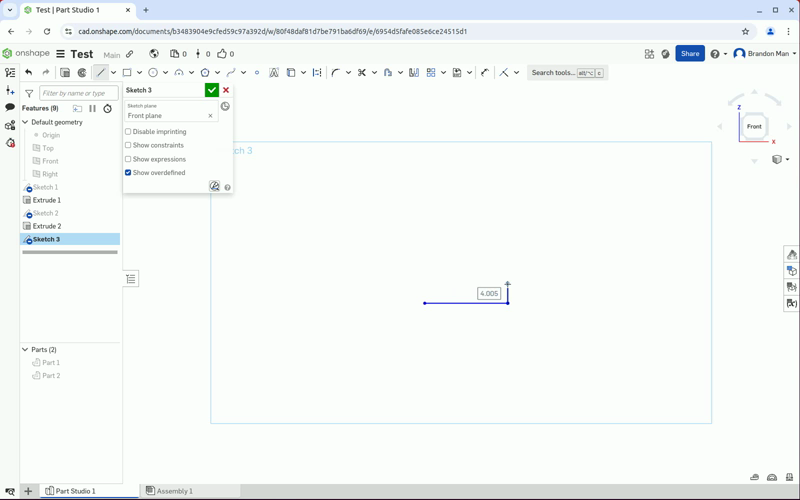
mouse_move(537, 283)
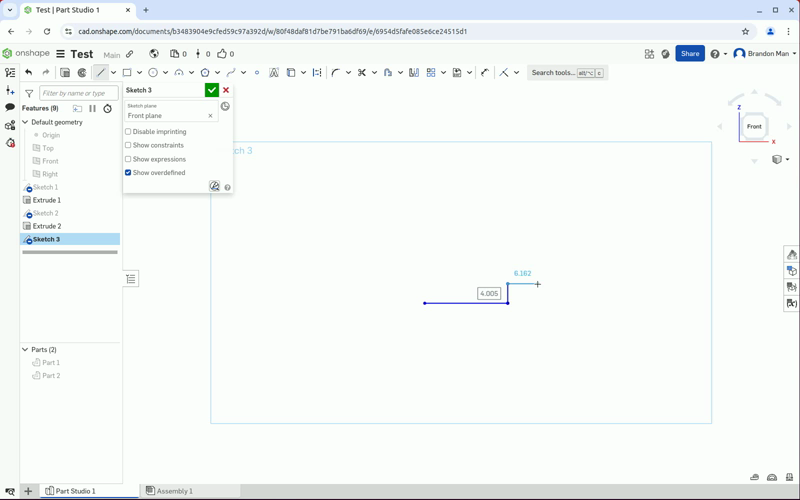
mouse_move(507, 268)
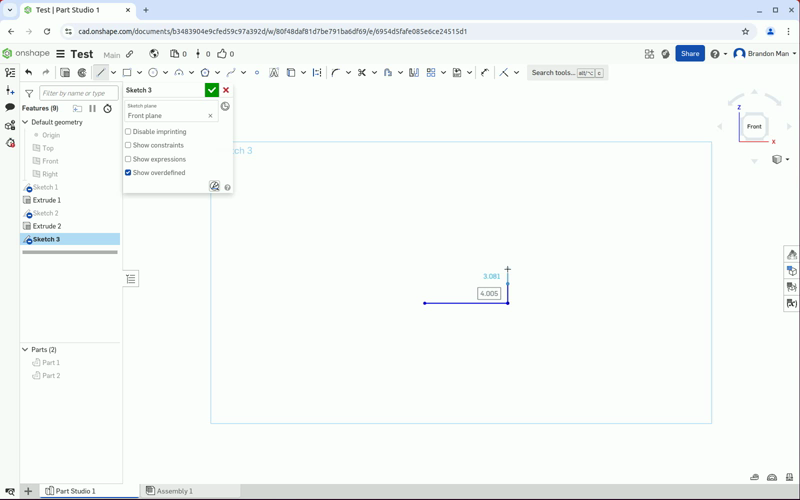
click(507, 268)
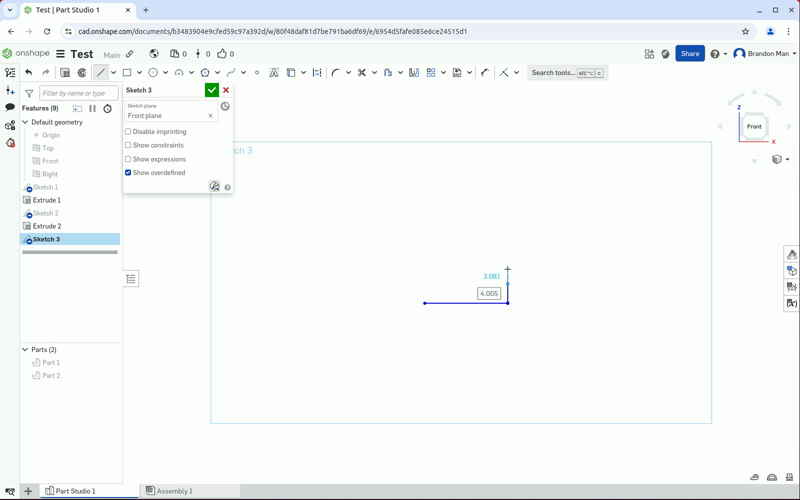
key_up(shift)
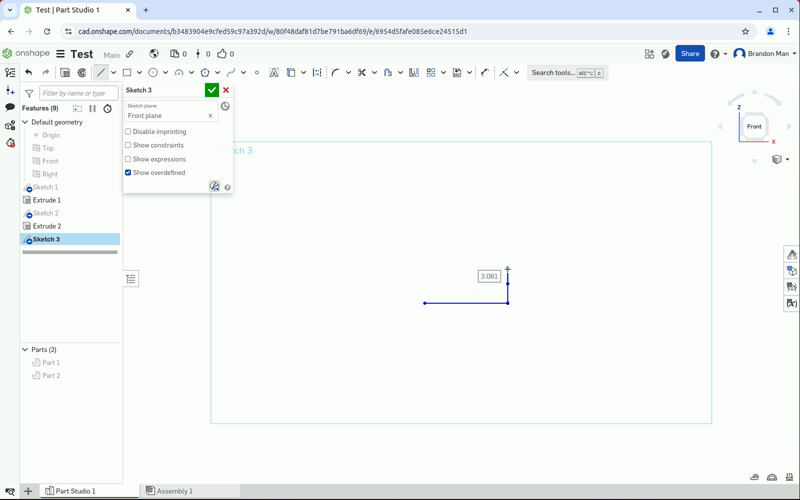
key_down(shift)
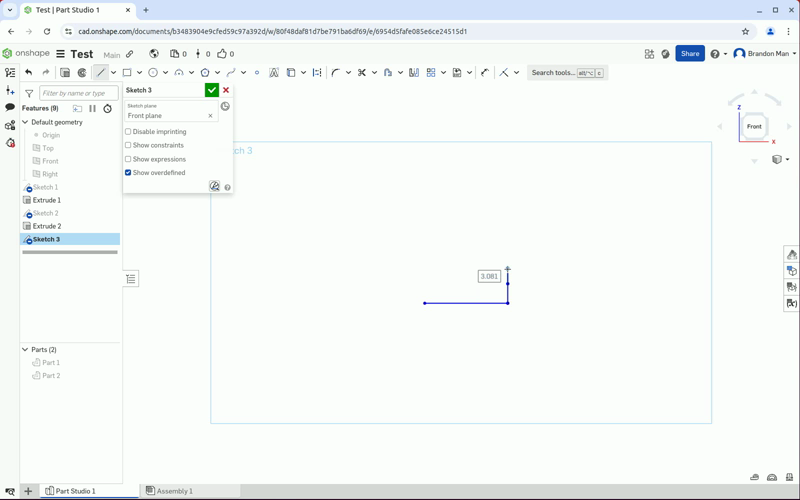
mouse_move(424, 268)
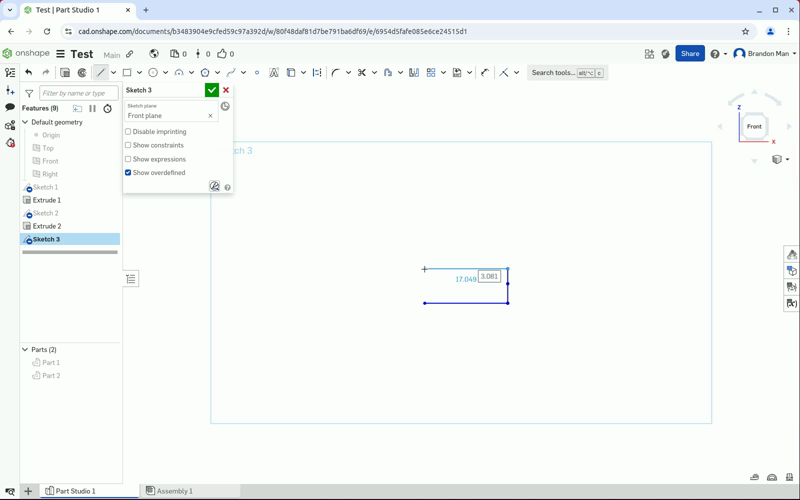
click(424, 268)
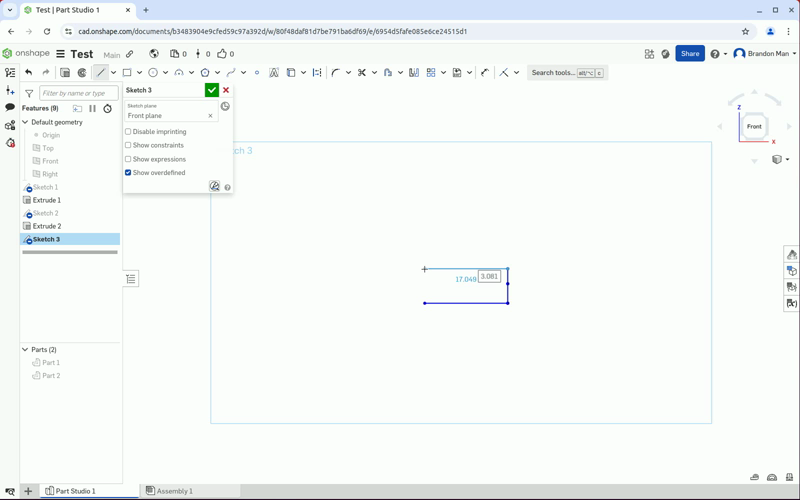
key_up(shift)
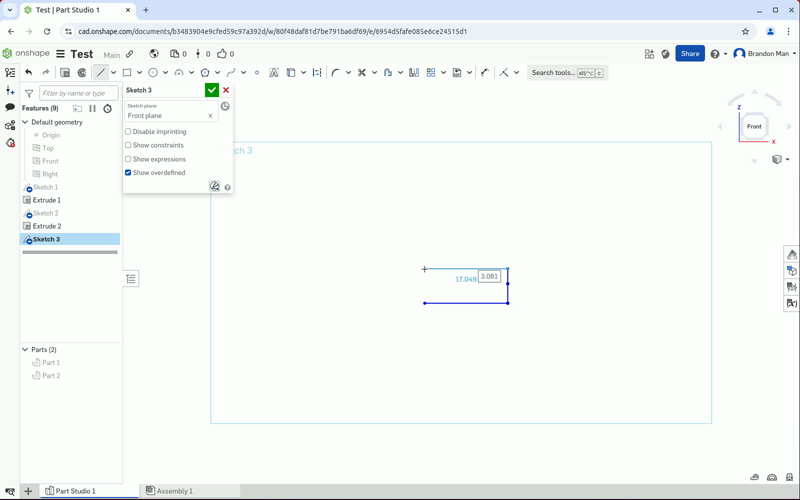
key_down(shift)
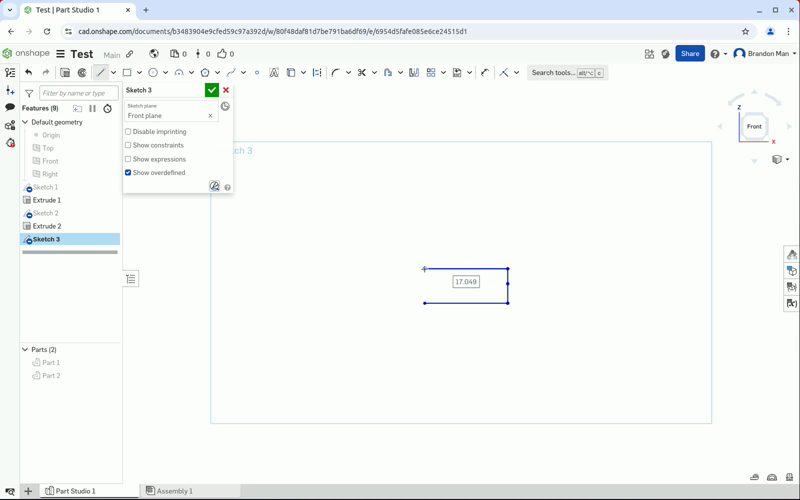
mouse_move(454, 268)
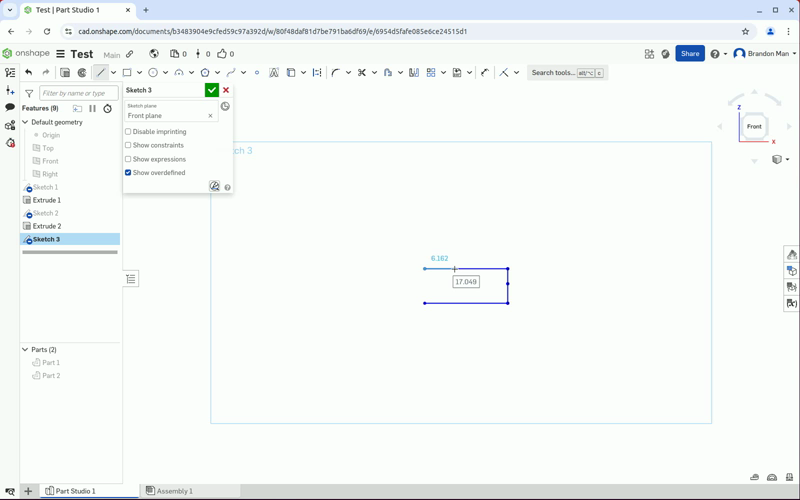
mouse_move(424, 285)
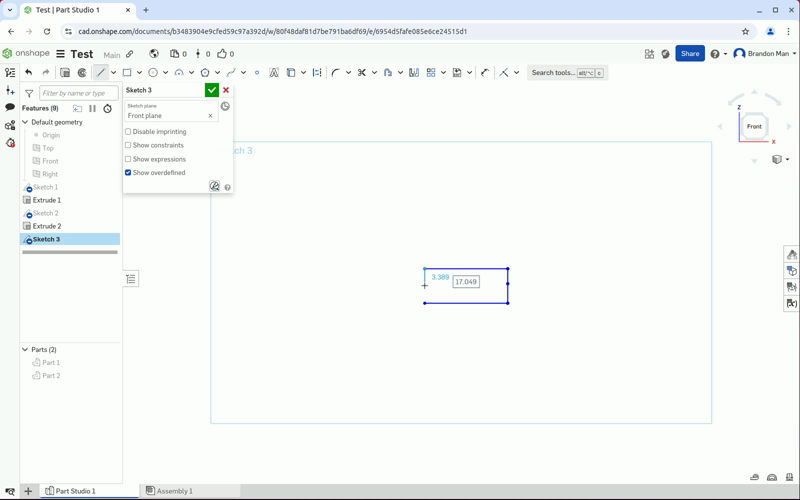
click(424, 285)
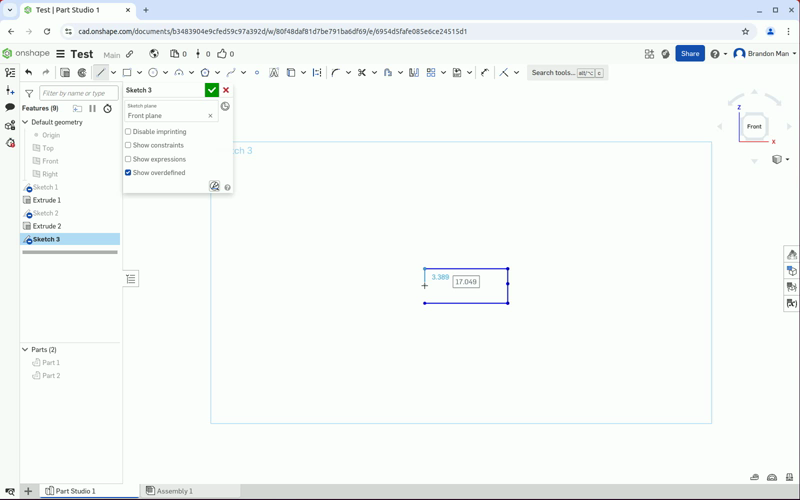
key_up(shift)
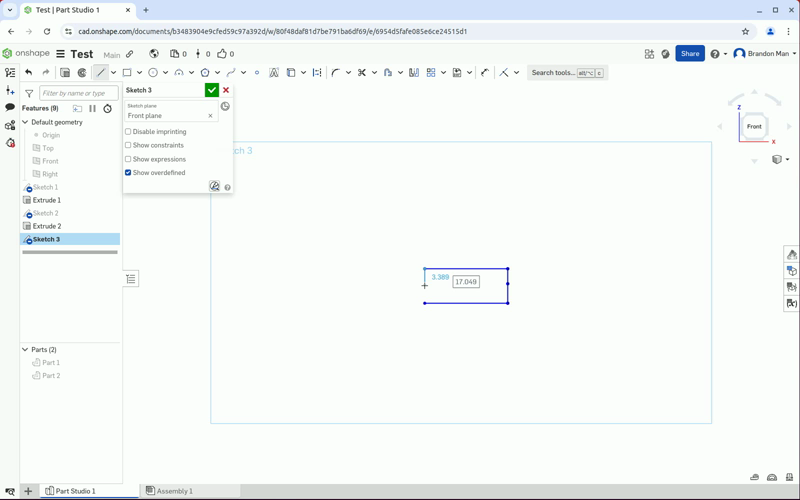
mouse_move(454, 285)
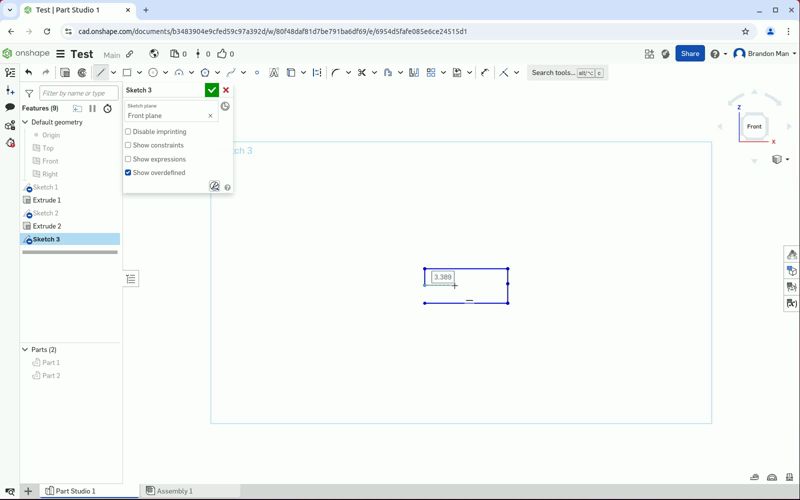
key_down(shift)
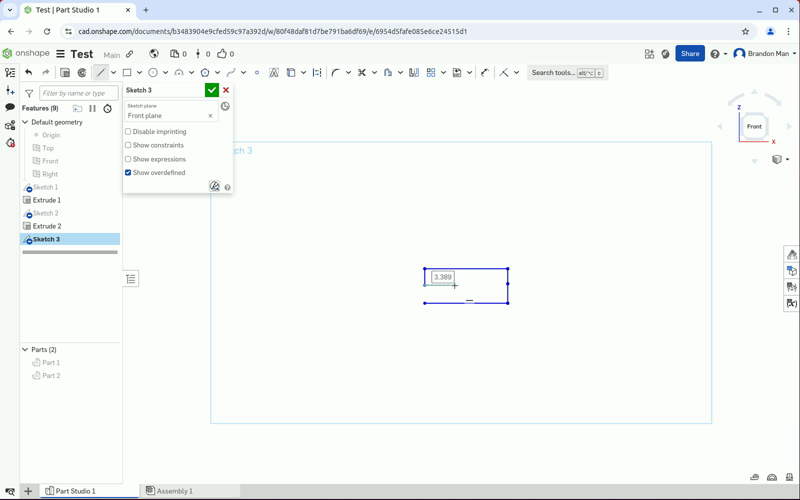
mouse_move(424, 303)
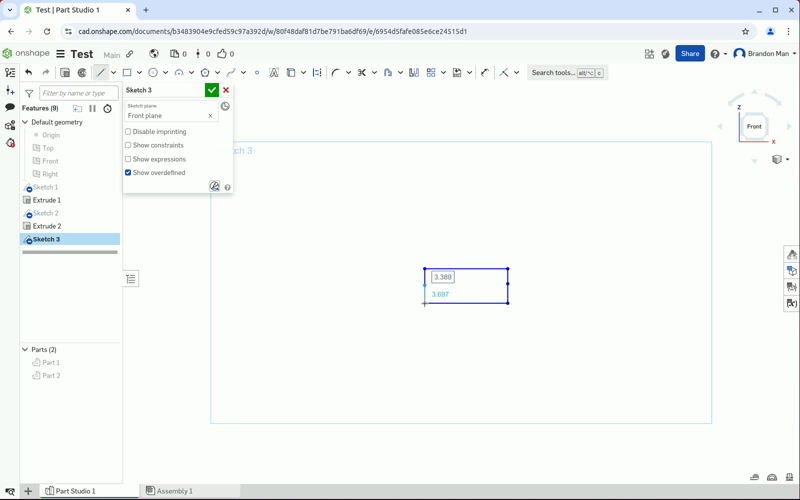
key_up(shift)
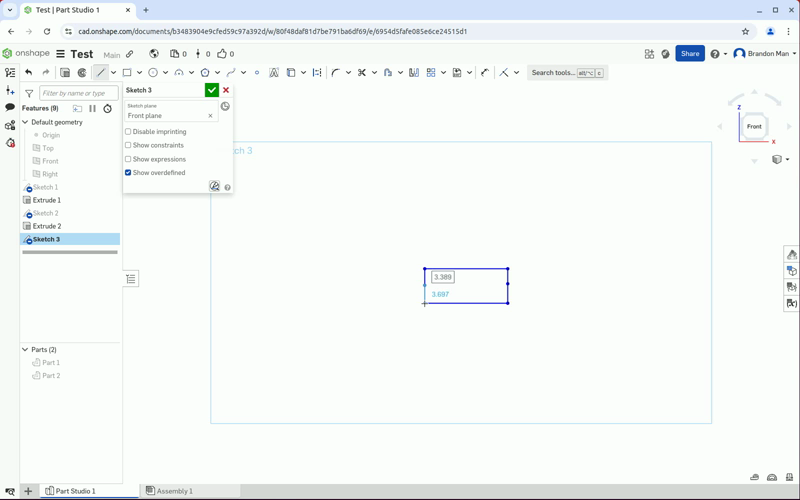
click(424, 303)
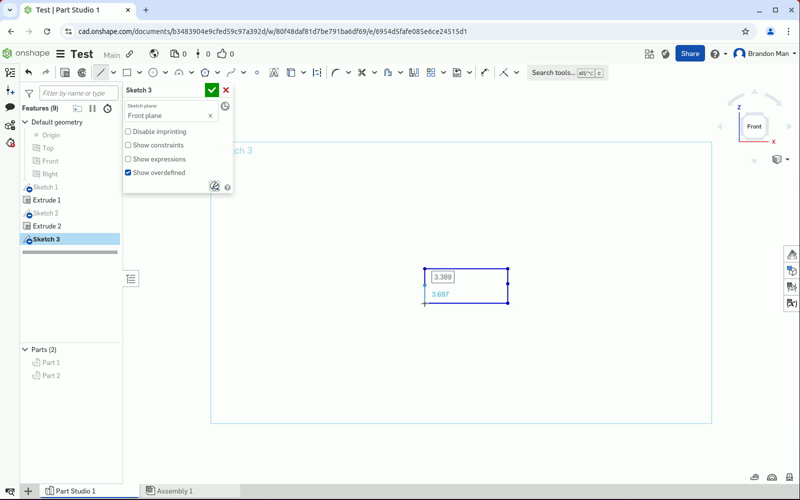
key(esc)
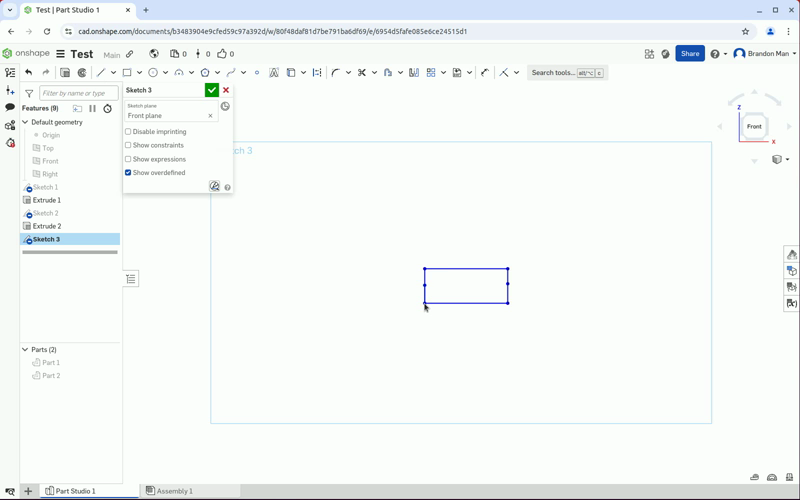
mouse_move(441, 273)
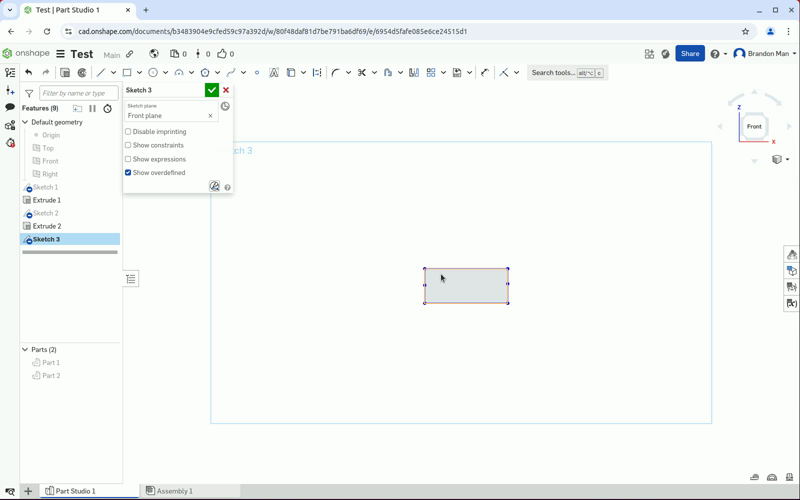
click(441, 273)
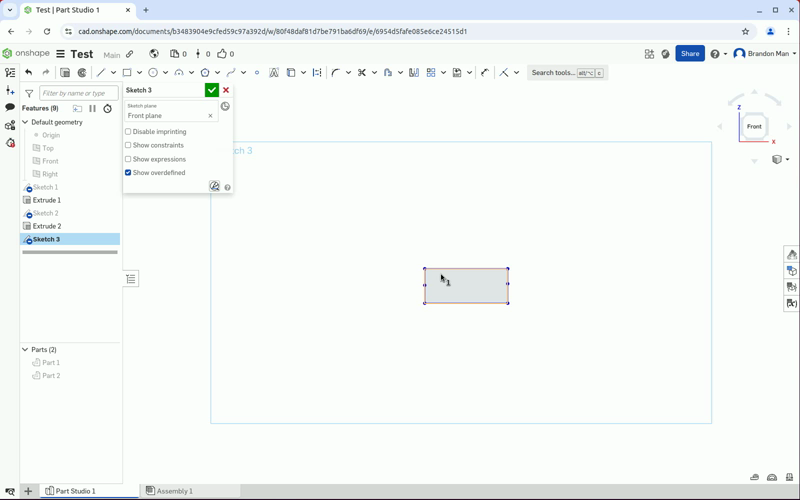
mouse_move(73, 352)
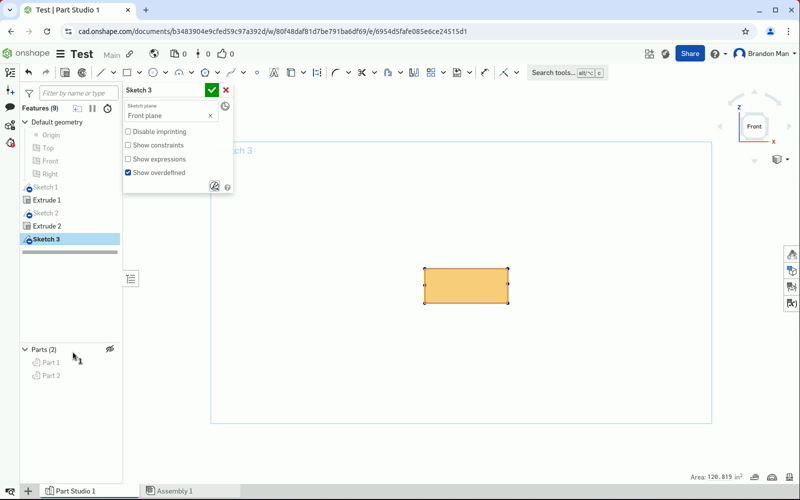
key(shift+y)
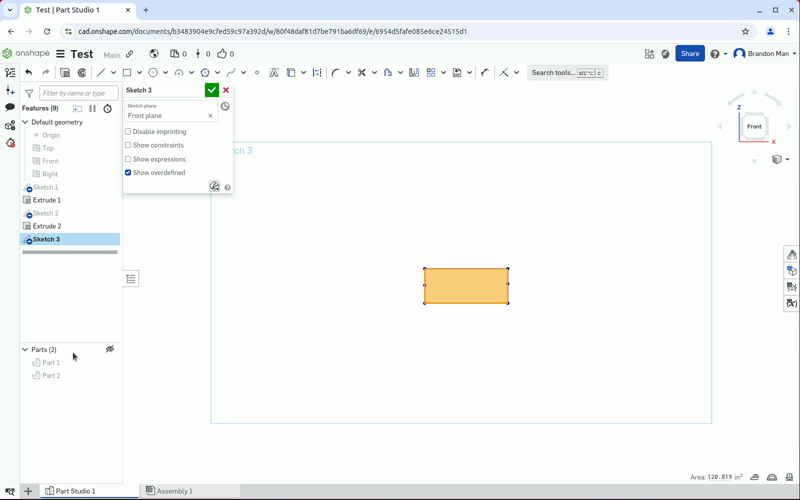
key(shift+e)
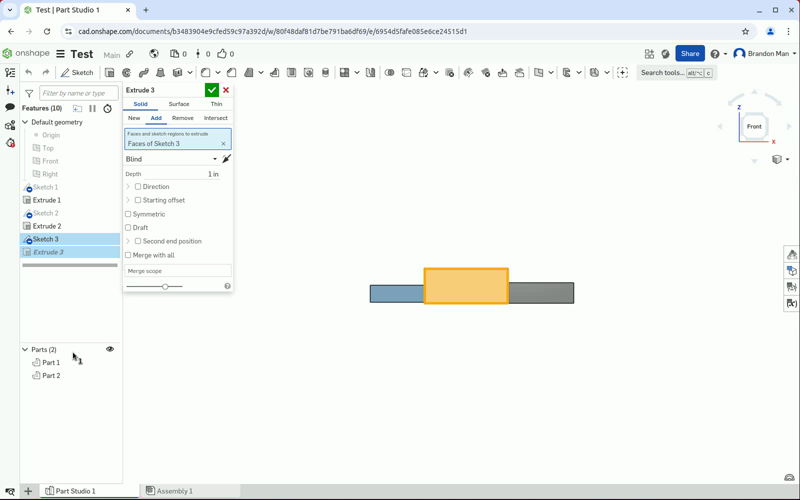
mouse_move(143, 106)
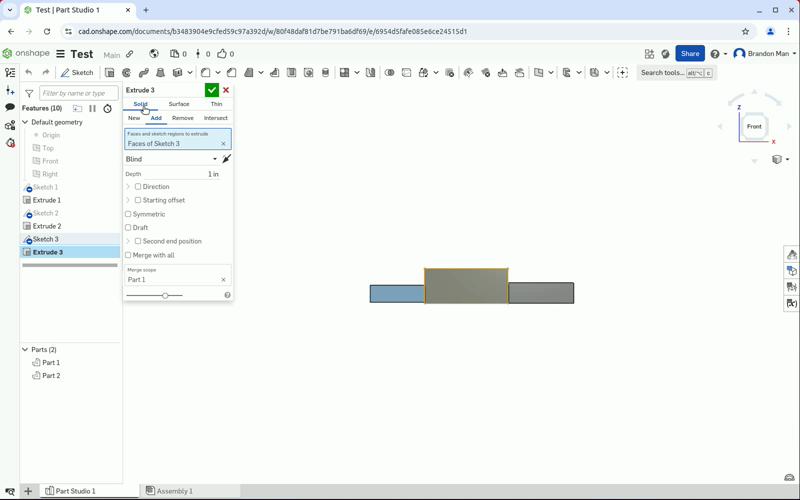
click(143, 106)
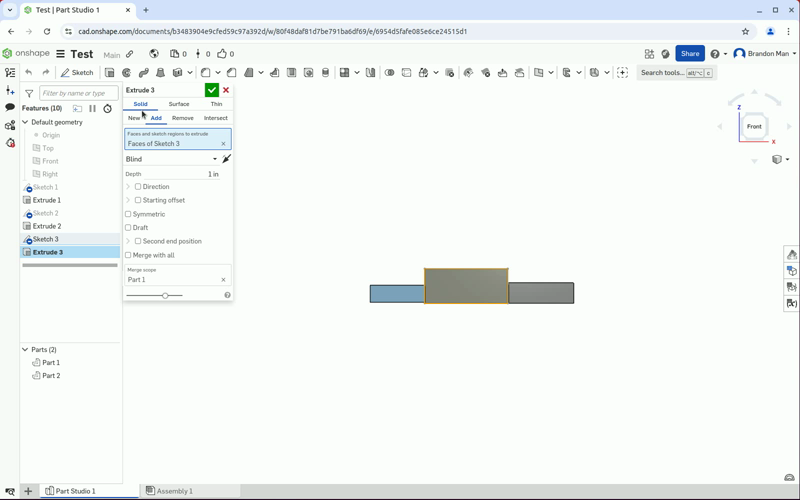
mouse_move(137, 120)
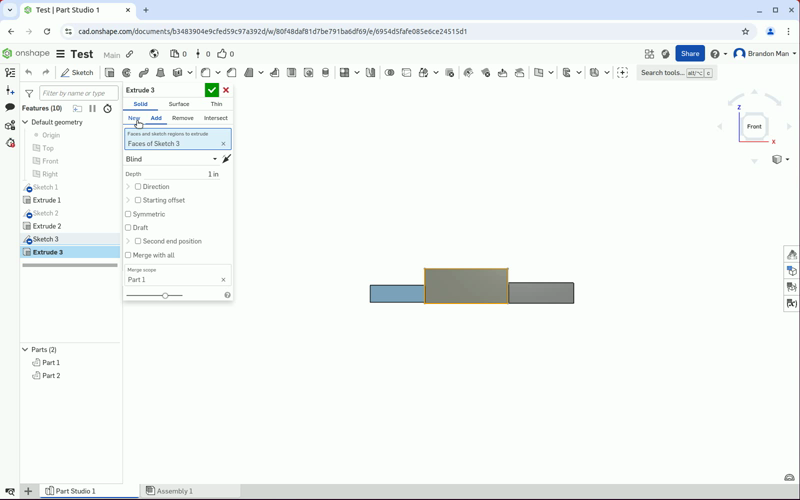
click(137, 120)
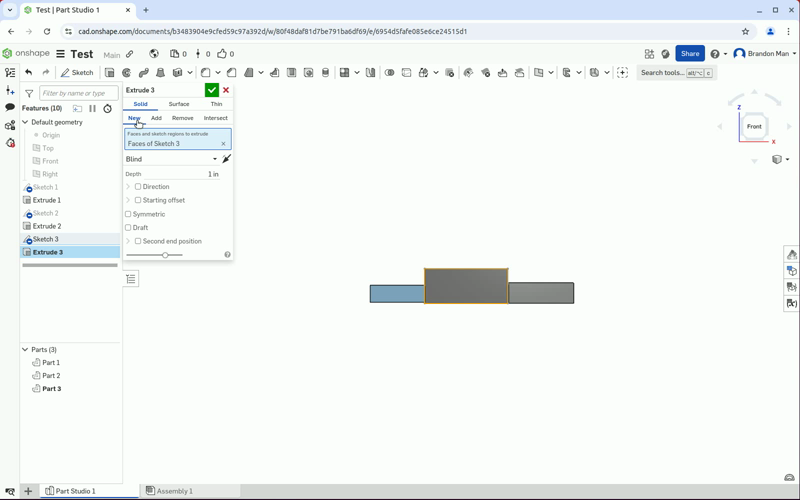
key(tab, 4)
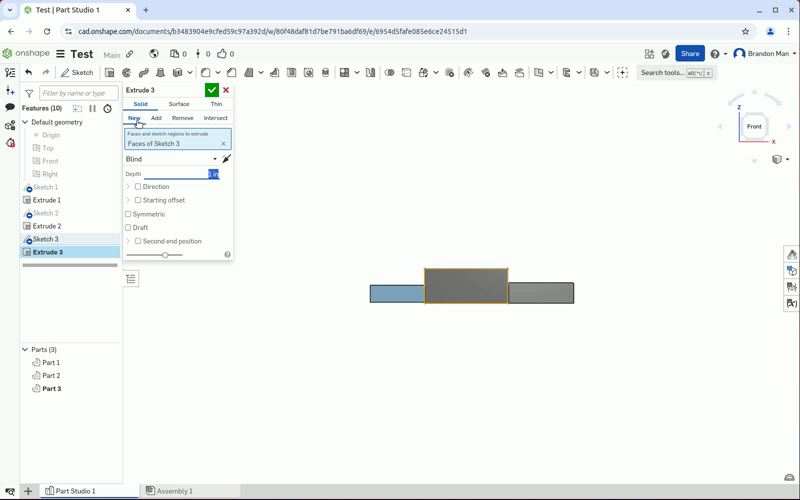
text(8.184)
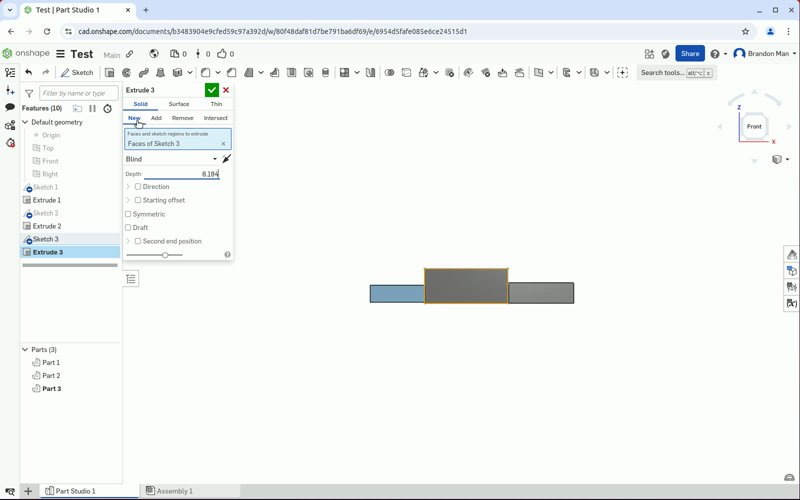
key(enter)
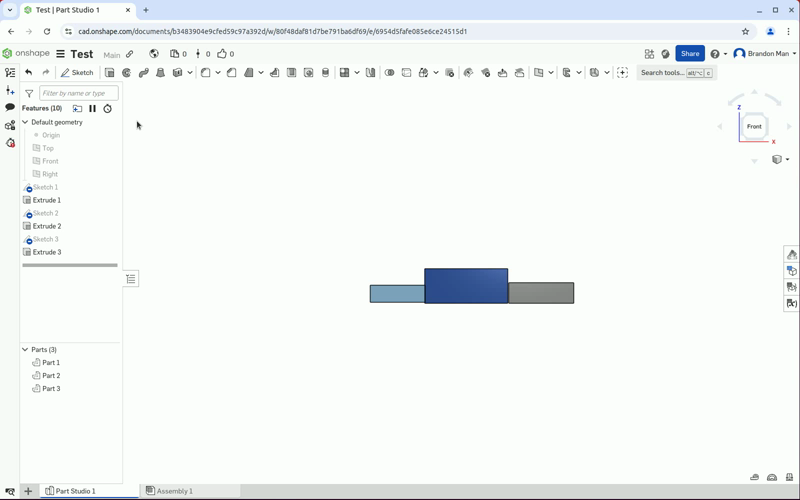
key(shift+h)
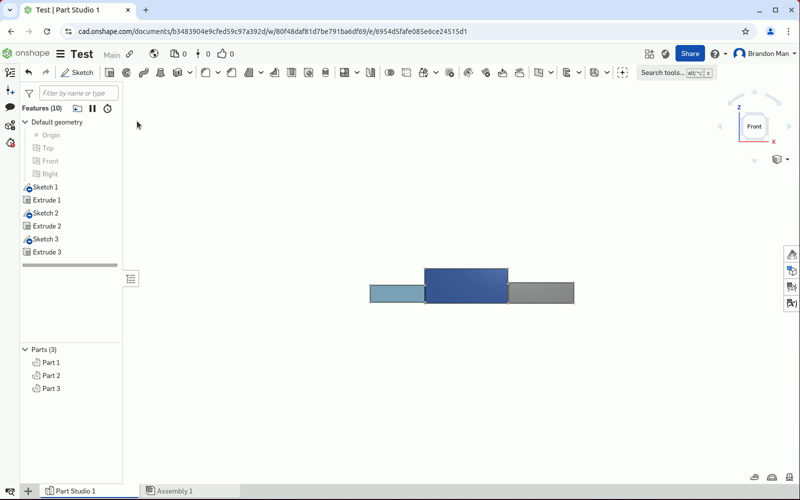
key(shift+h)
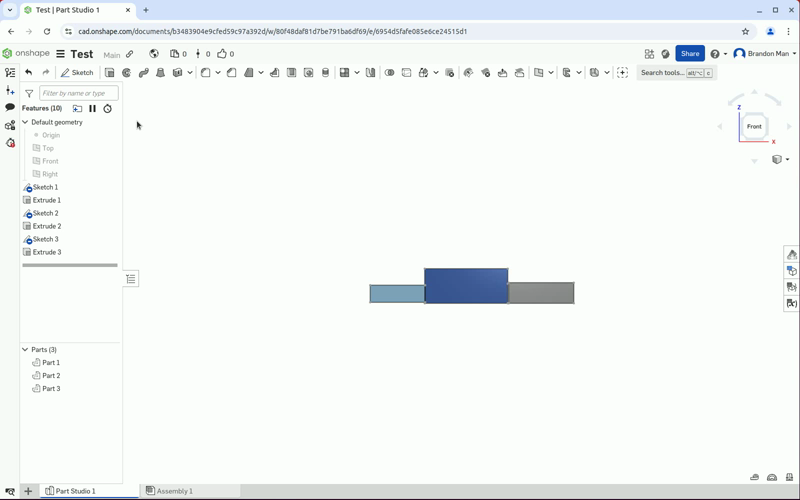
key(shift+7)
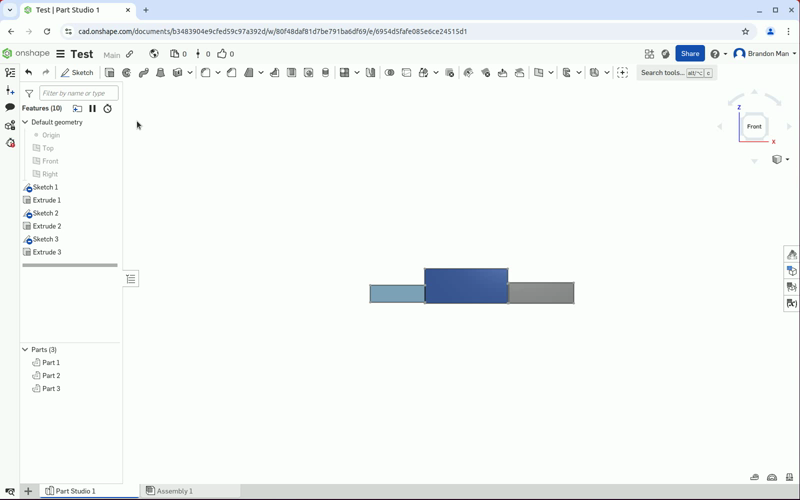
key(left, 2)
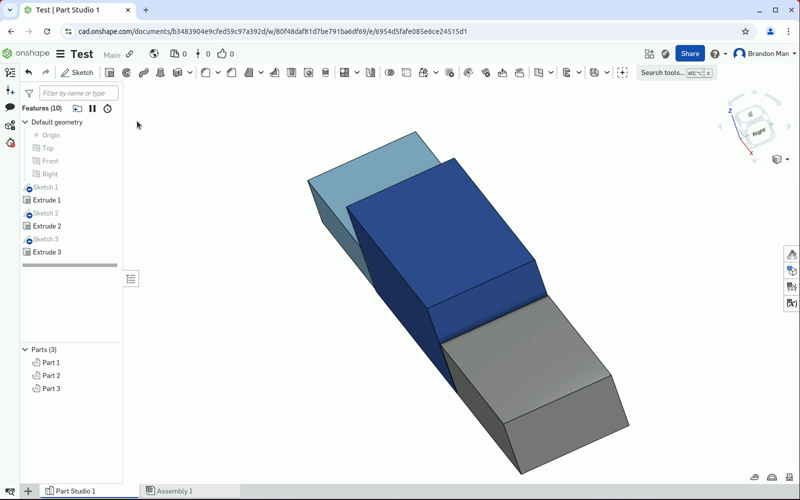
key(down, 2)
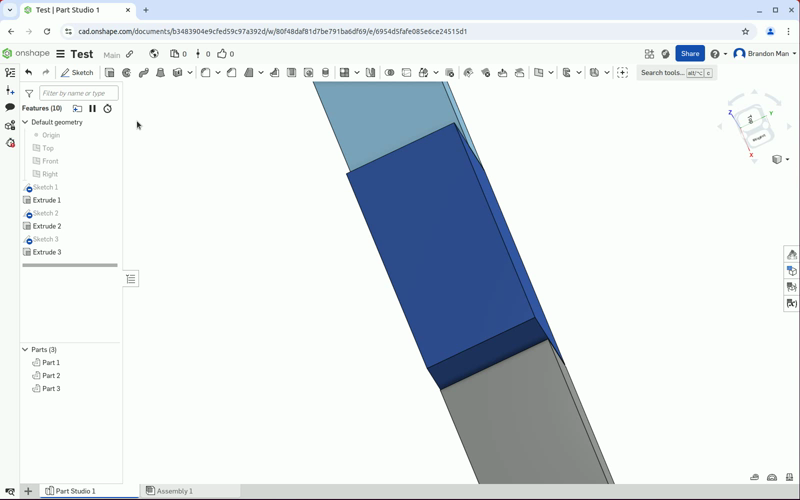
key(up, 2)
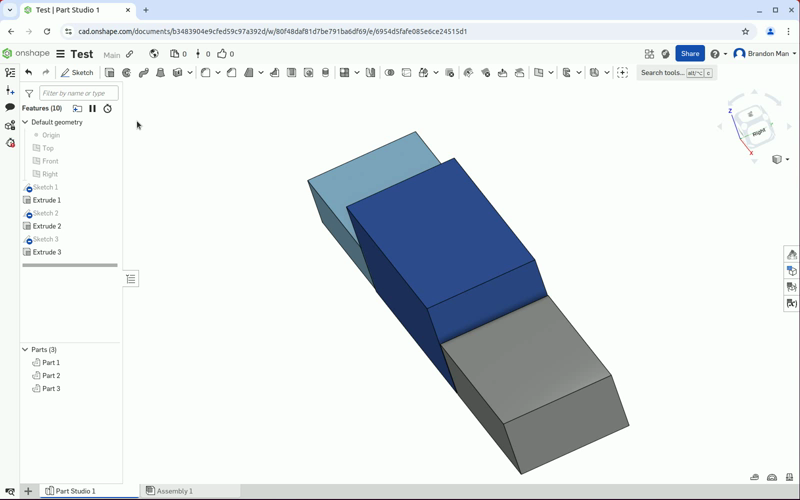
key(right, 2)
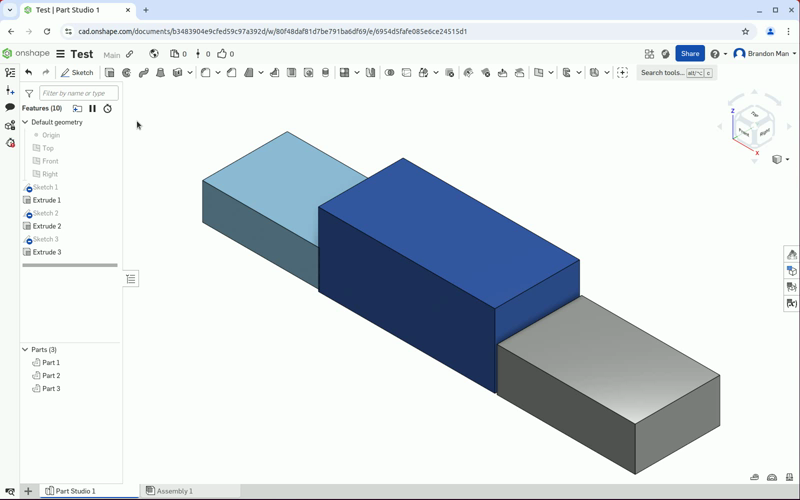
mouse_move(73, 189)
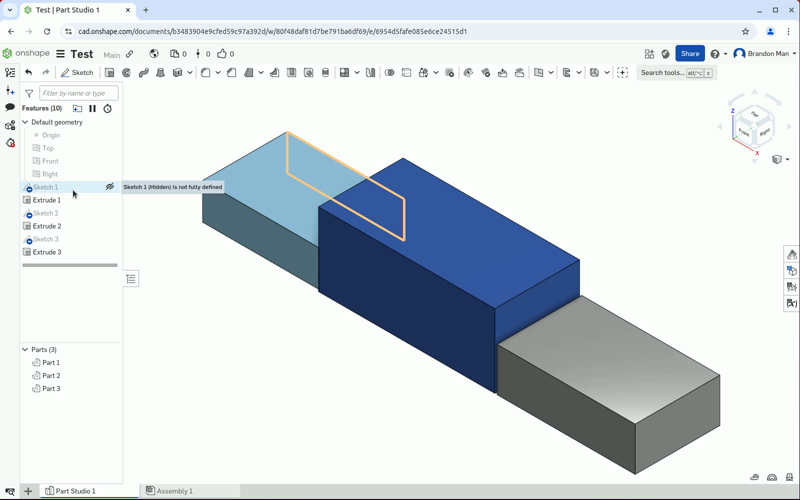
click(73, 189)